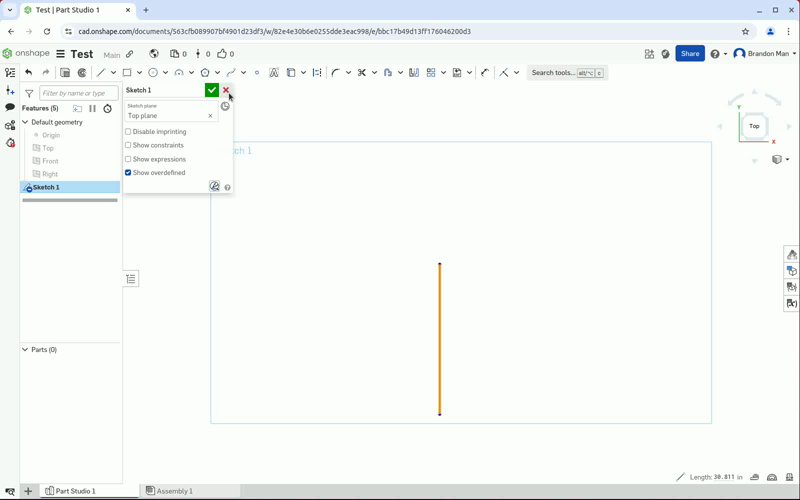
key(shift+h)
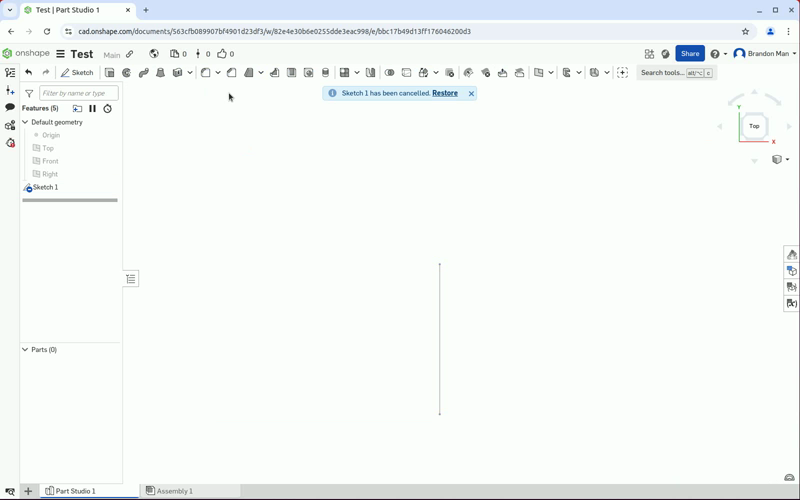
key(shift+s)
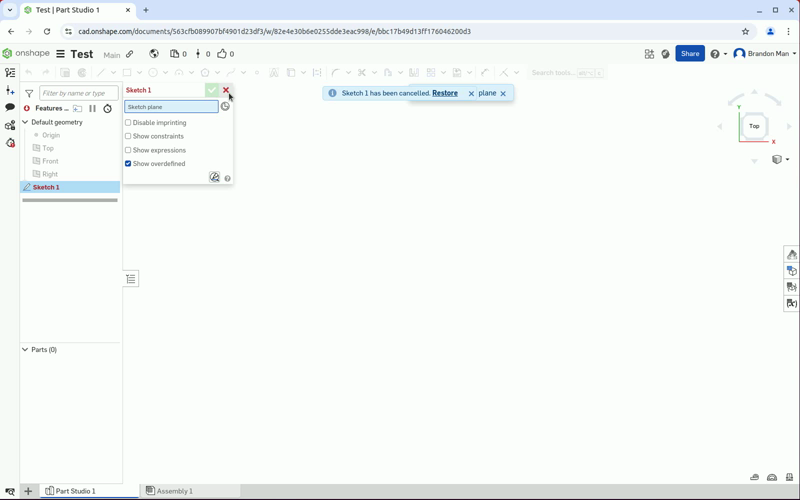
mouse_move(73, 150)
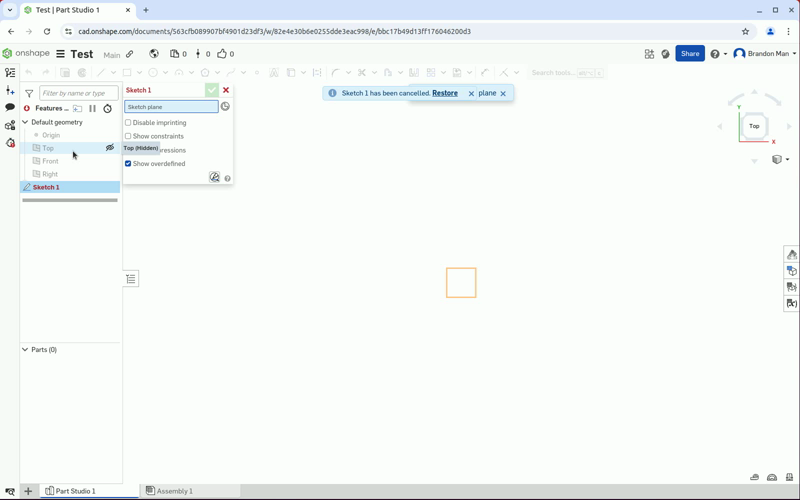
click(73, 150)
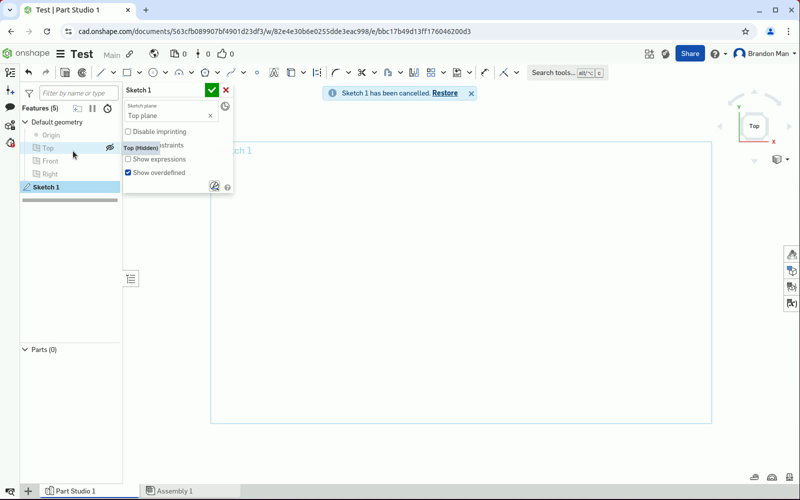
mouse_move(73, 352)
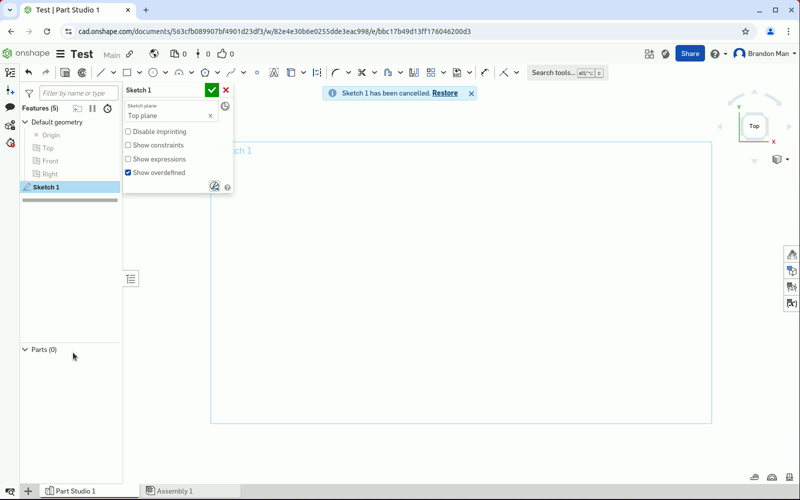
key(y)
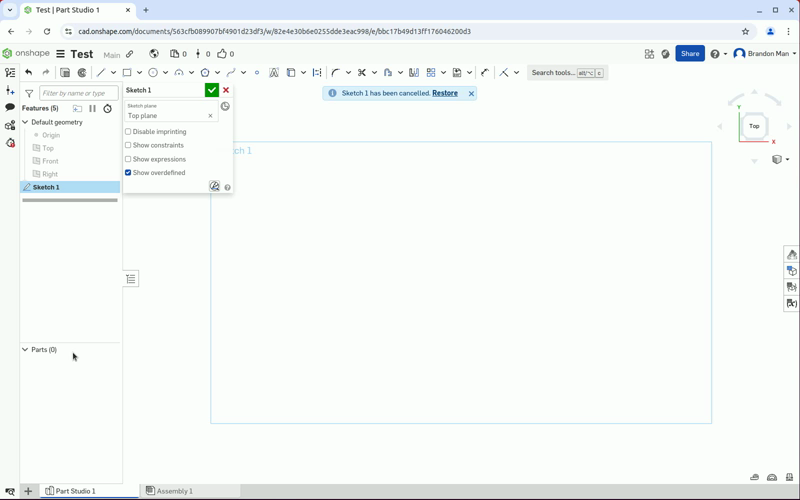
key(l)
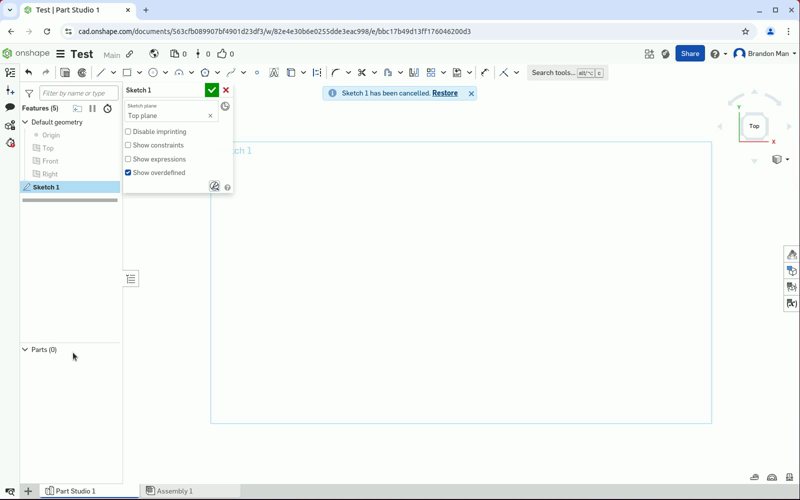
key_down(shift)
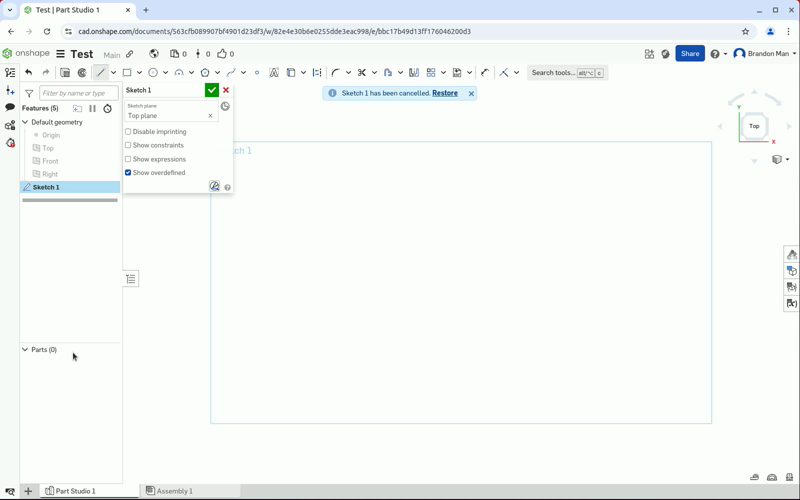
mouse_move(376, 339)
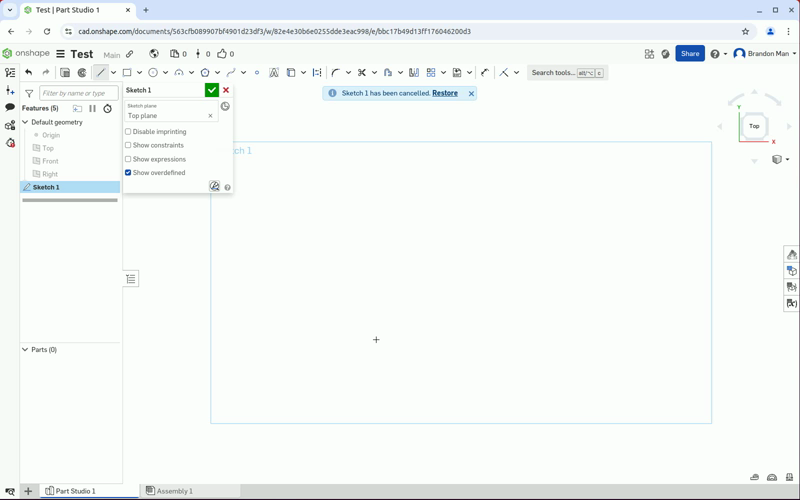
click(376, 339)
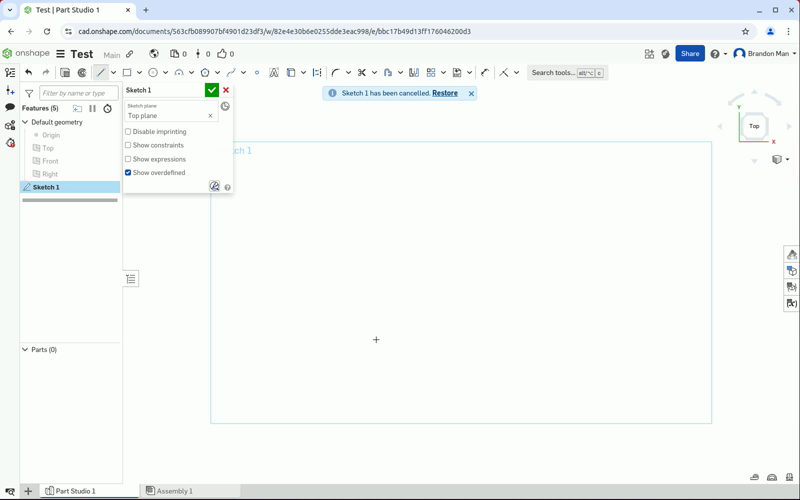
key_up(shift)
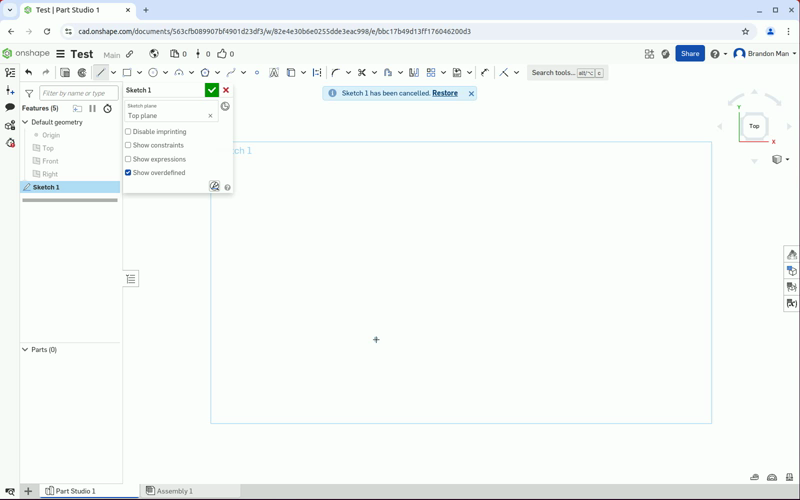
key_down(shift)
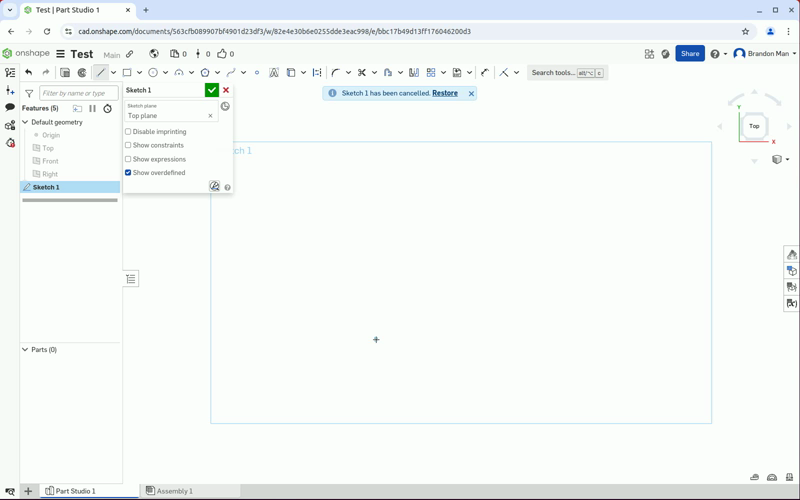
mouse_move(544, 339)
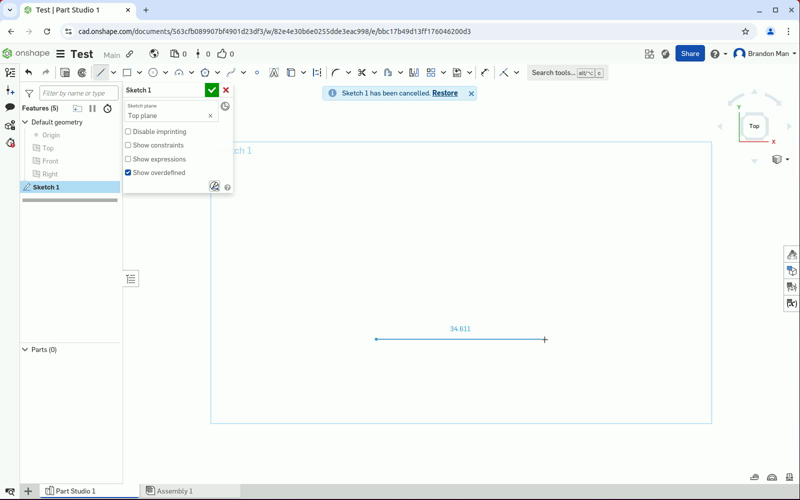
click(544, 339)
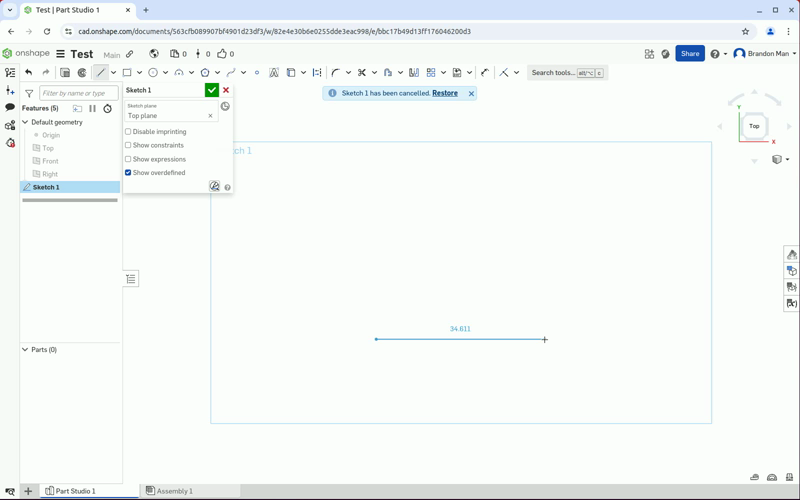
key_up(shift)
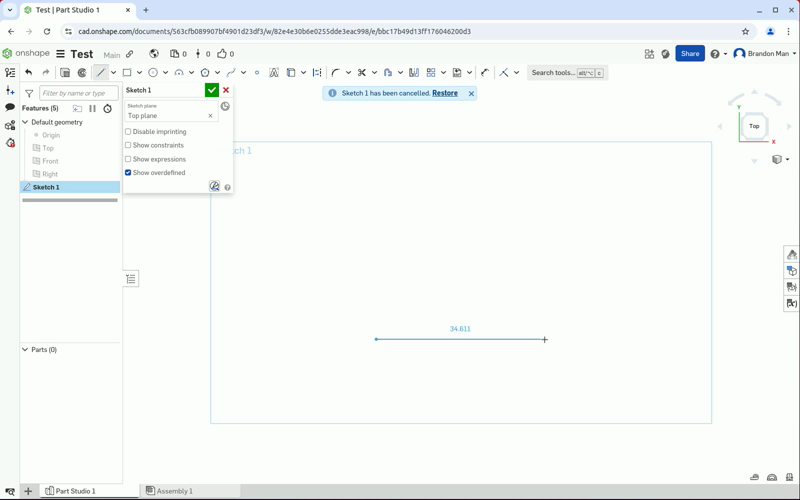
key_down(shift)
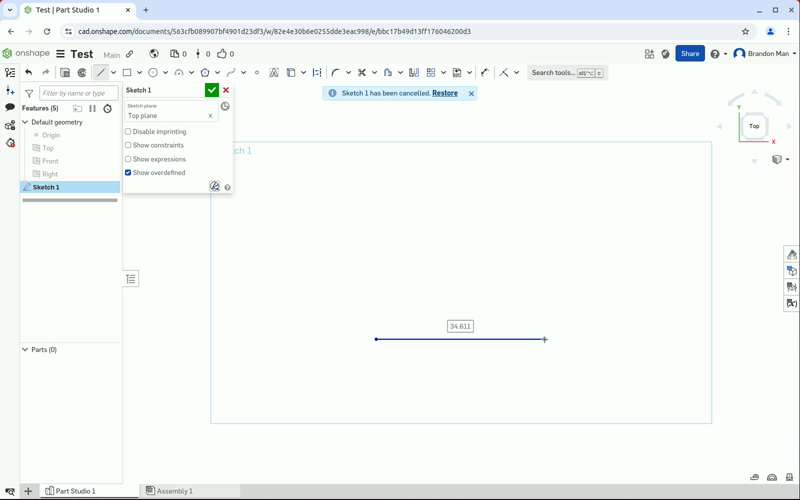
mouse_move(544, 227)
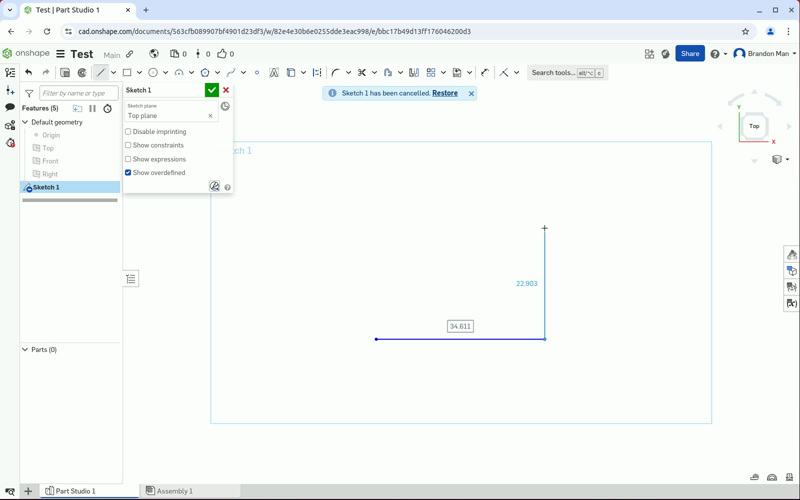
click(544, 227)
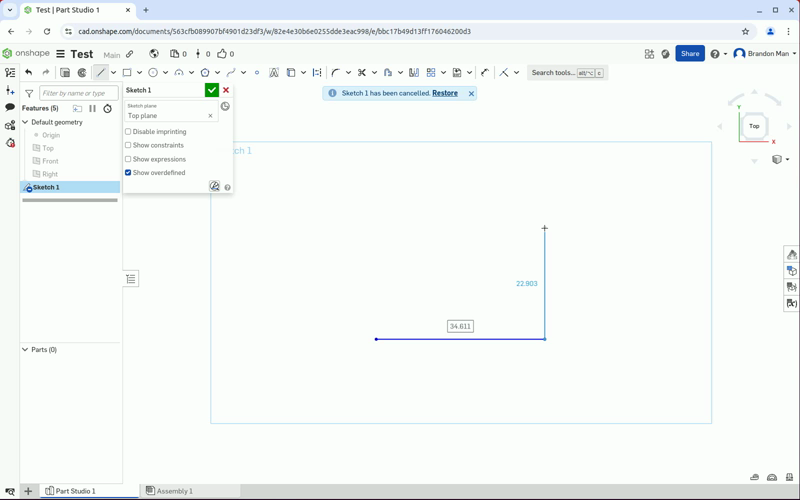
key_up(shift)
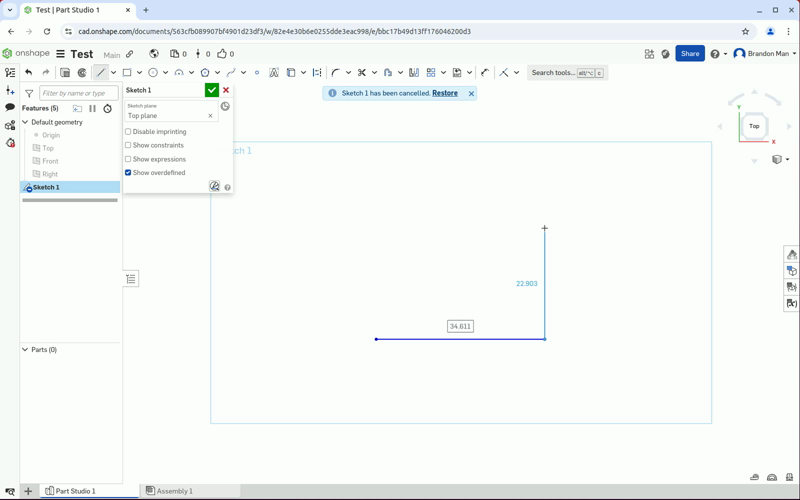
key_down(shift)
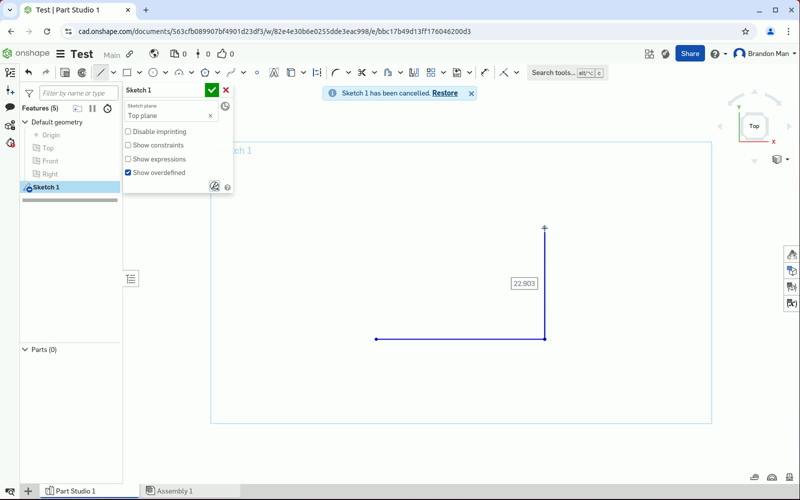
mouse_move(376, 227)
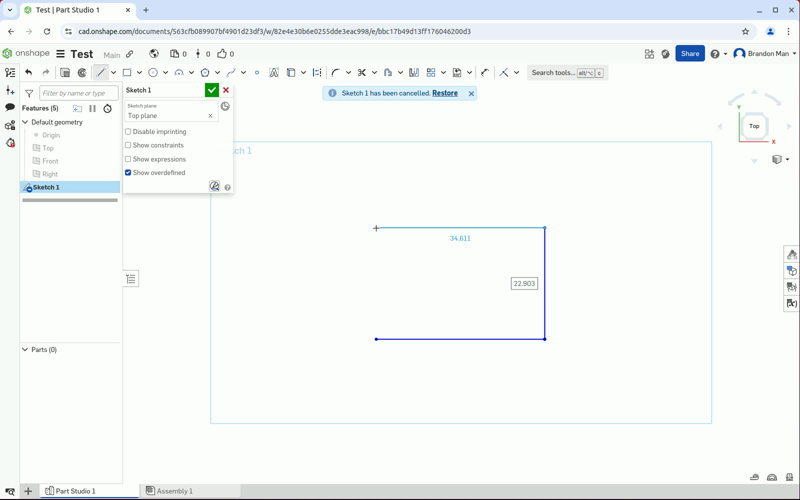
click(376, 227)
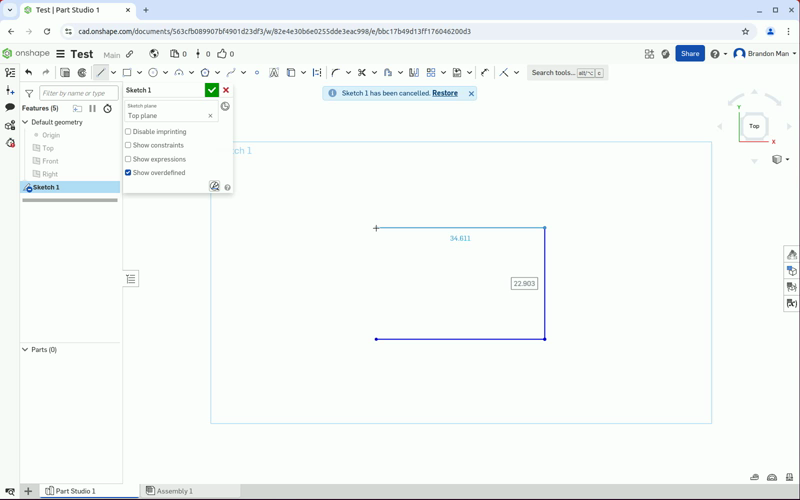
key_up(shift)
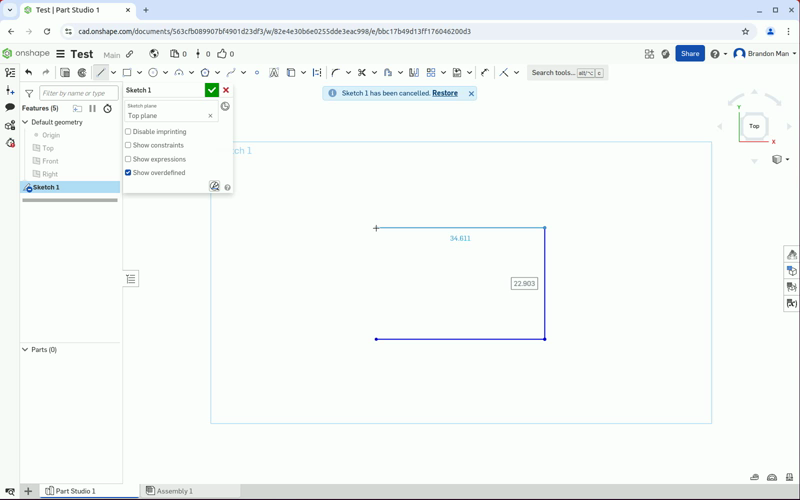
key_down(shift)
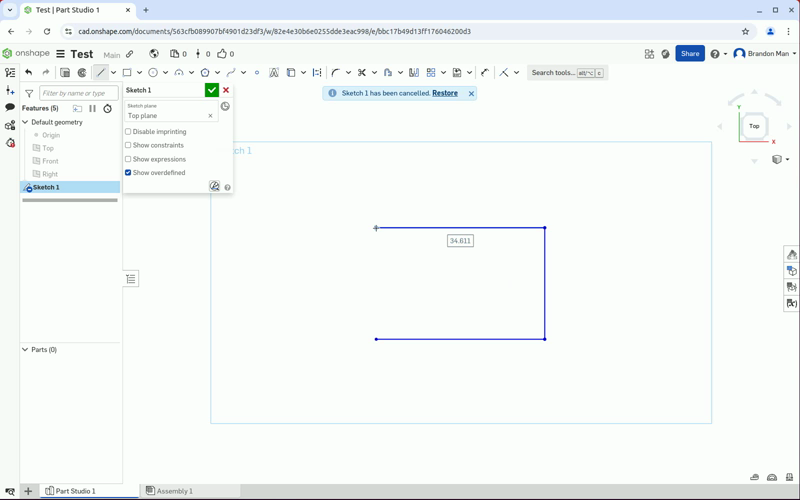
mouse_move(376, 339)
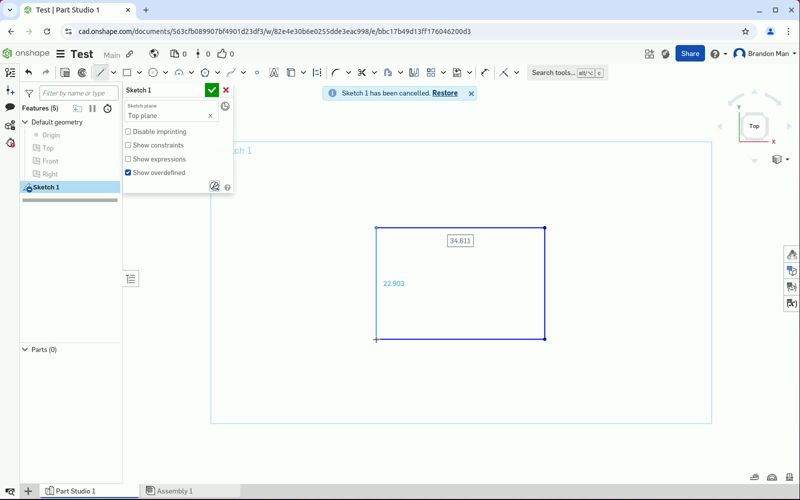
key_up(shift)
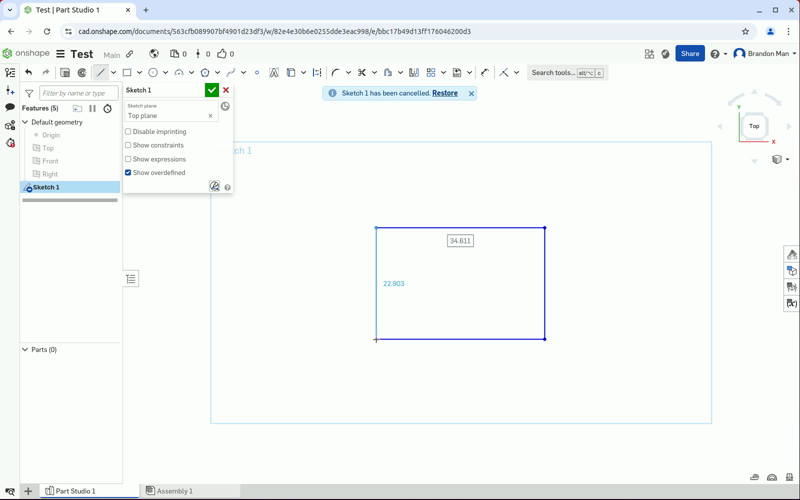
click(376, 339)
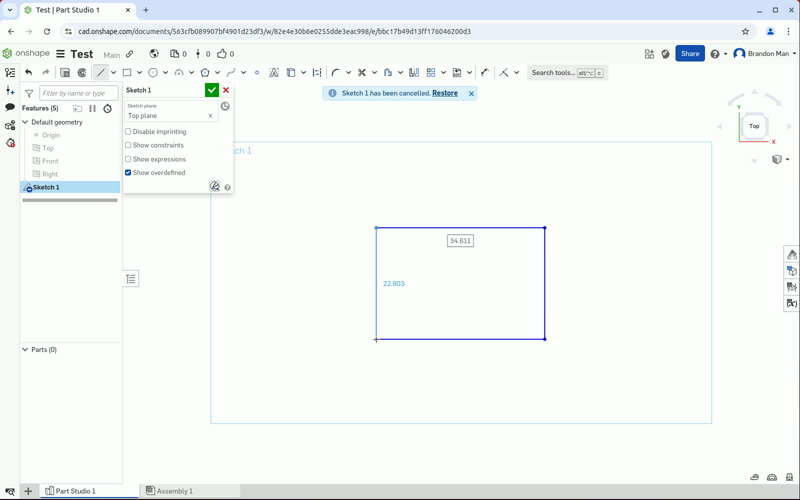
key(esc)
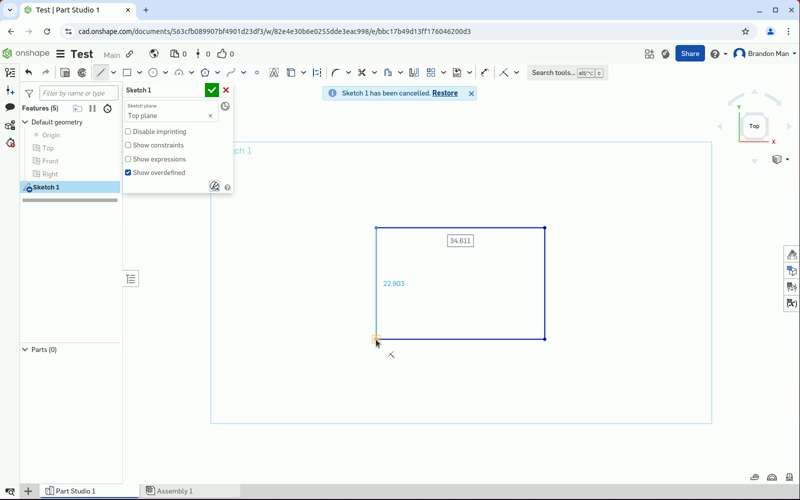
key(c)
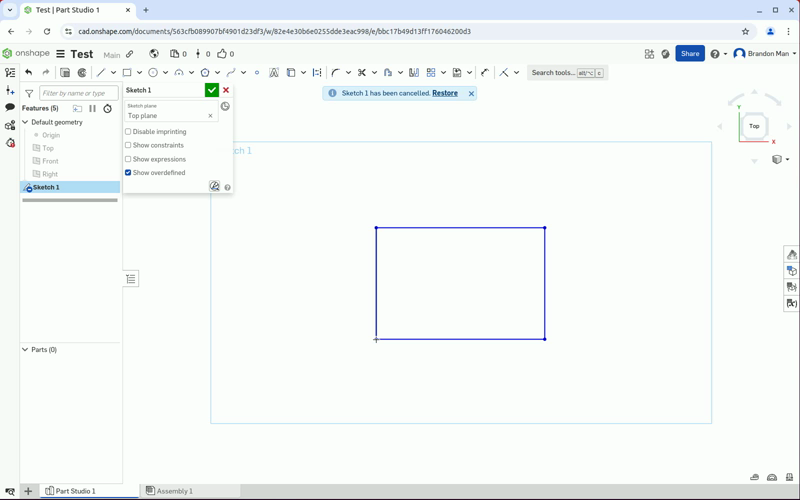
key_down(shift)
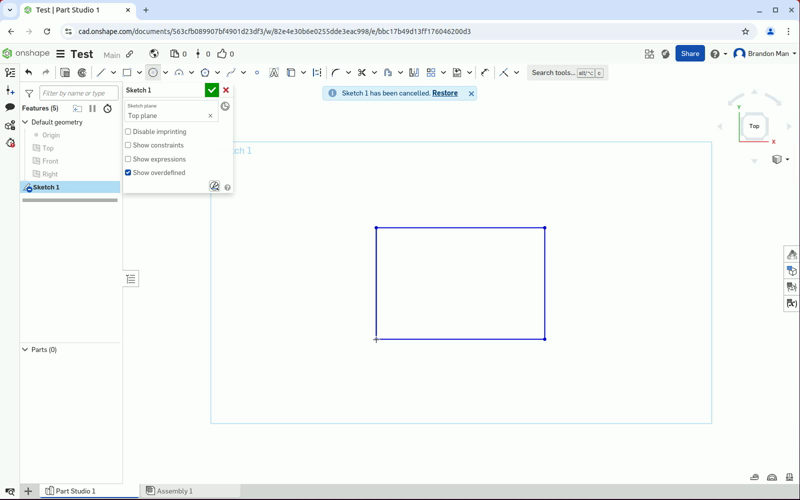
mouse_move(461, 282)
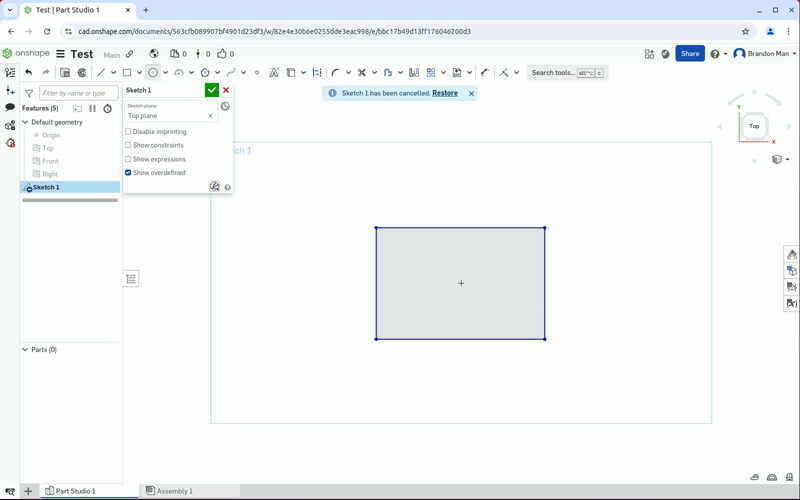
click(461, 282)
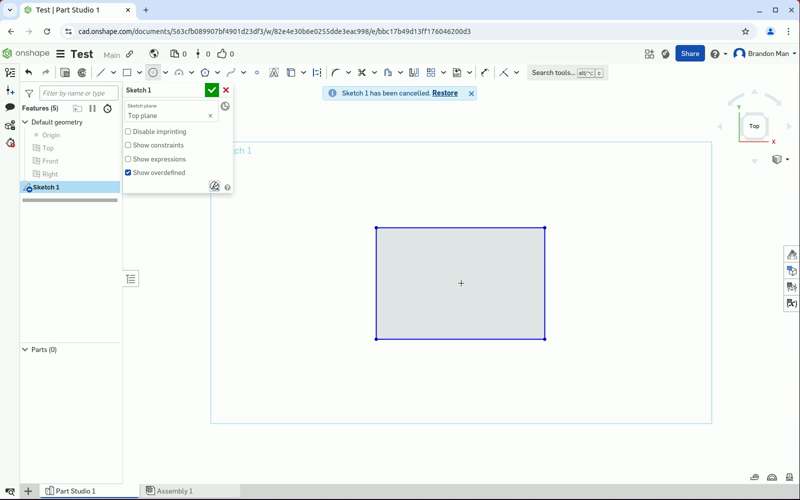
key_up(shift)
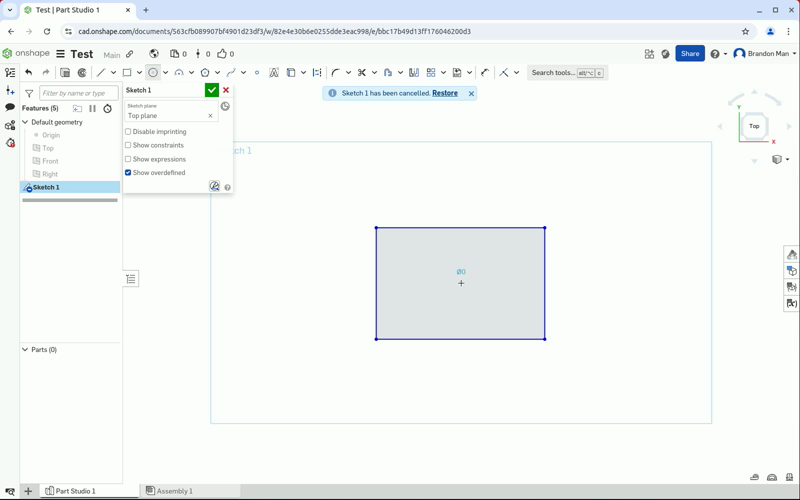
mouse_move(489, 282)
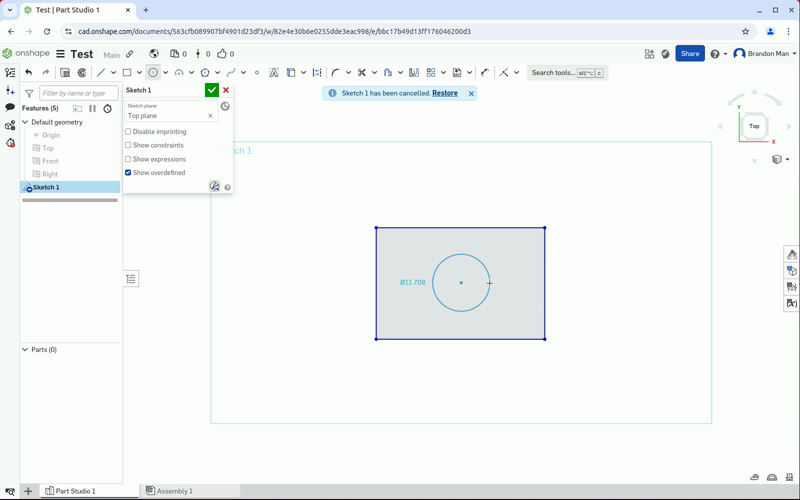
click(489, 282)
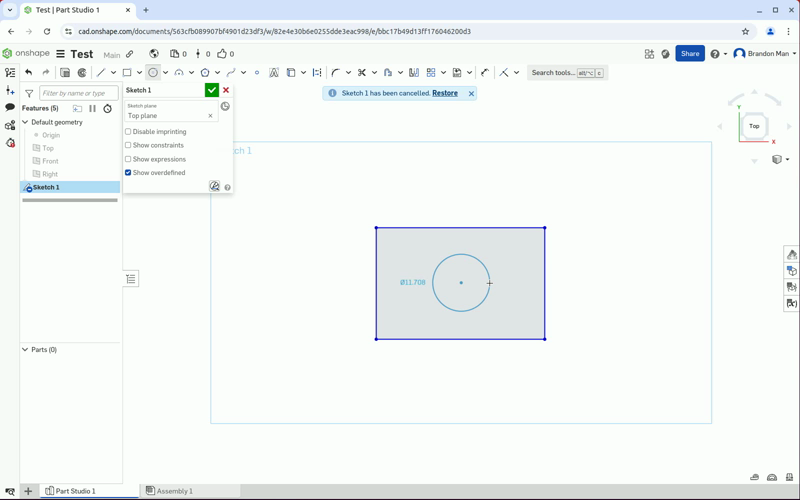
key(esc)
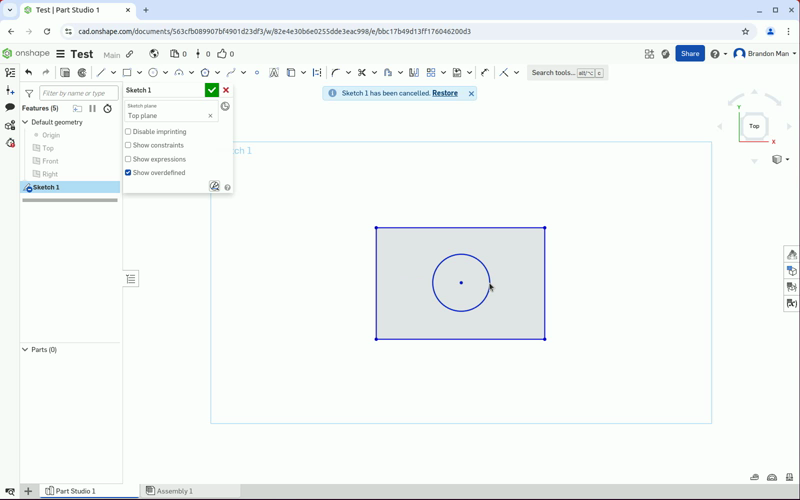
mouse_move(399, 315)
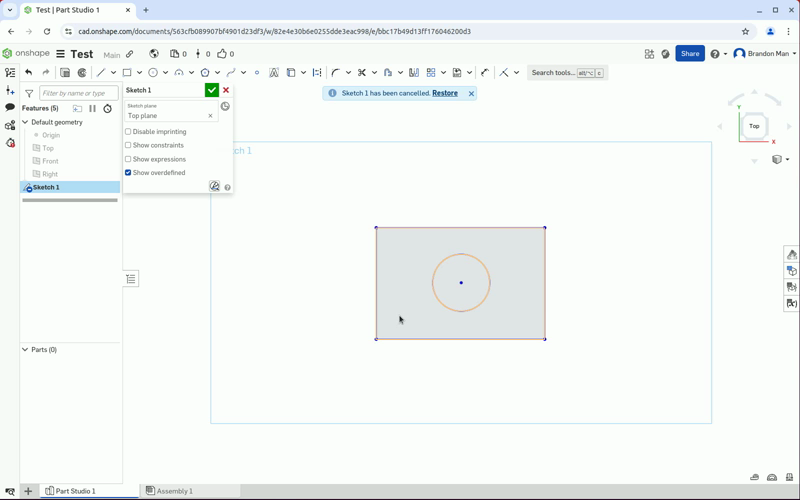
click(399, 315)
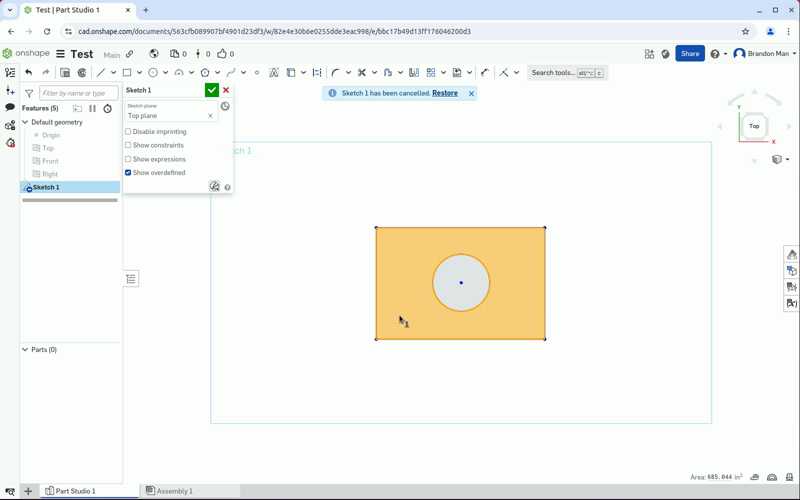
mouse_move(73, 352)
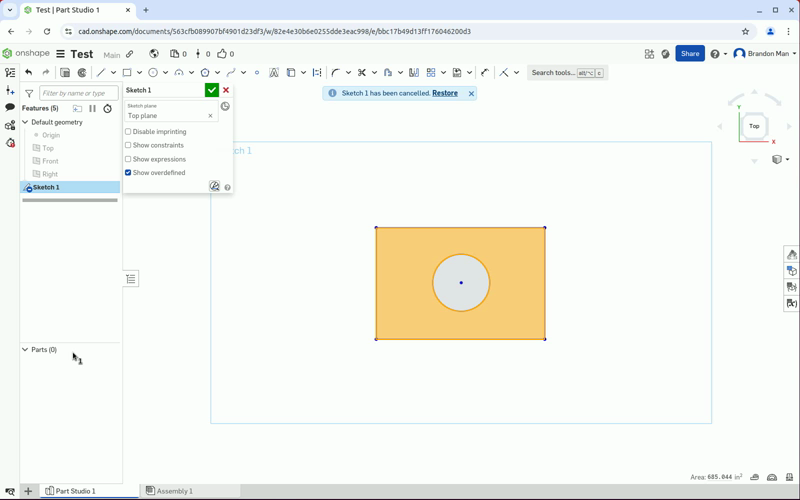
key(shift+y)
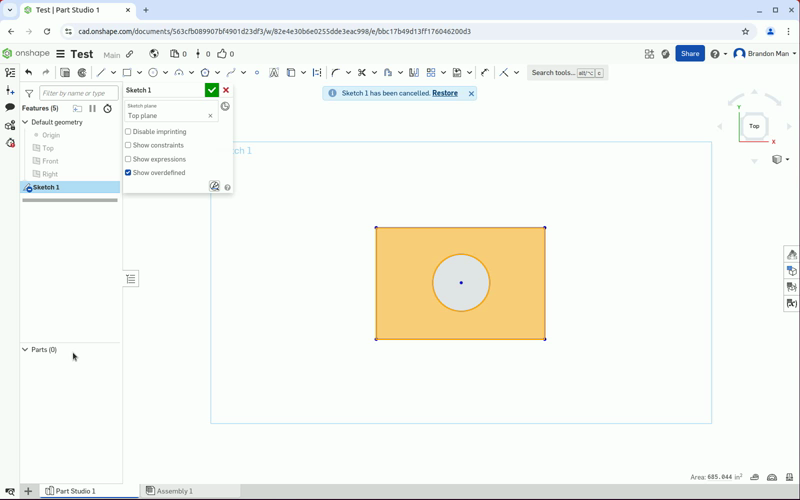
key(shift+e)
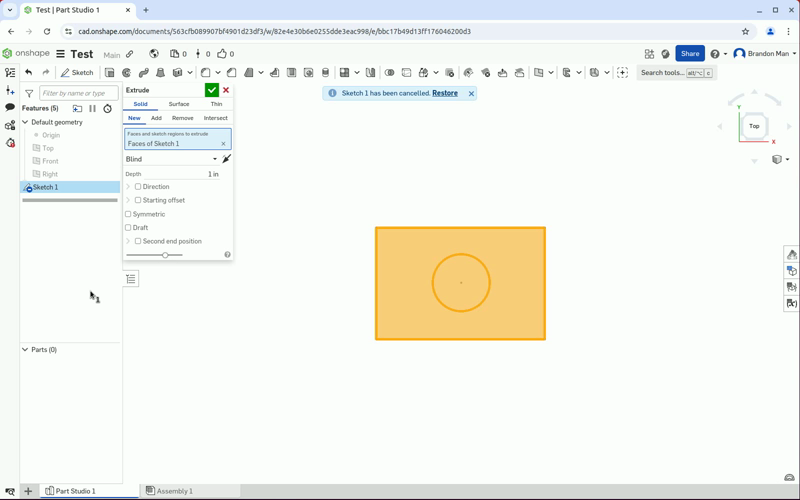
mouse_move(143, 106)
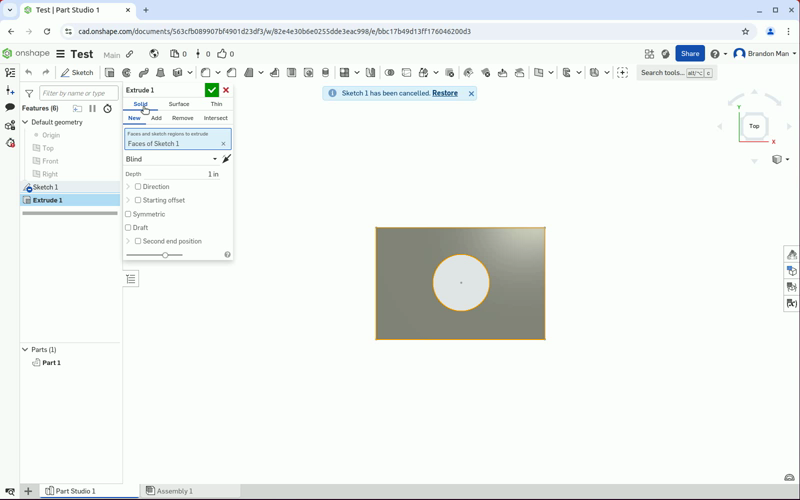
click(143, 106)
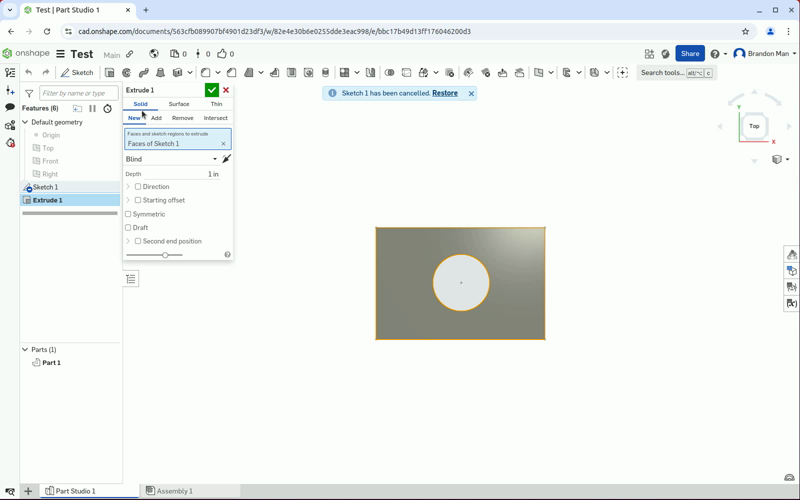
mouse_move(137, 120)
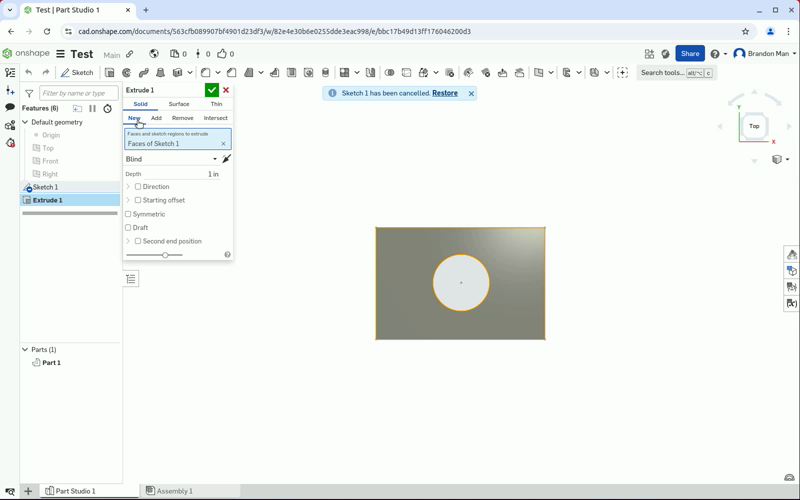
click(137, 120)
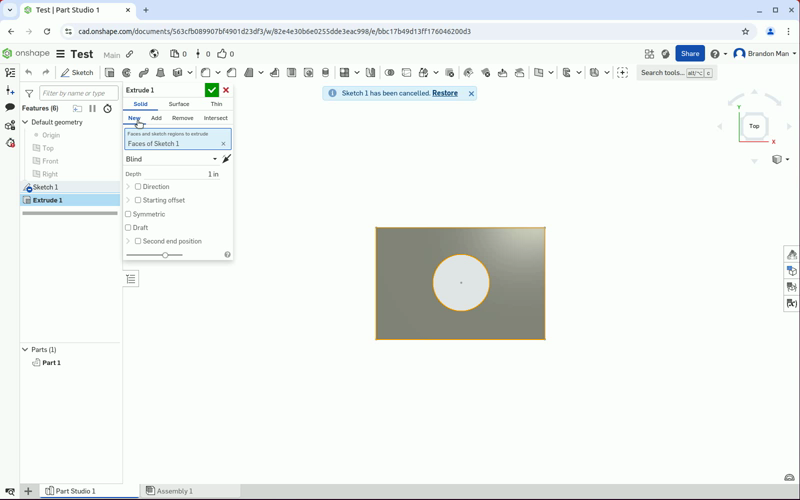
key(tab, 4)
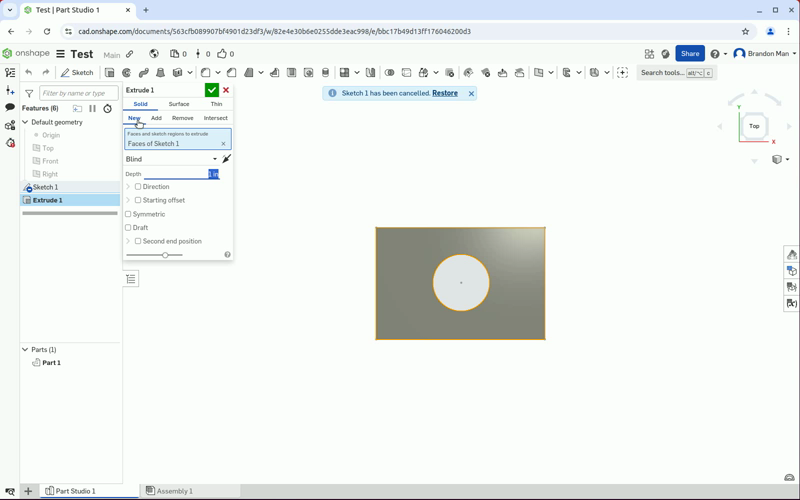
text(5.777)
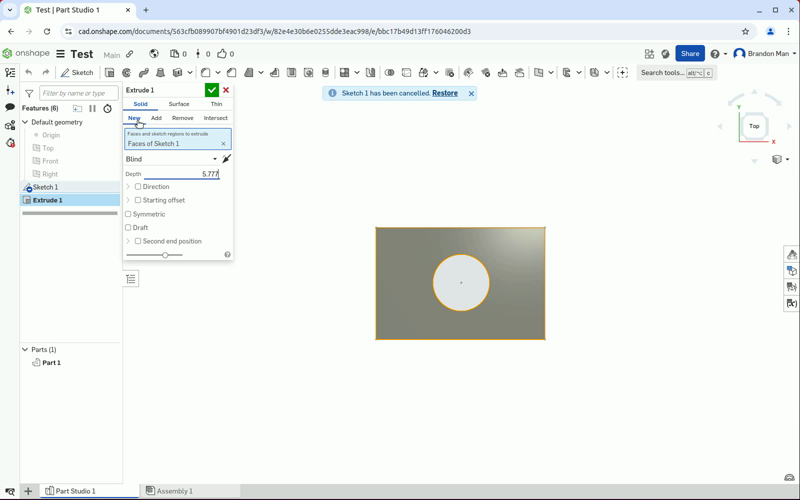
key(enter)
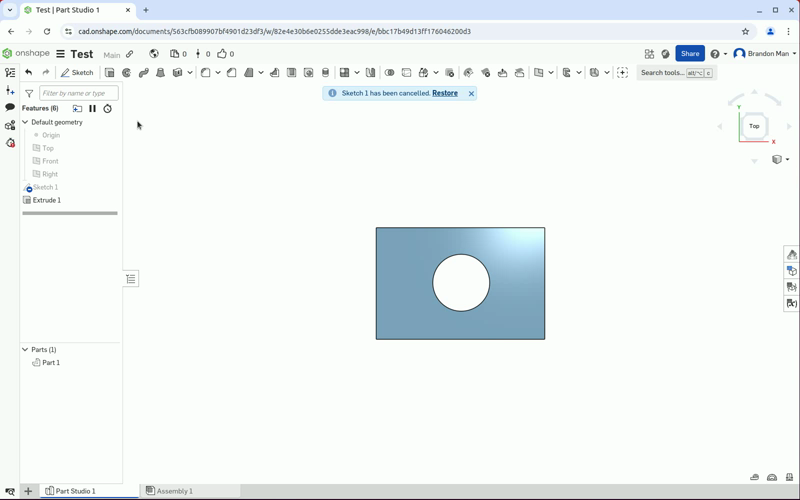
key(shift+h)
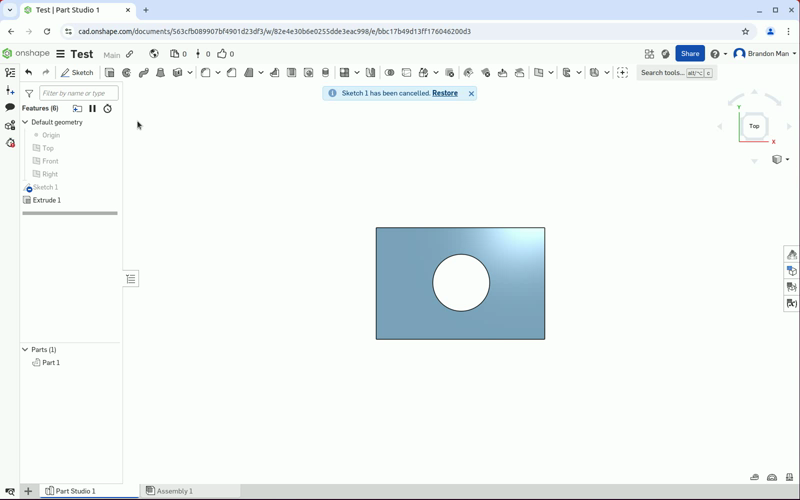
key(shift+h)
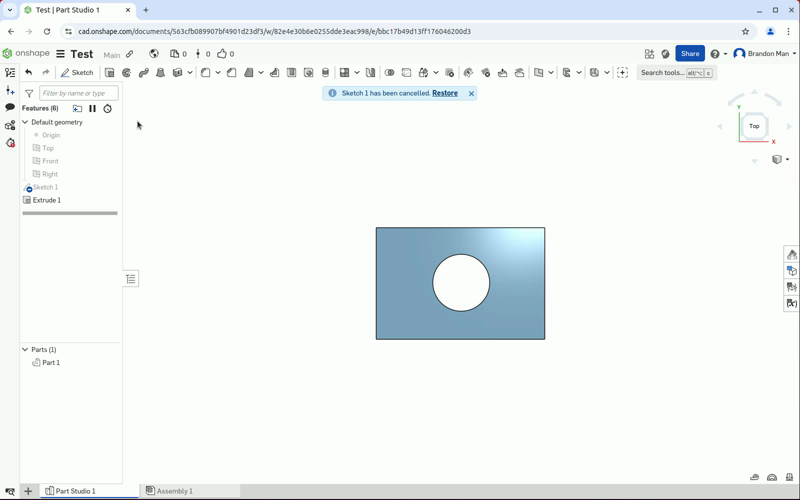
mouse_move(73, 189)
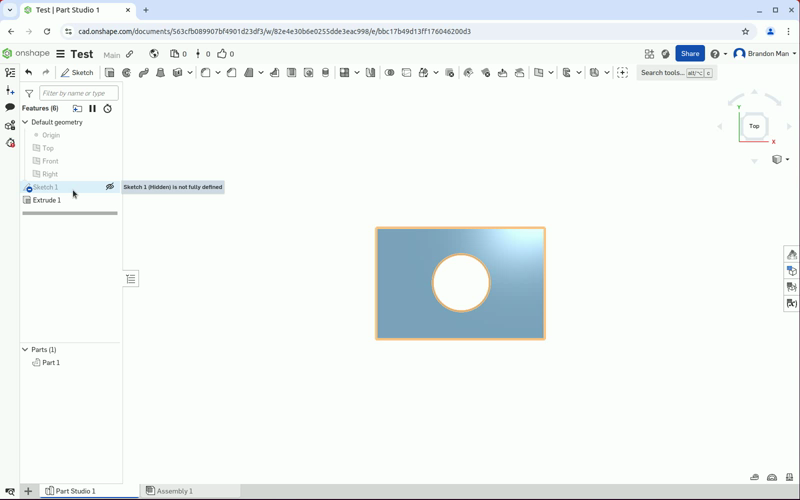
click(73, 189)
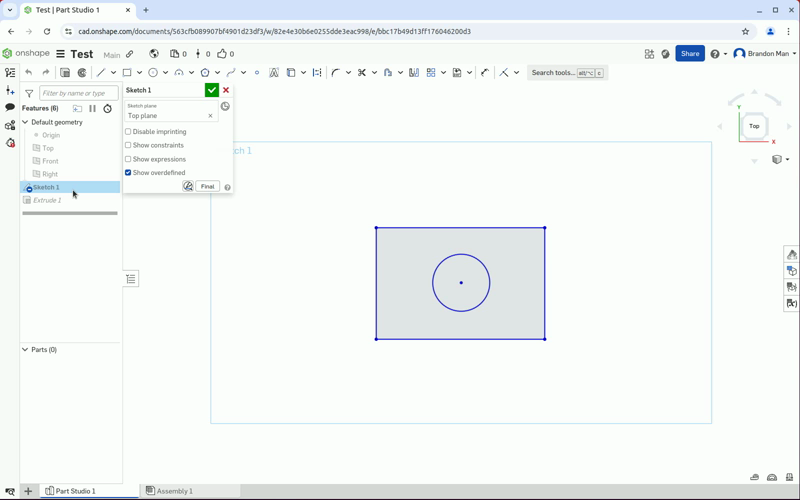
mouse_move(229, 92)
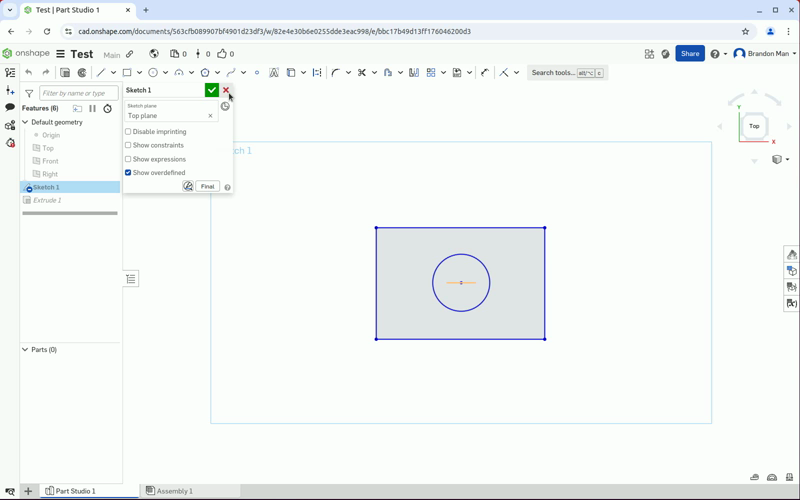
click(229, 92)
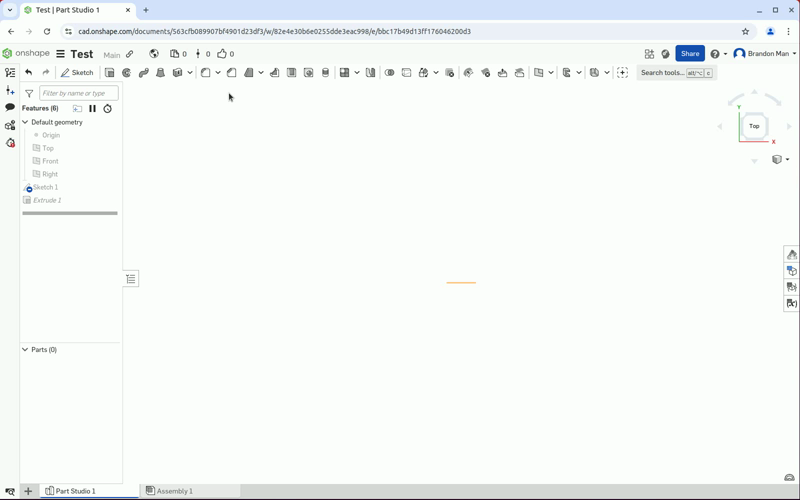
mouse_move(541, 75)
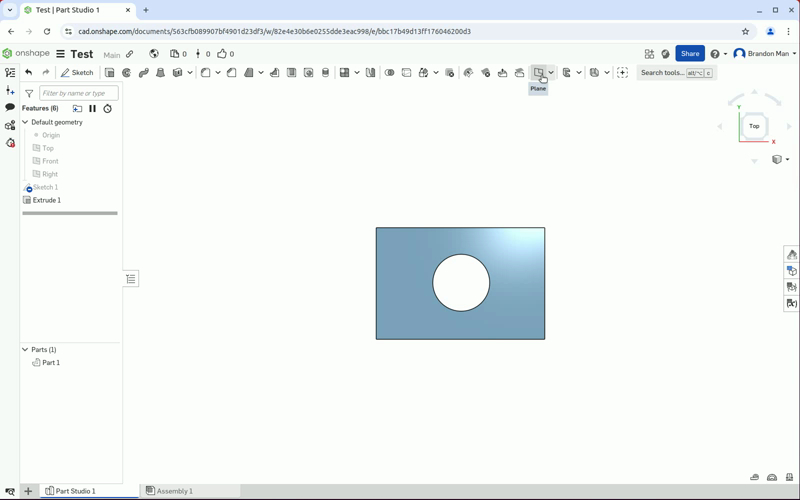
click(541, 75)
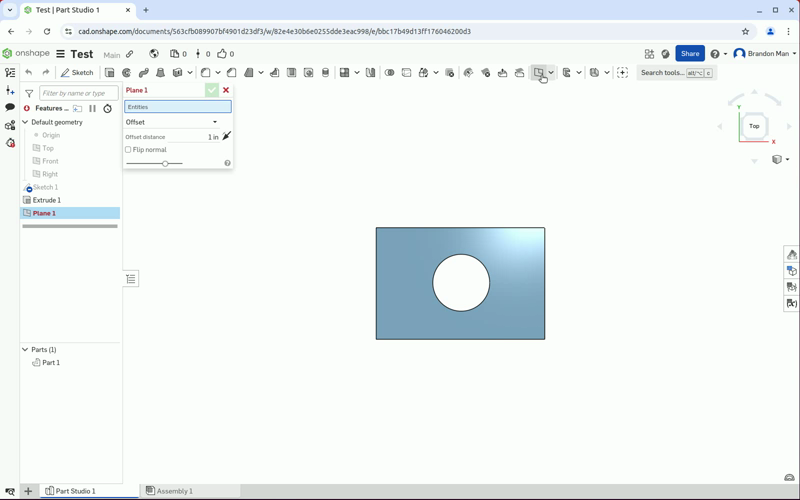
mouse_move(73, 150)
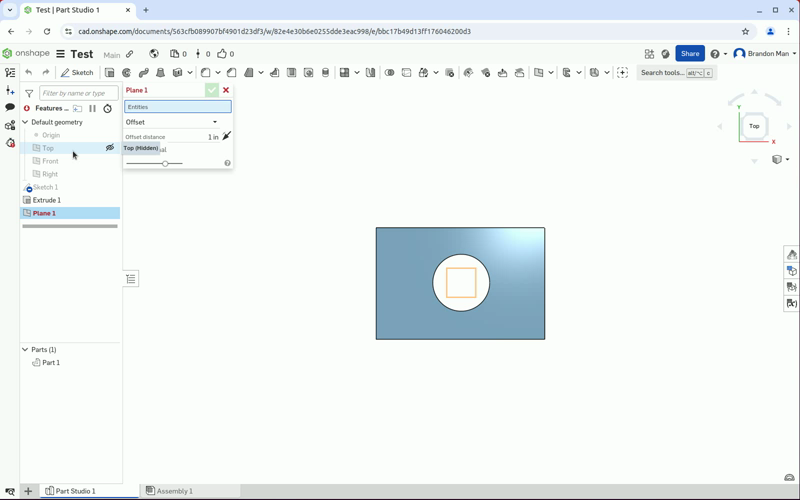
click(73, 150)
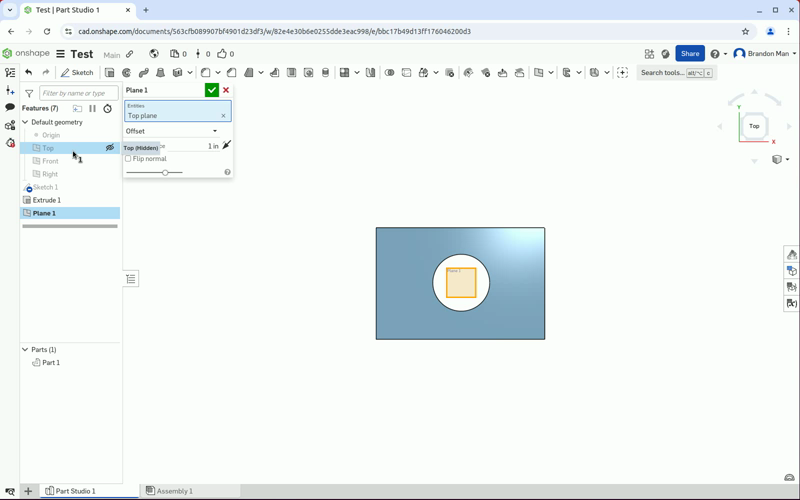
key(tab, 2)
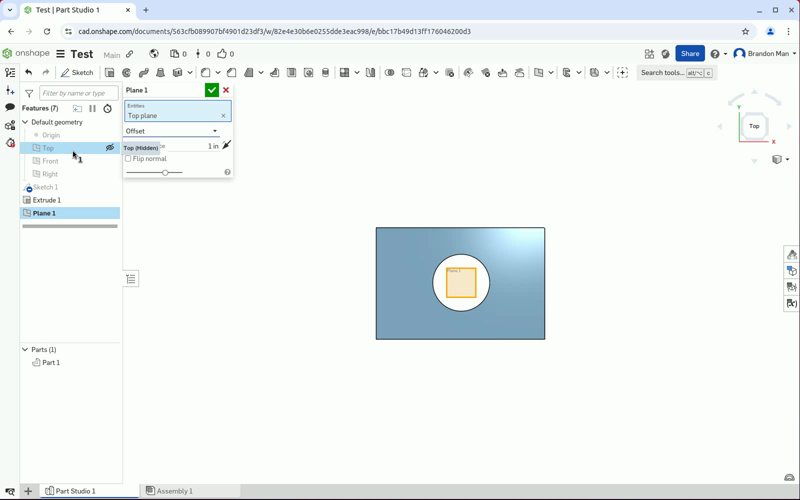
text(5.792)
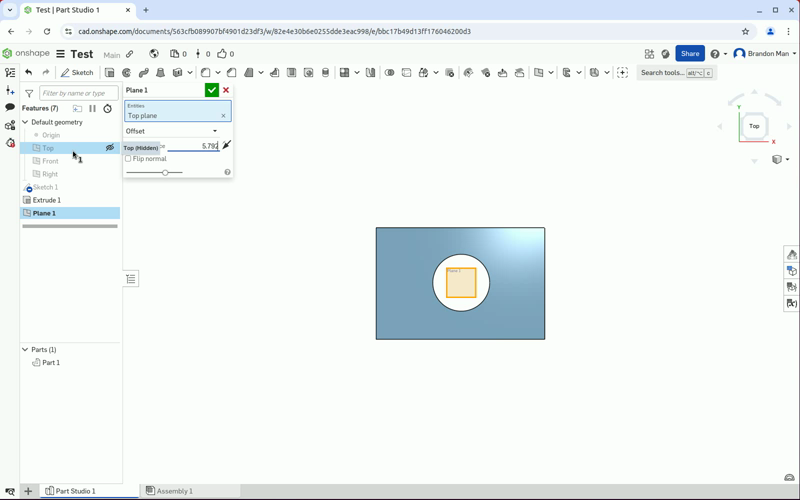
key(enter, 2)
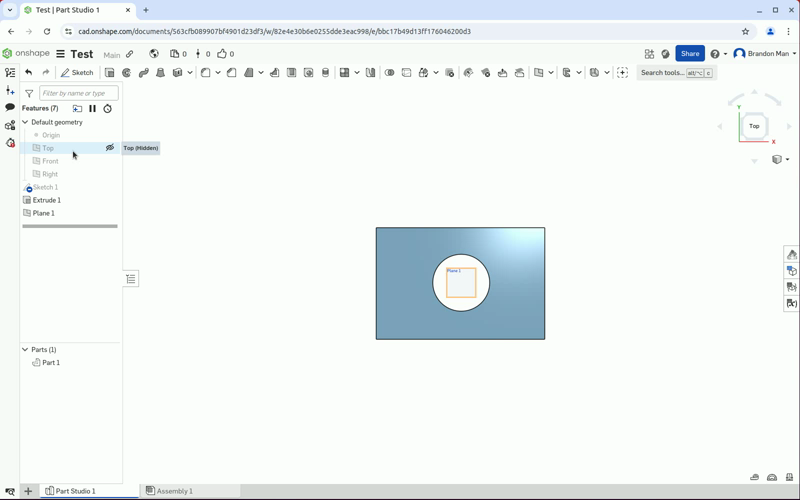
key(shift+s)
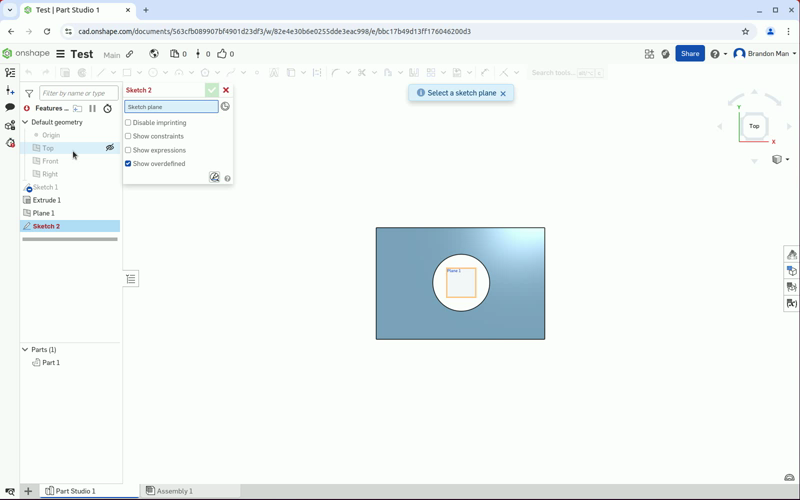
mouse_move(73, 215)
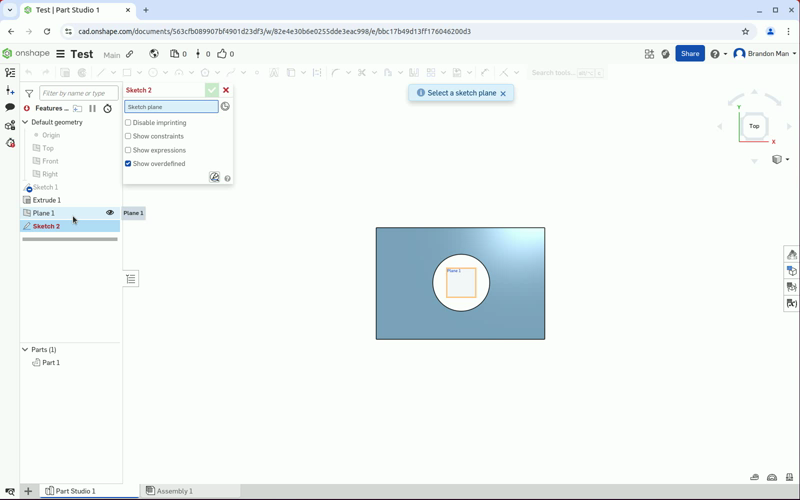
click(73, 215)
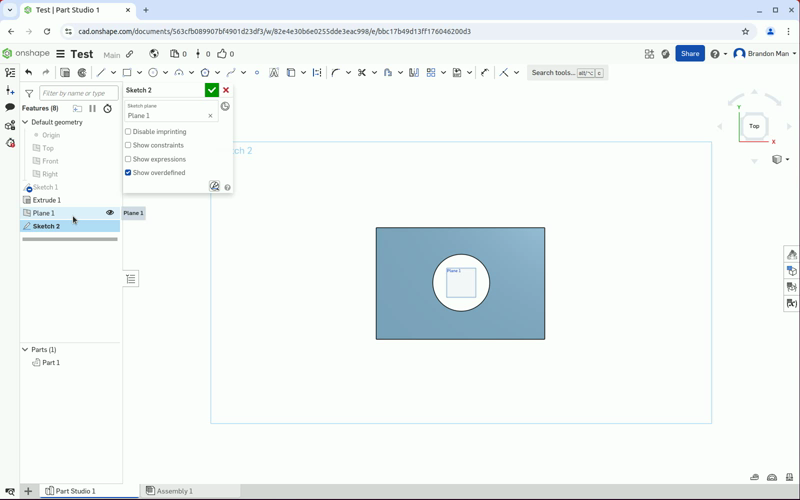
mouse_move(73, 352)
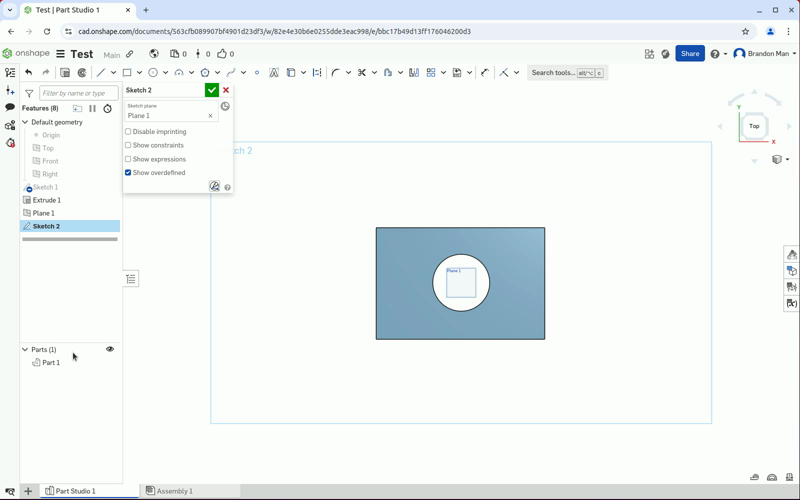
key(y)
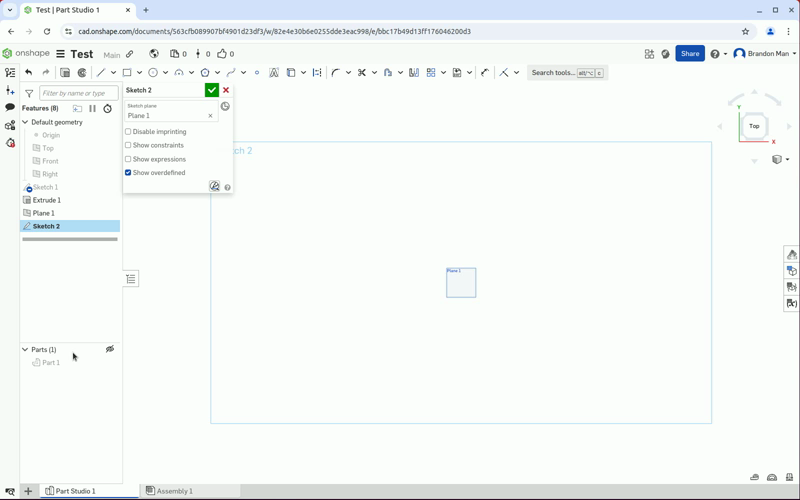
key(l)
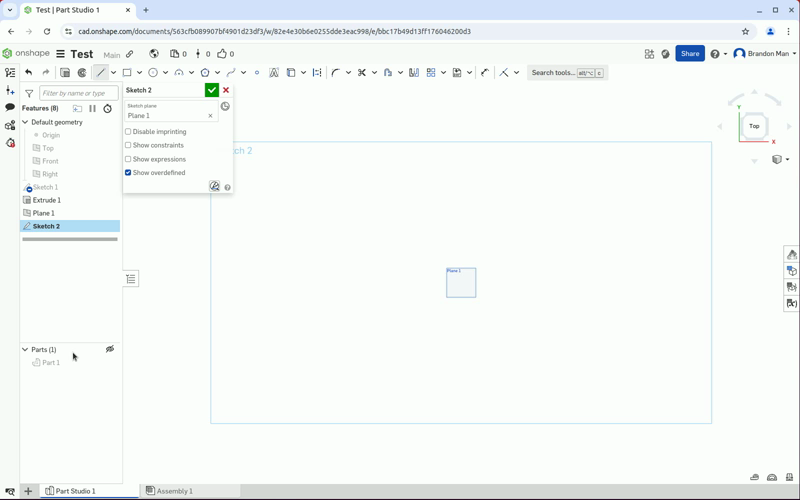
key_down(shift)
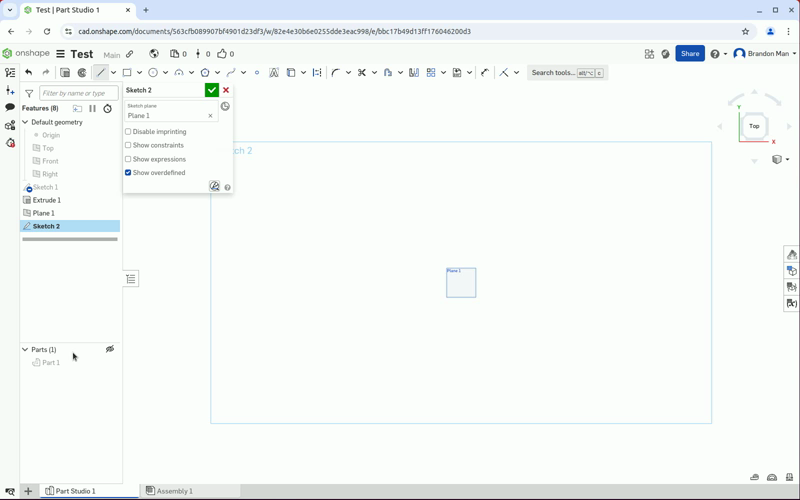
mouse_move(382, 339)
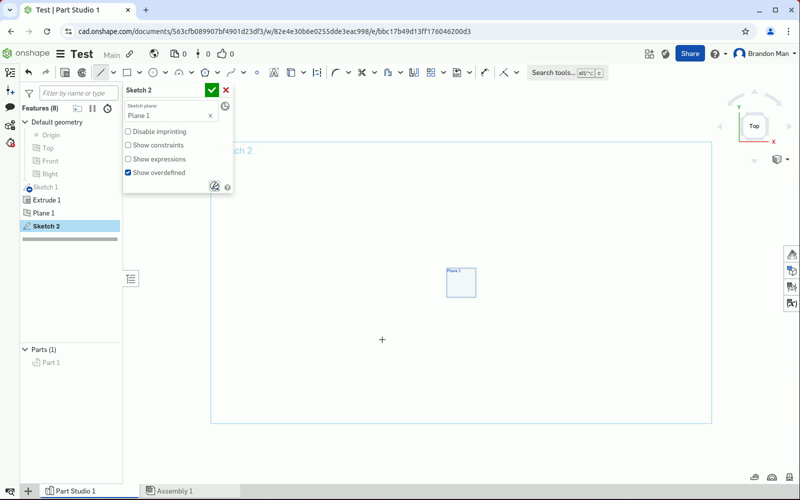
click(382, 339)
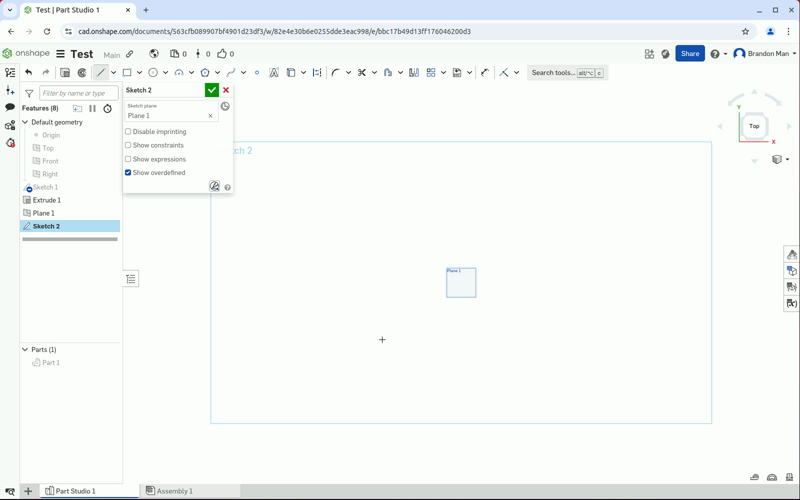
key_up(shift)
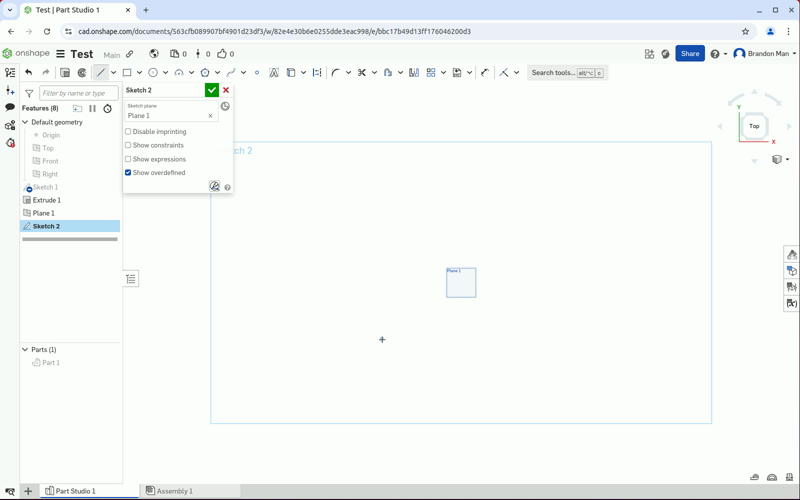
key_down(shift)
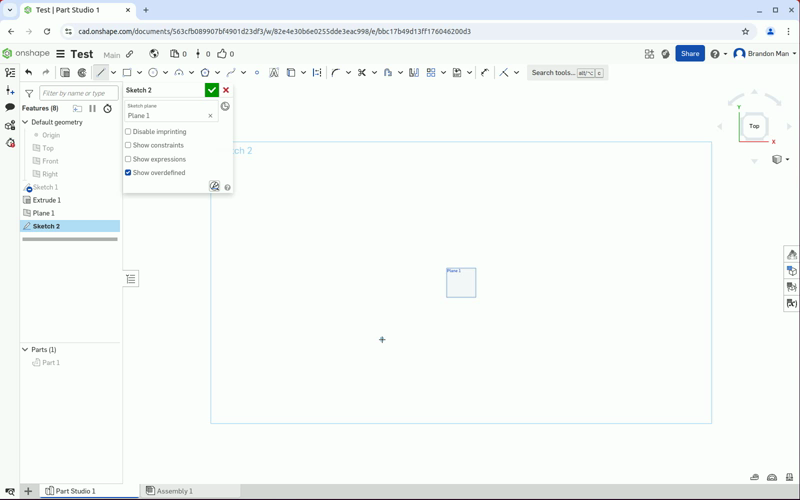
mouse_move(412, 339)
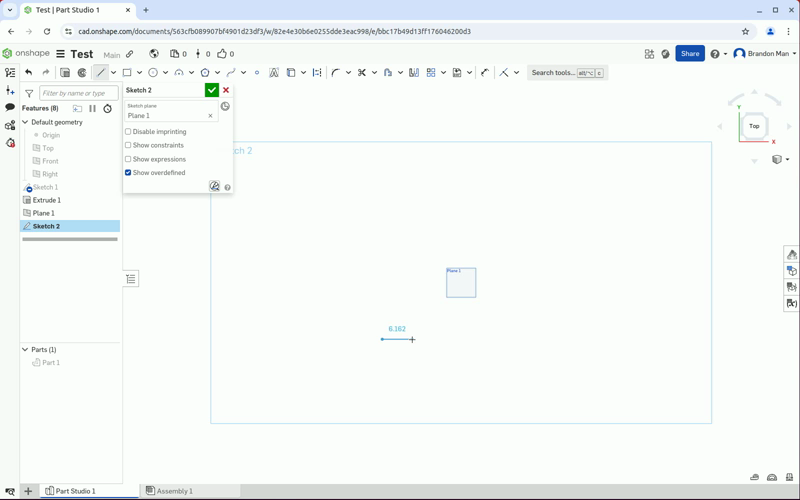
mouse_move(396, 339)
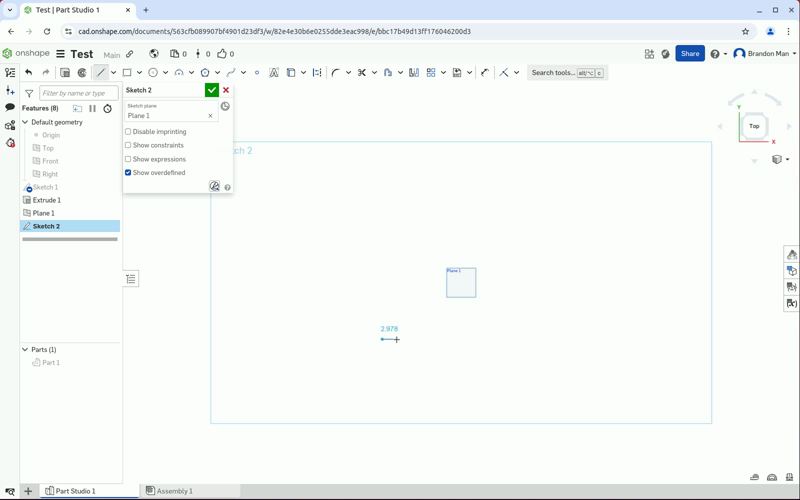
click(396, 339)
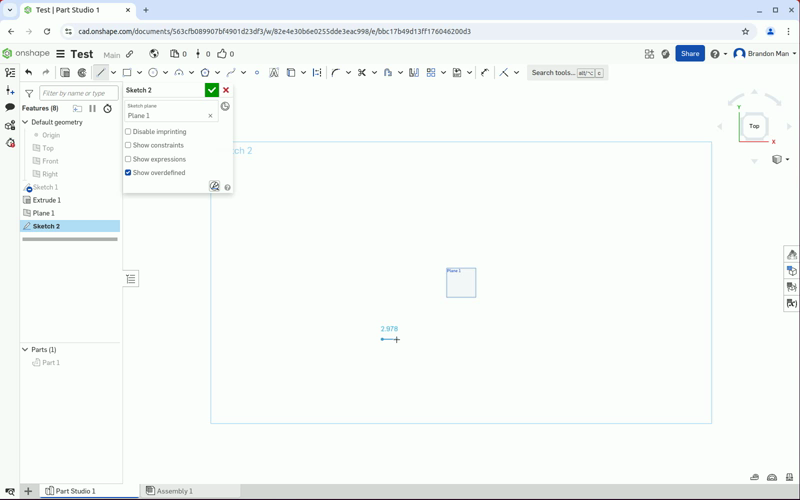
key_up(shift)
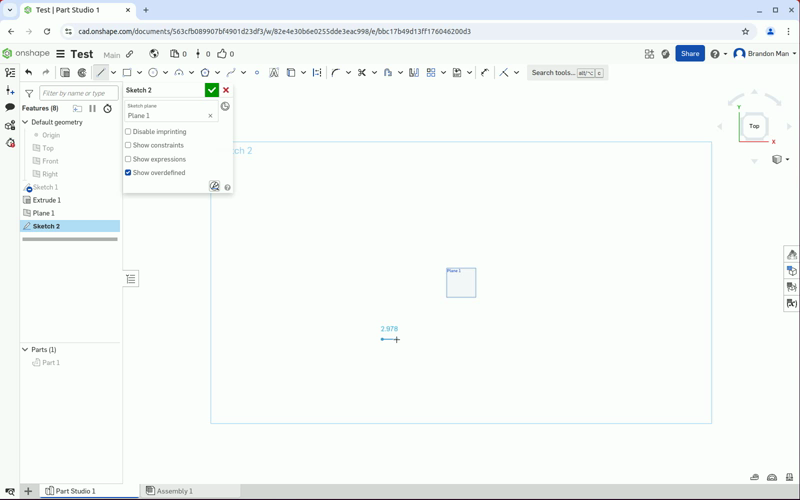
key_down(shift)
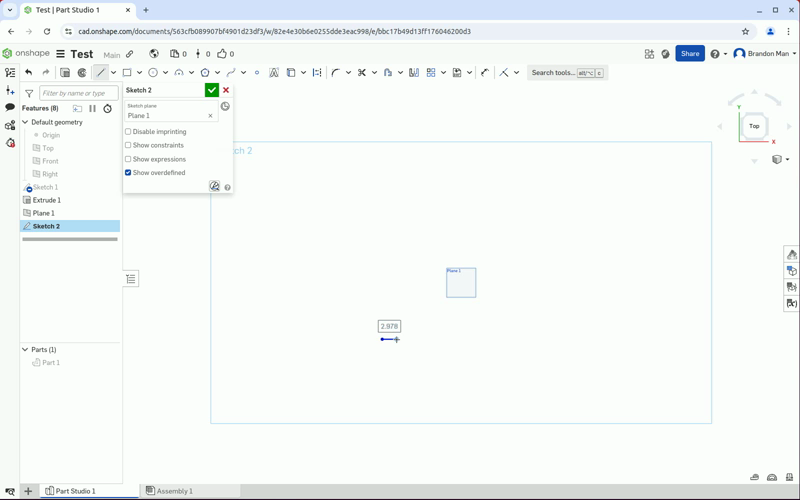
mouse_move(396, 226)
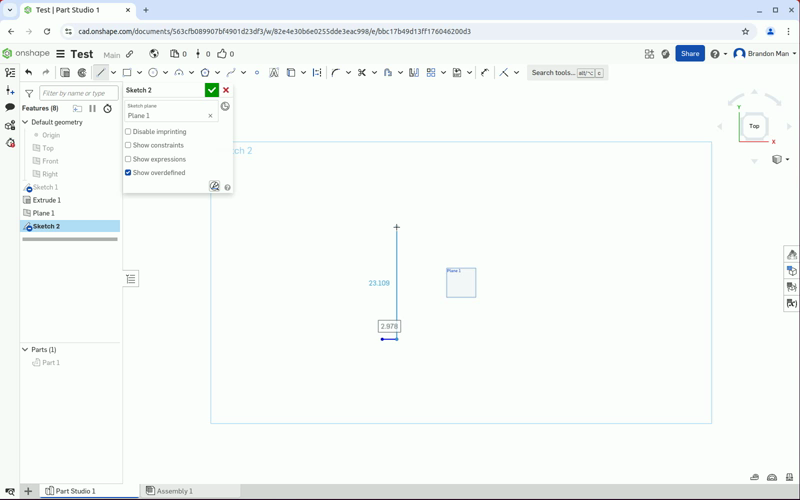
click(396, 226)
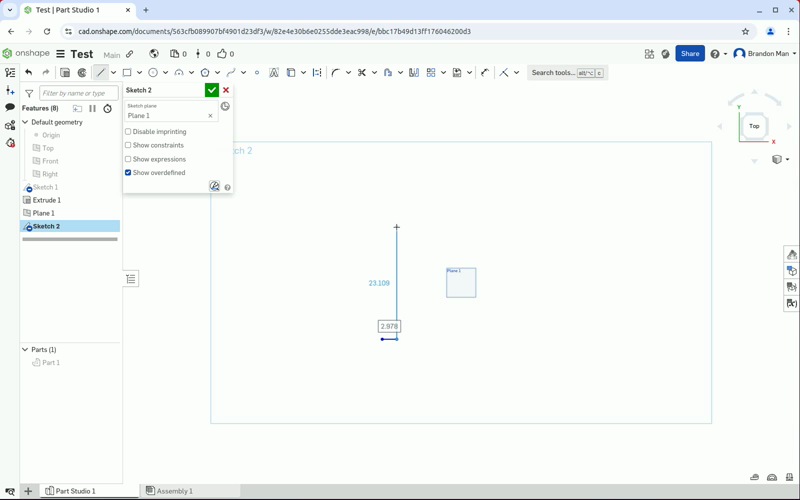
key_up(shift)
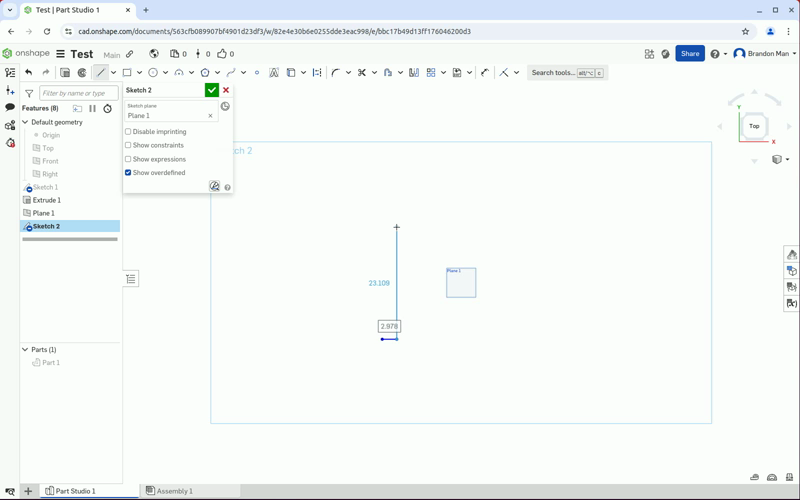
key_down(shift)
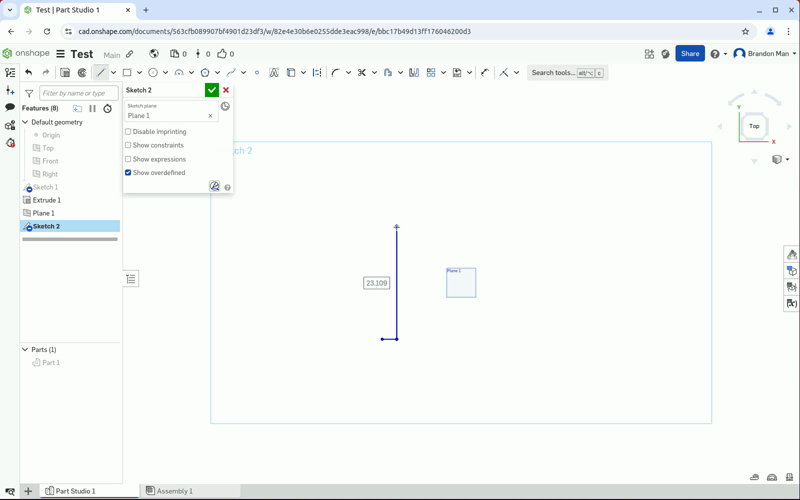
mouse_move(426, 226)
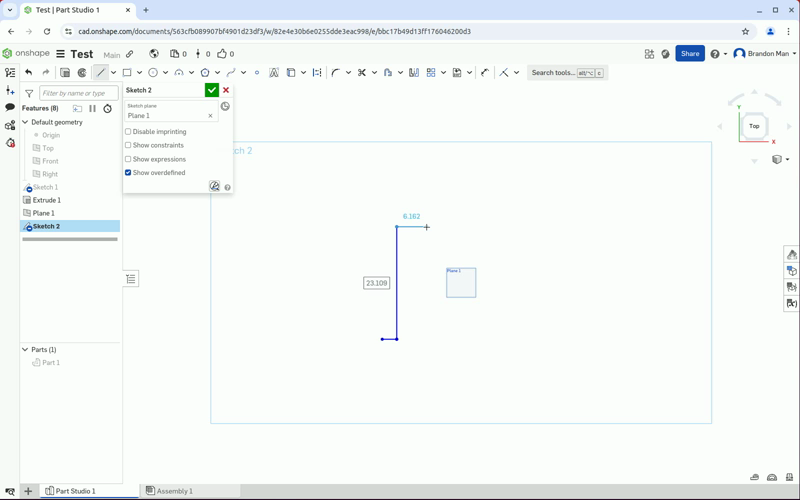
mouse_move(382, 226)
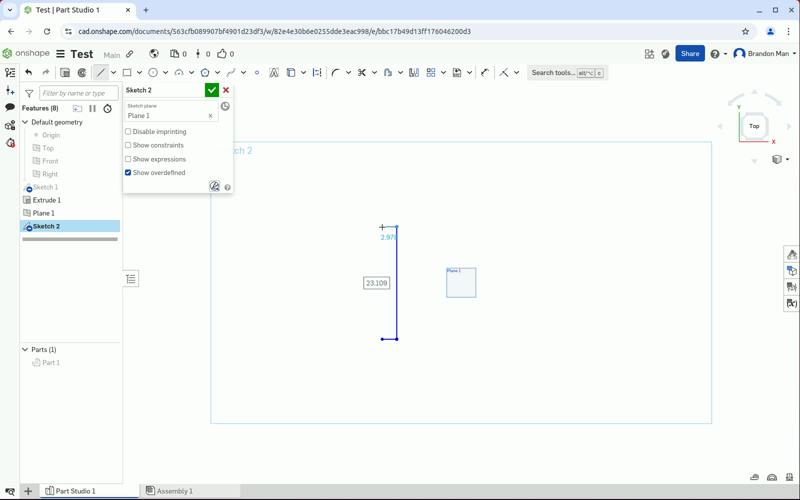
click(382, 226)
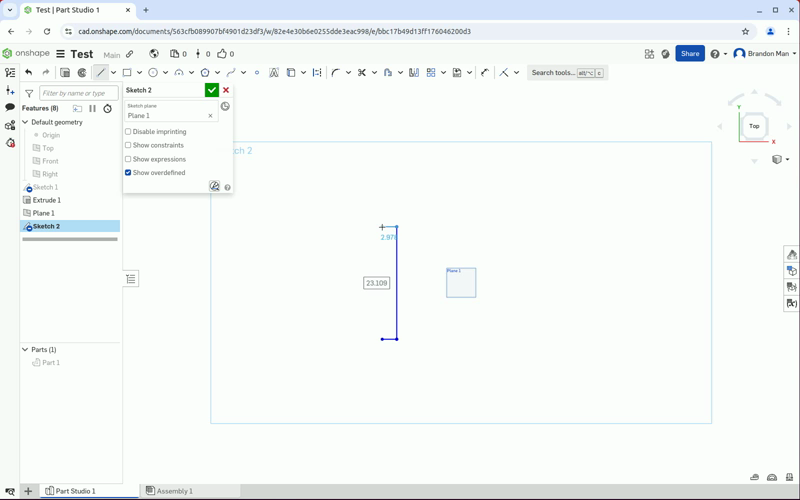
key_up(shift)
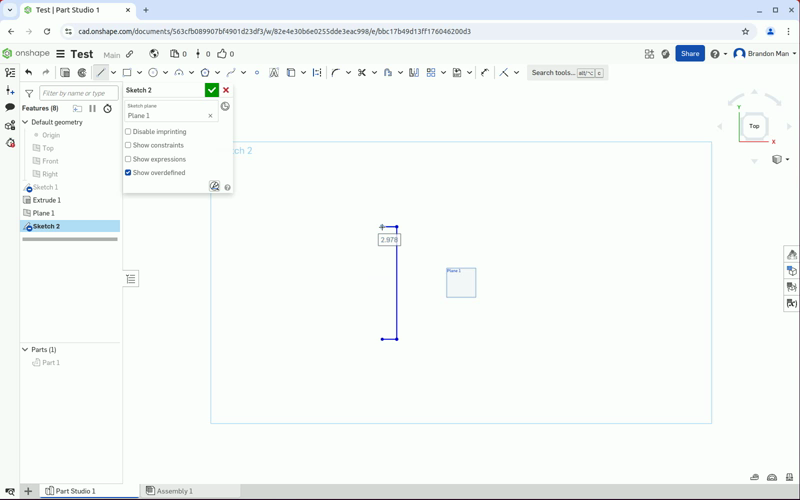
key_down(shift)
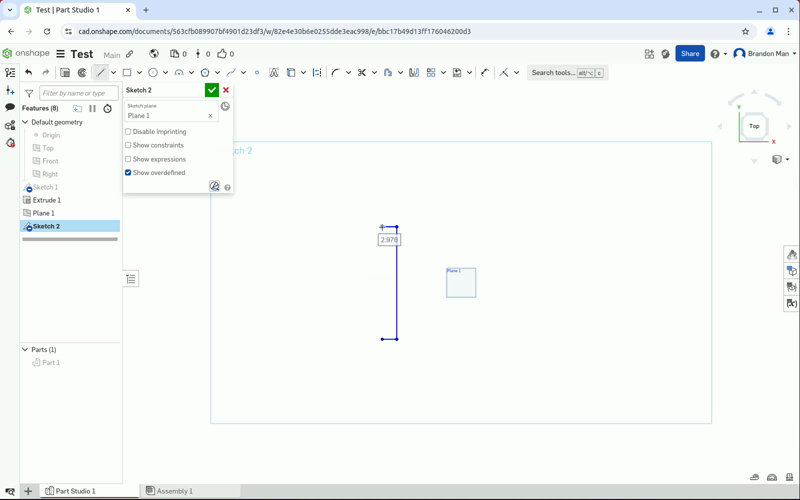
mouse_move(382, 339)
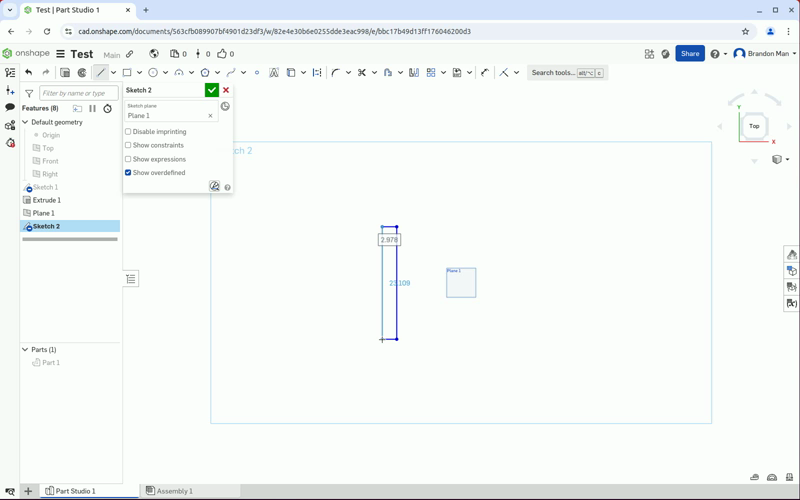
key_up(shift)
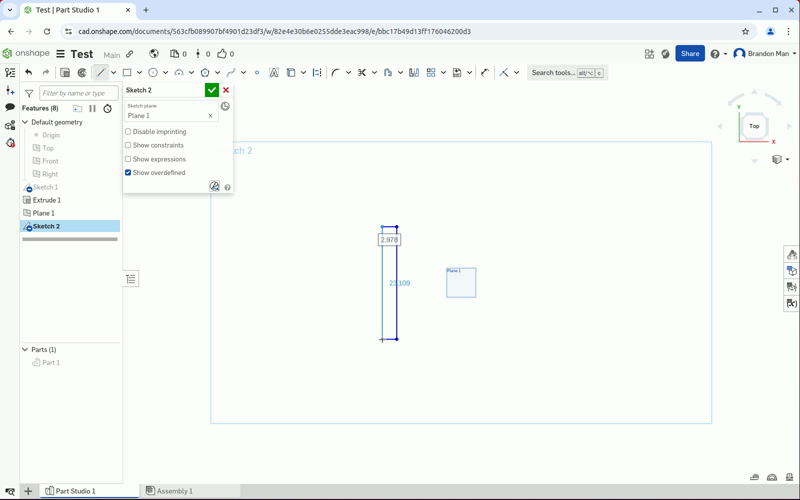
click(382, 339)
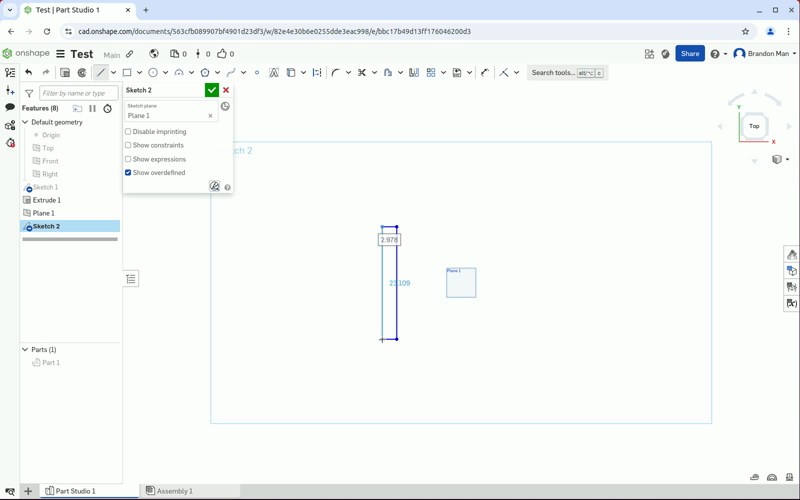
key(esc)
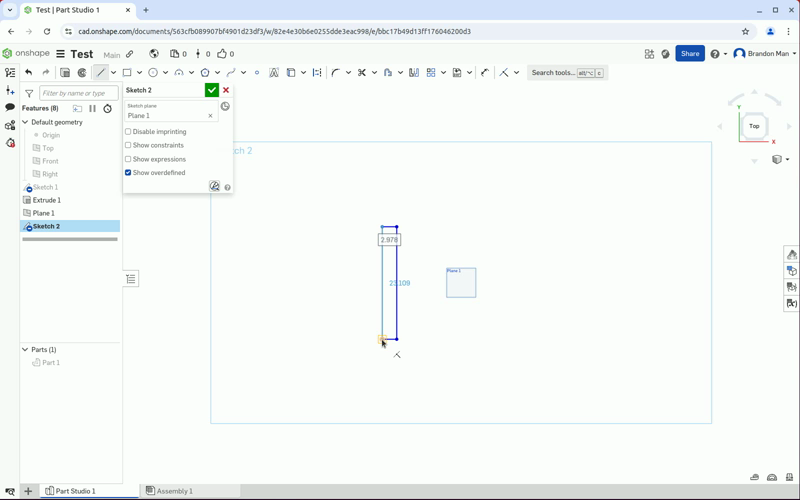
mouse_move(392, 293)
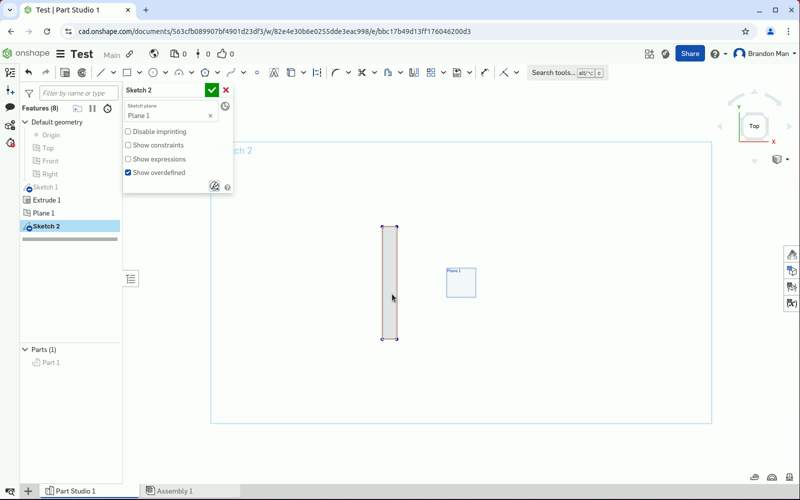
scroll(6)
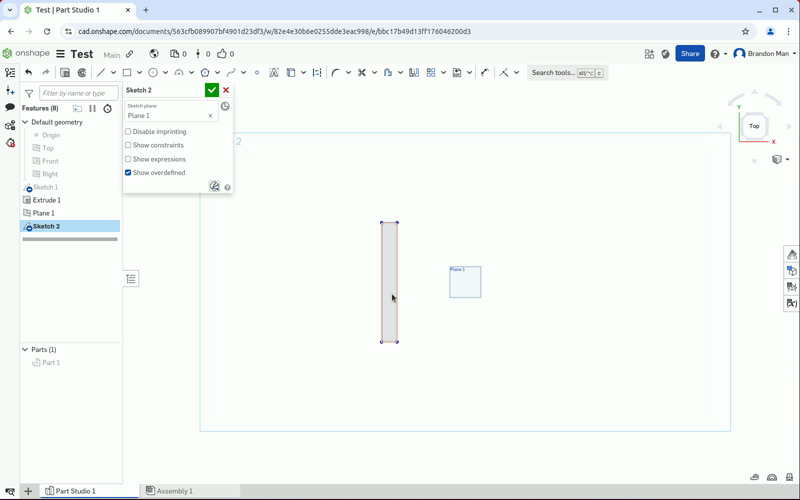
scroll(6)
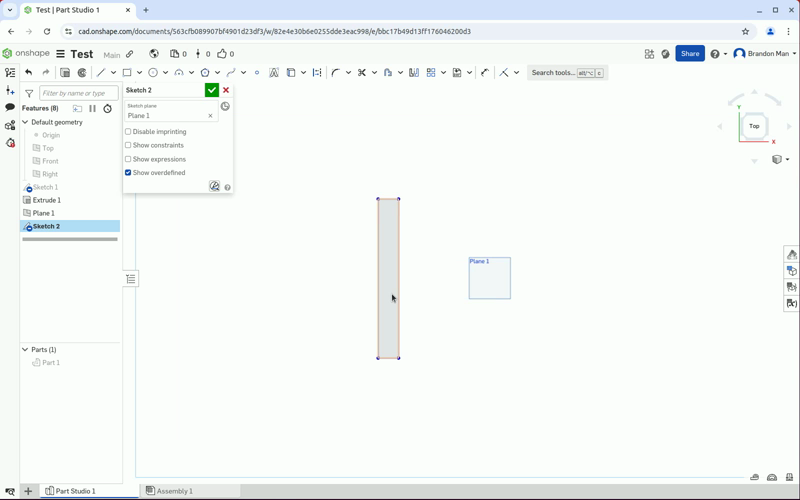
scroll(6)
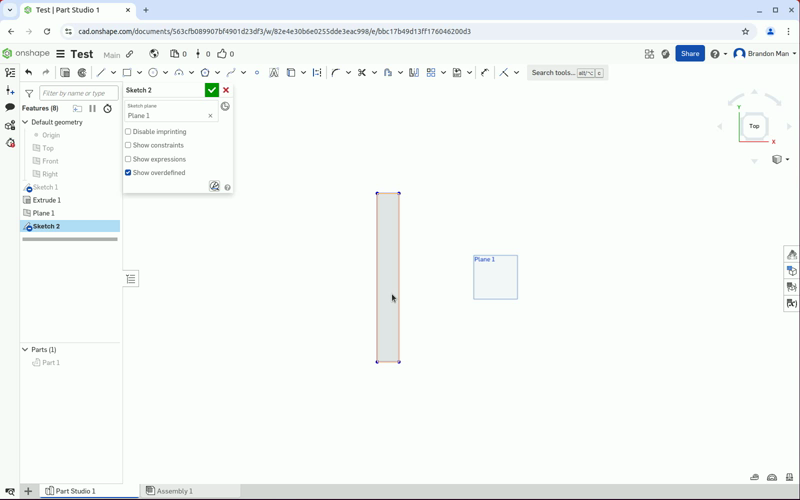
scroll(6)
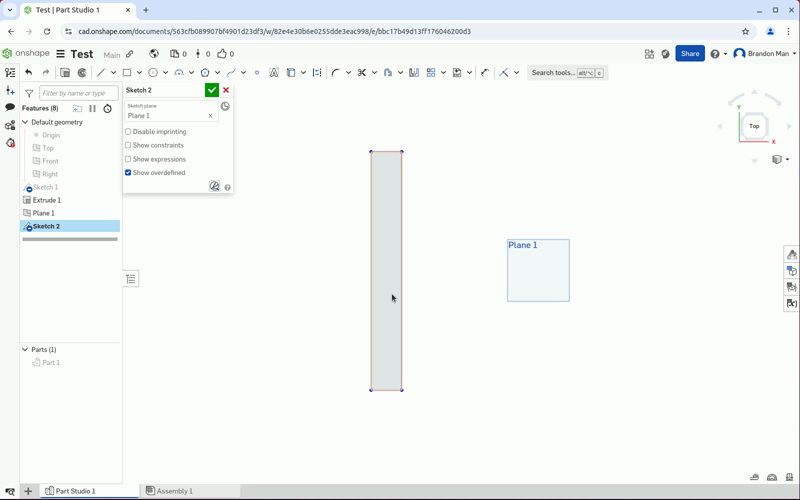
scroll(6)
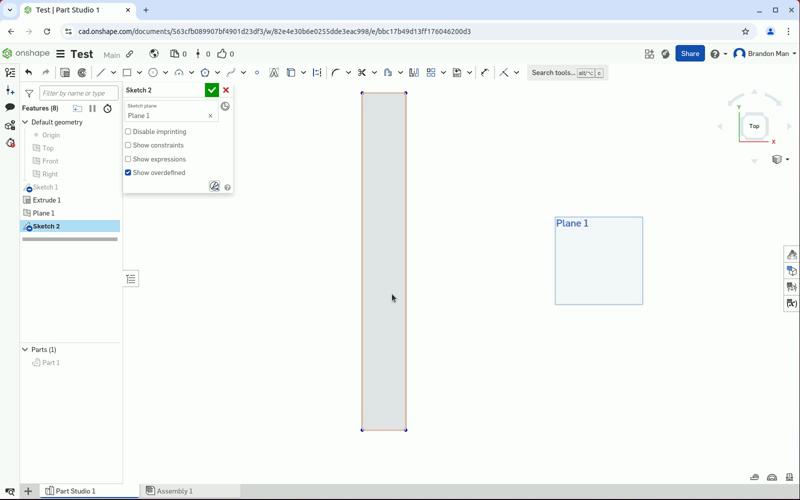
scroll(6)
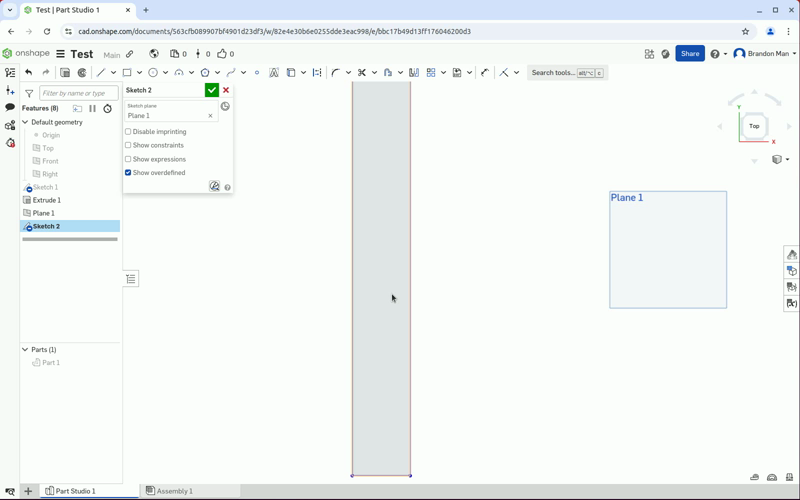
scroll(6)
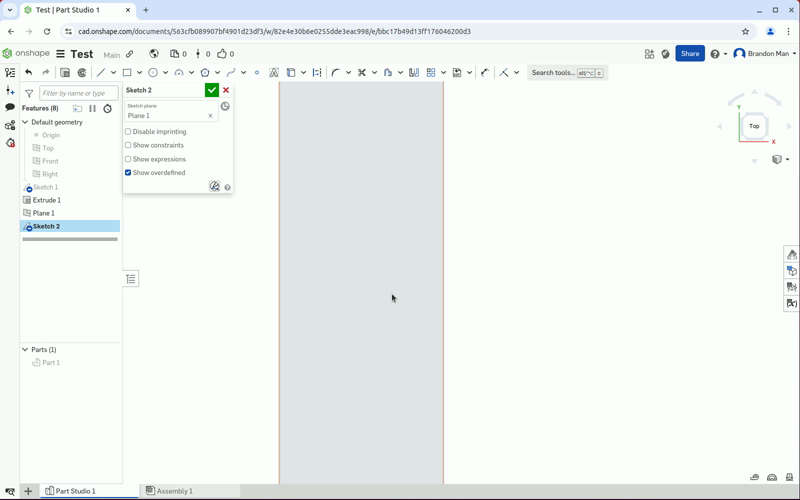
click(392, 293)
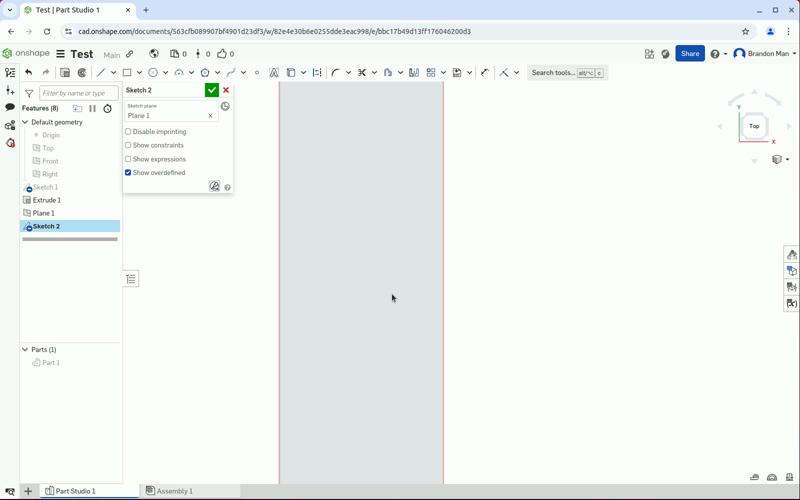
scroll(-6)
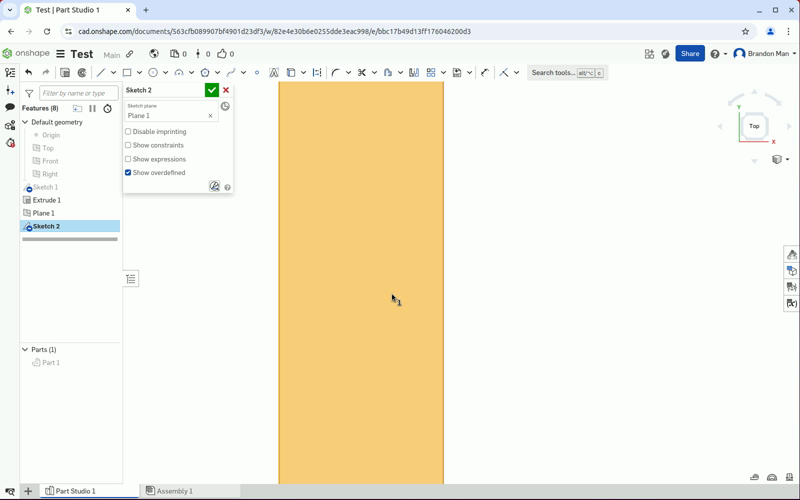
scroll(-6)
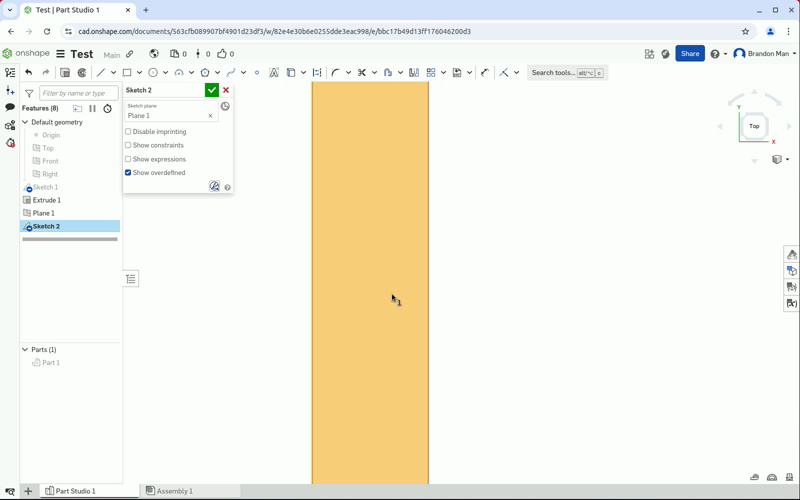
scroll(-6)
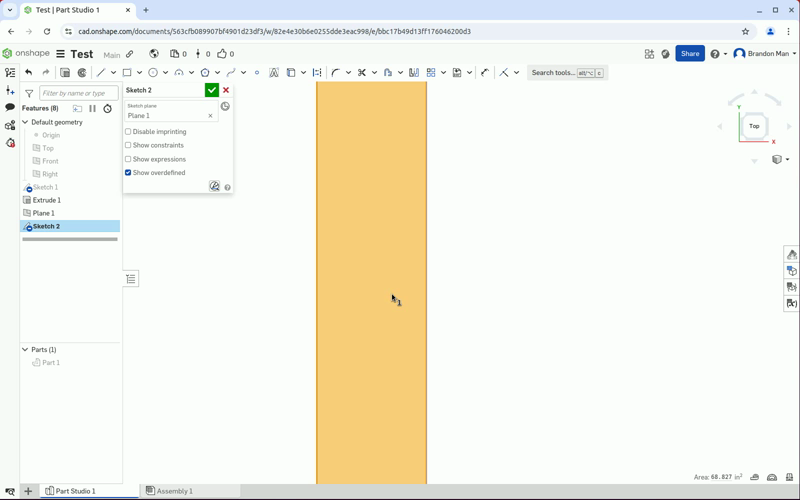
scroll(-6)
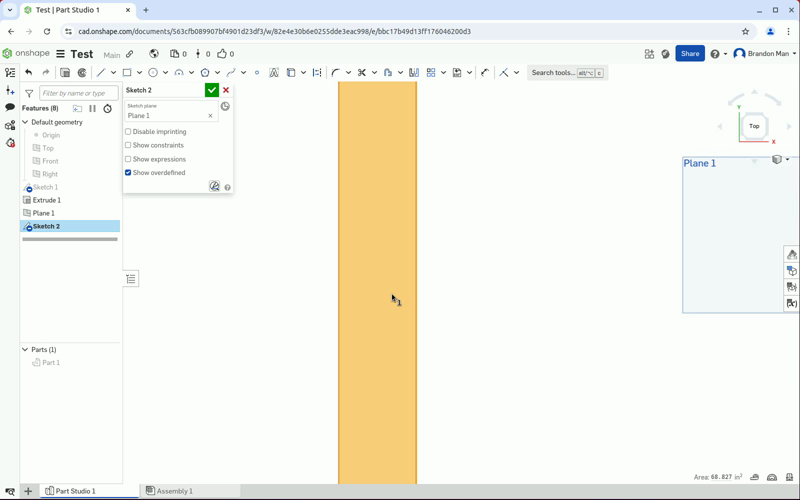
scroll(-6)
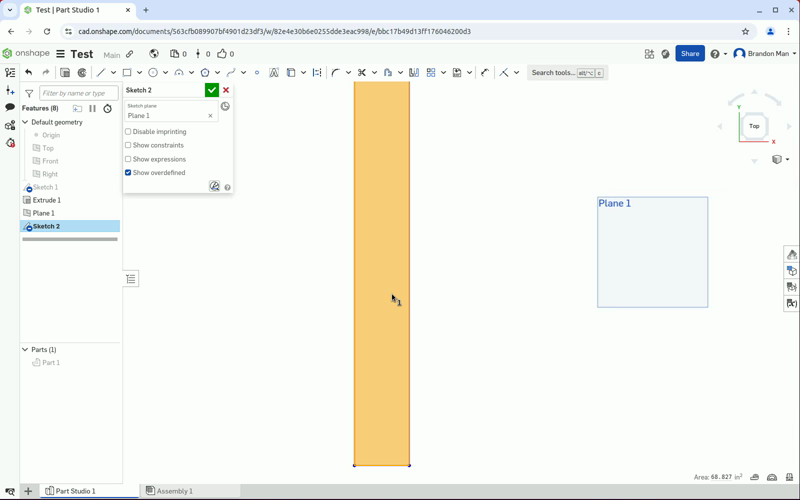
scroll(-6)
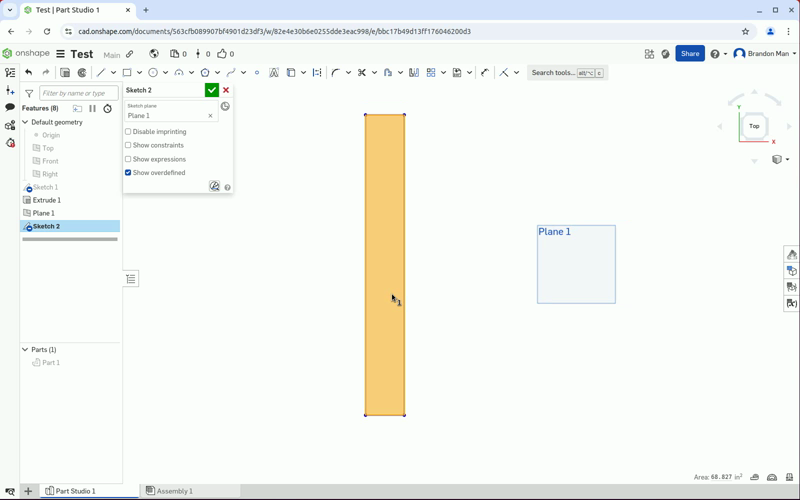
scroll(-6)
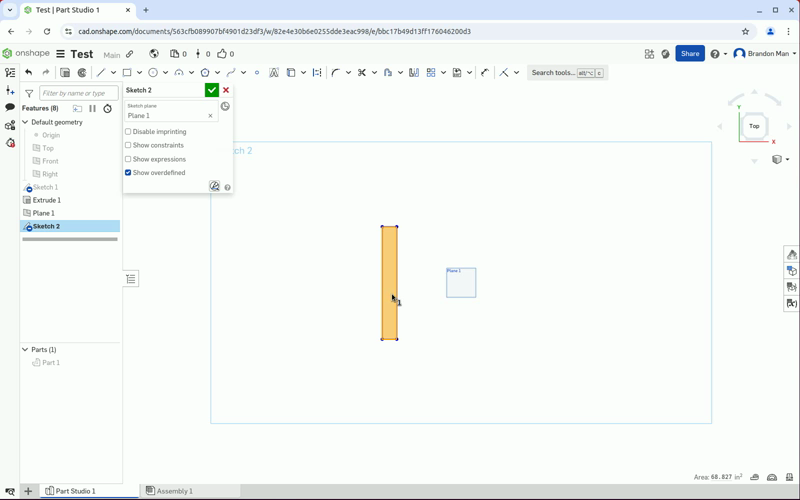
mouse_move(73, 352)
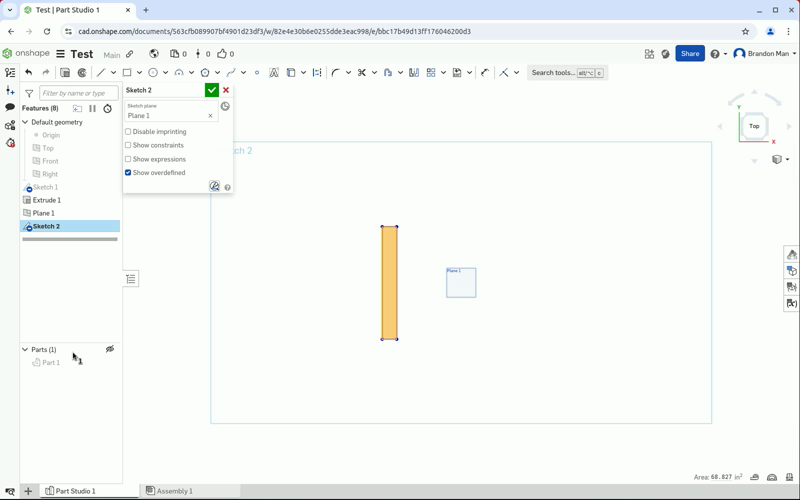
key(shift+y)
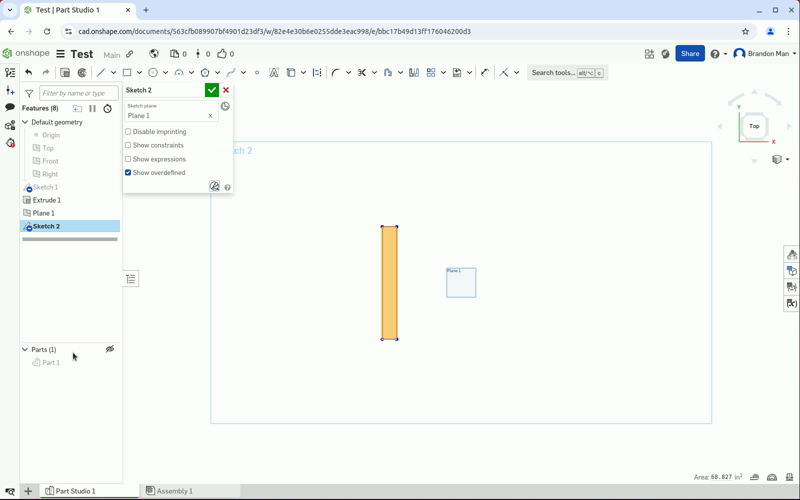
key(shift+e)
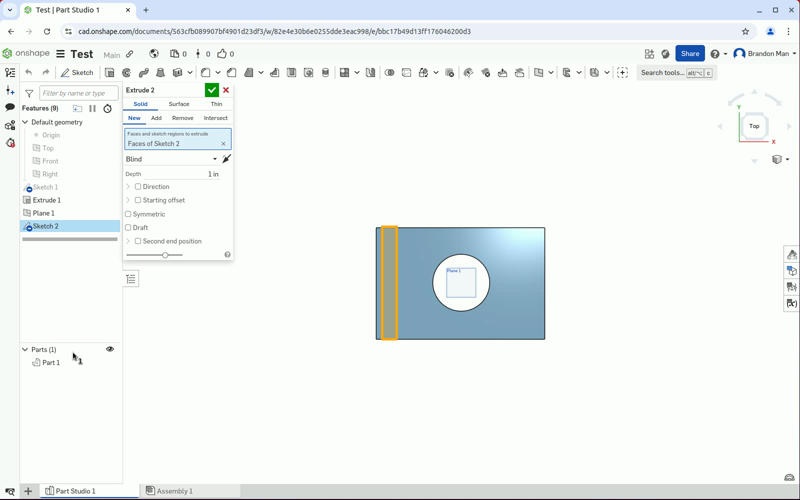
mouse_move(143, 106)
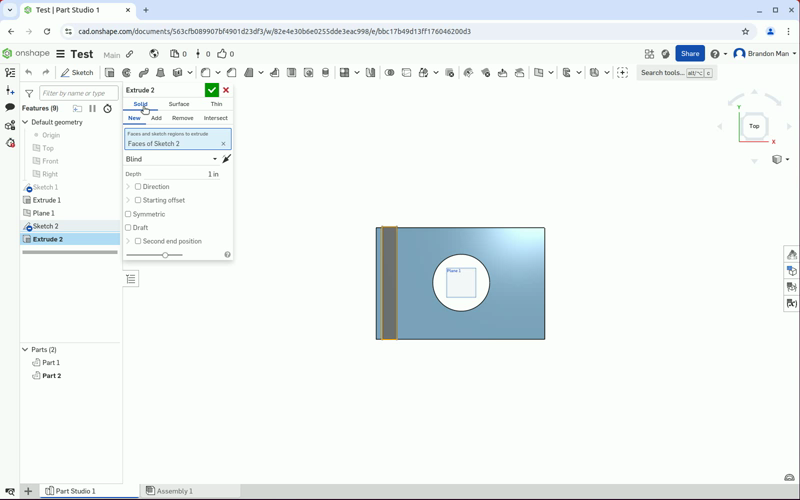
click(143, 106)
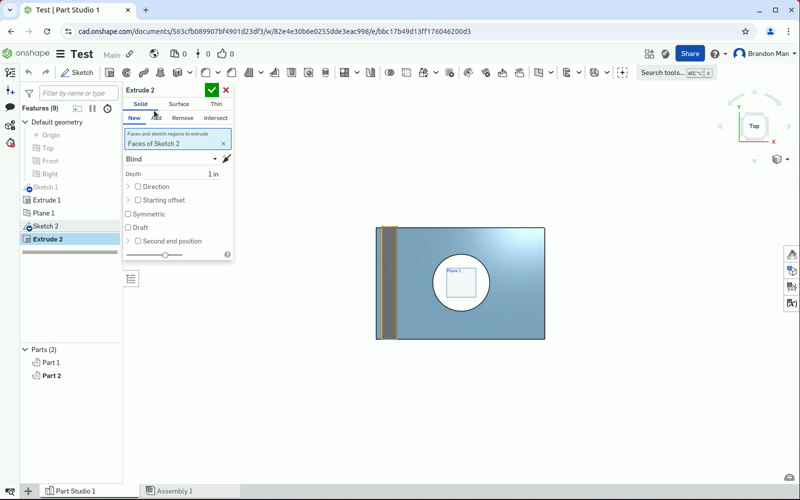
mouse_move(186, 120)
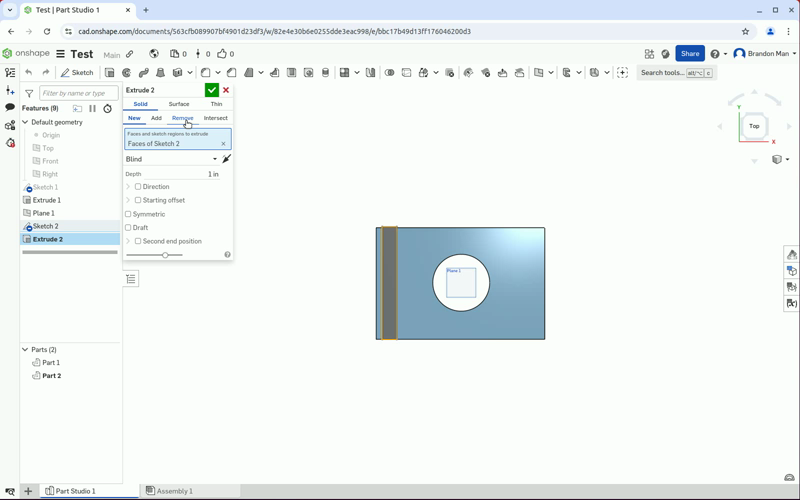
click(186, 120)
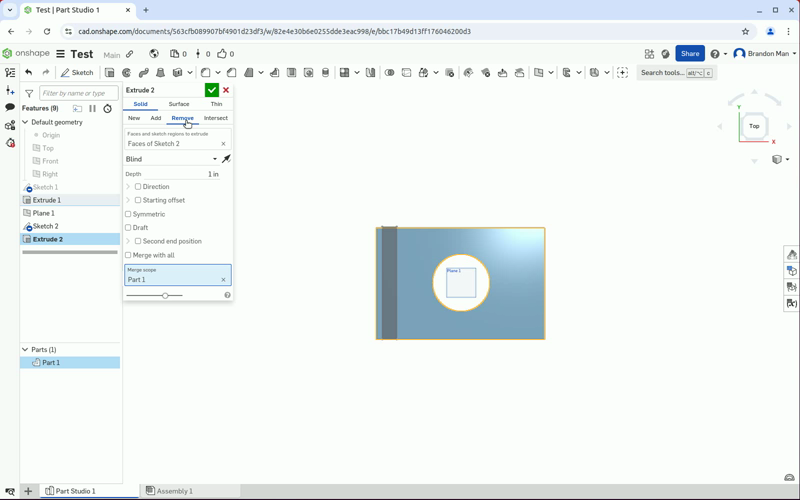
key(tab, 4)
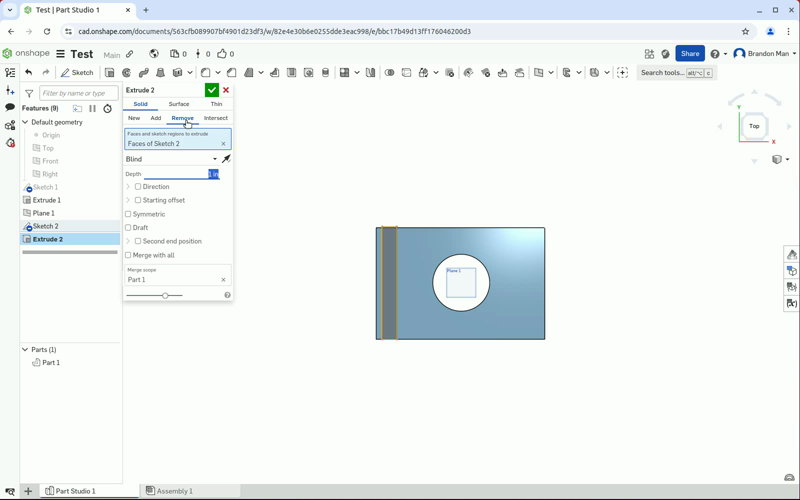
text(1.204)
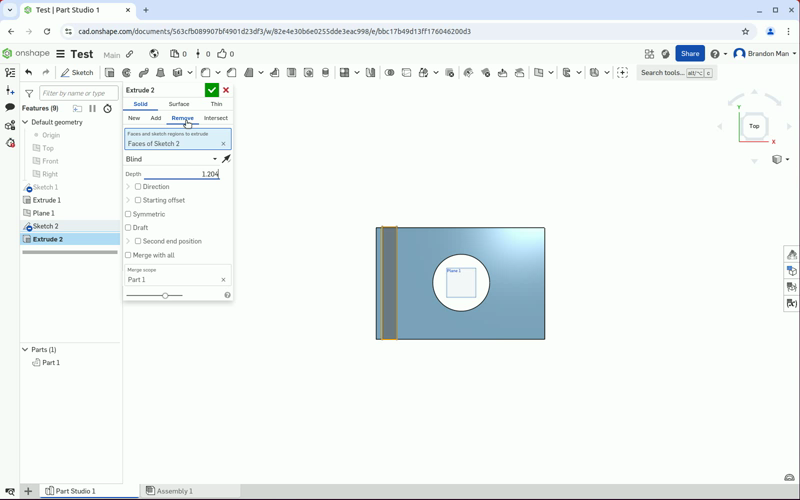
key(tab, 6)
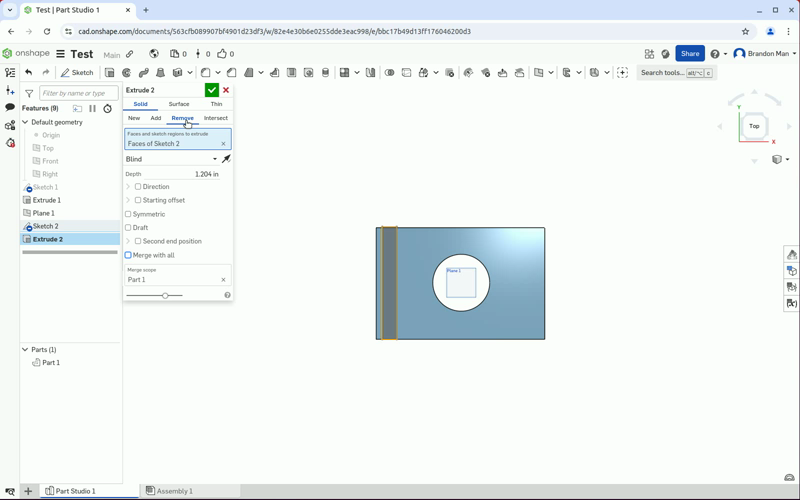
key(space)
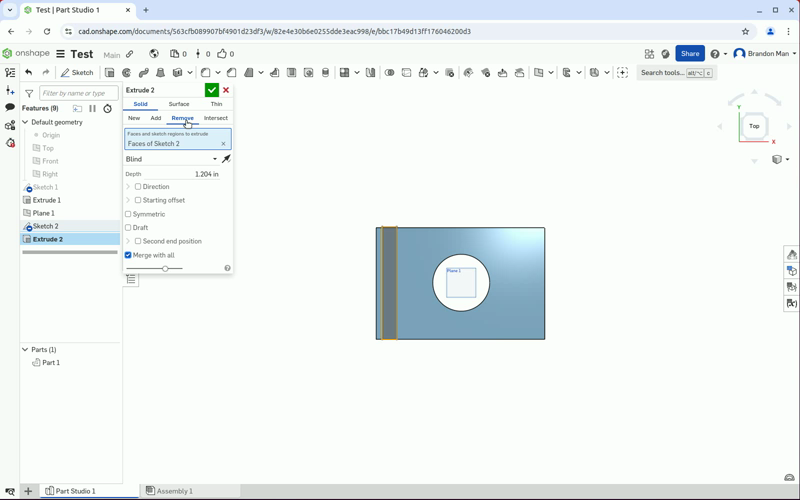
key(enter)
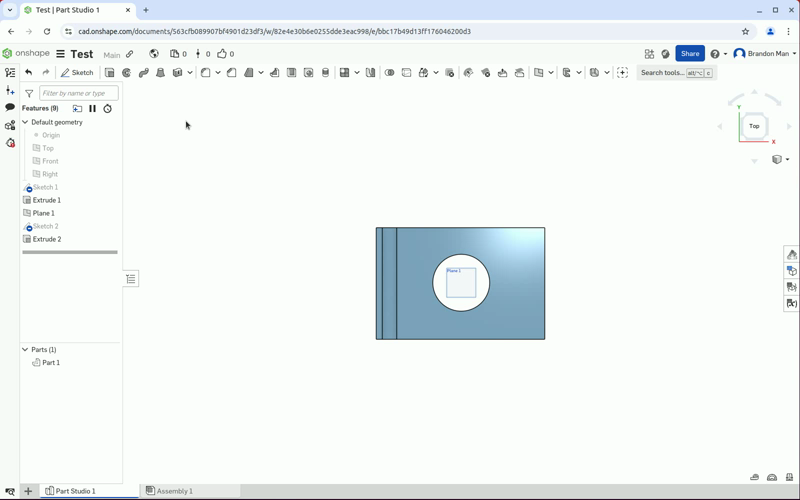
key(shift+h)
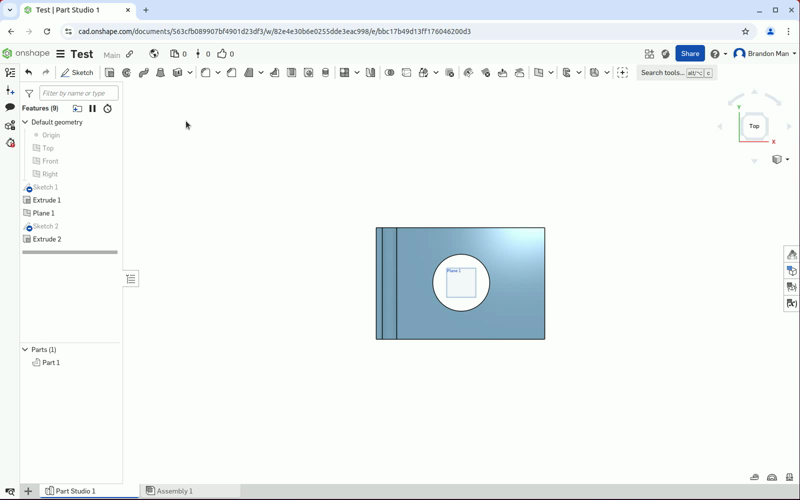
key(shift+h)
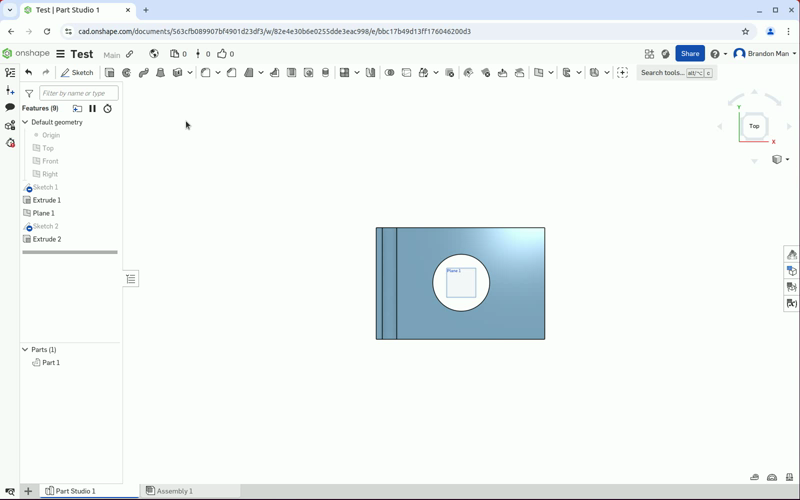
mouse_move(73, 189)
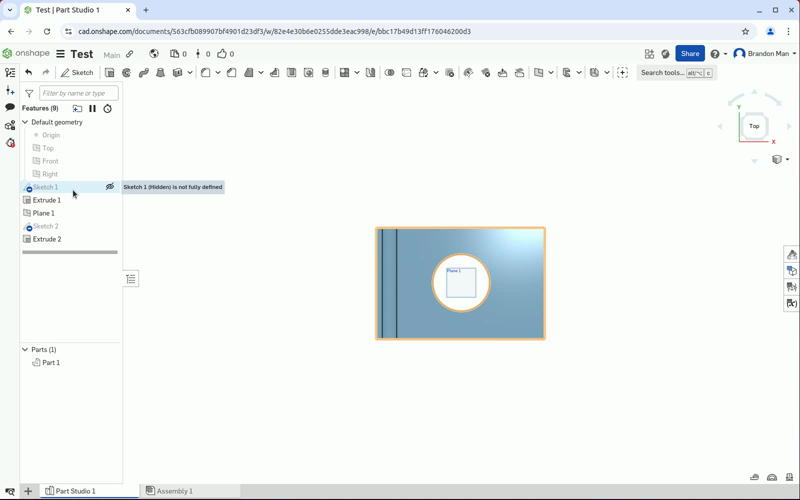
click(73, 189)
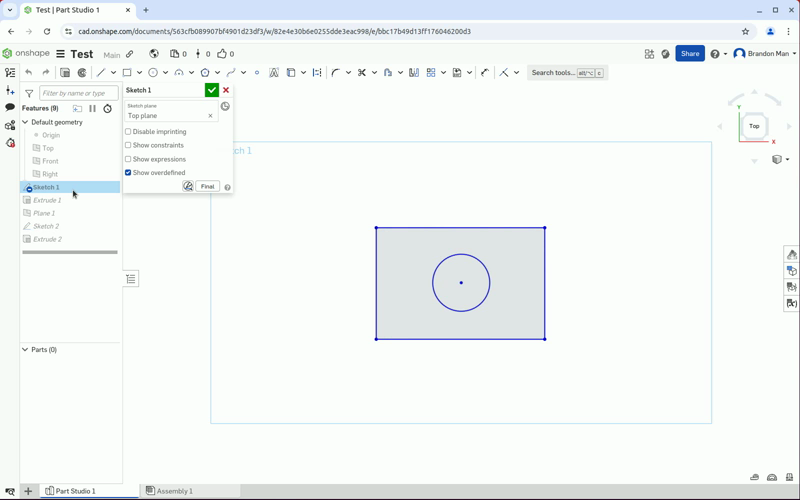
mouse_move(229, 92)
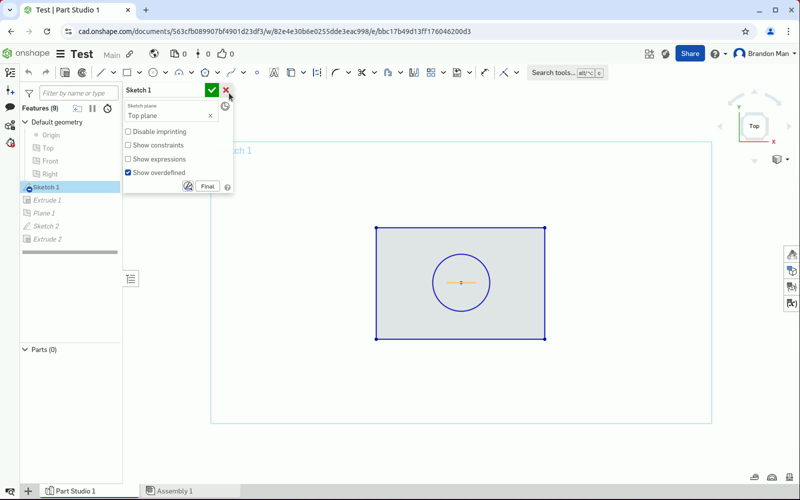
click(229, 92)
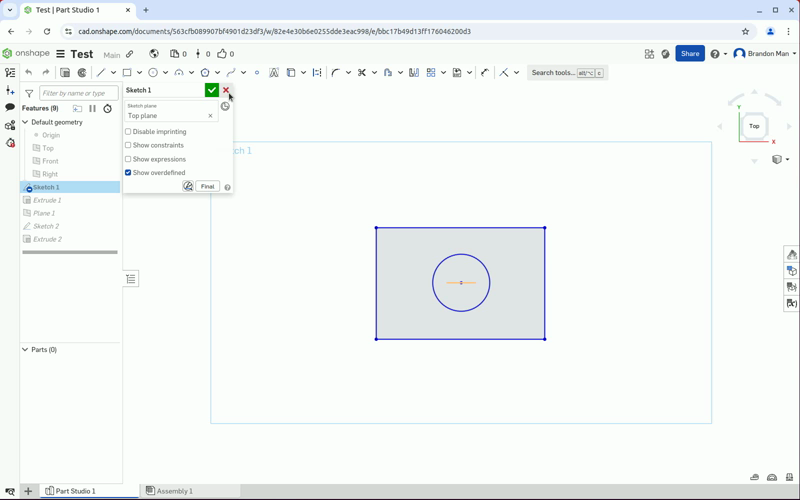
key(shift+s)
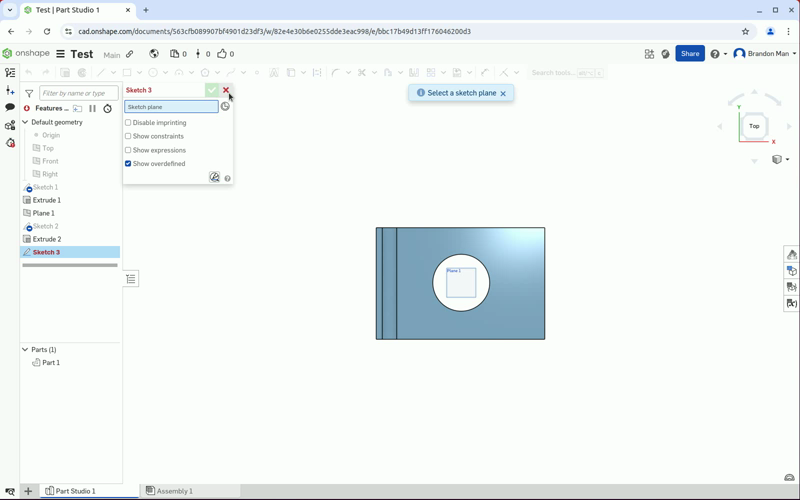
mouse_move(73, 215)
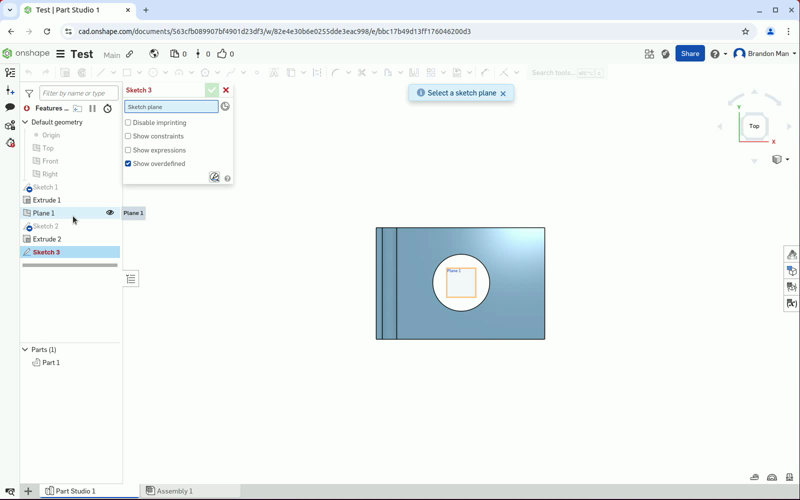
click(73, 215)
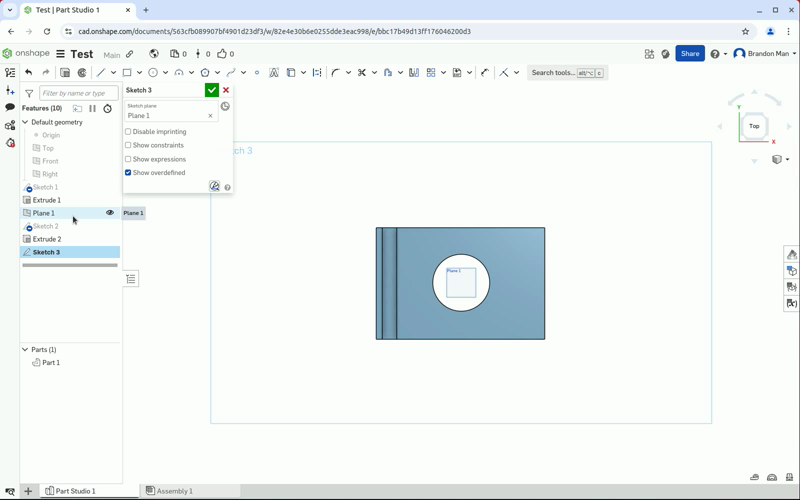
mouse_move(73, 352)
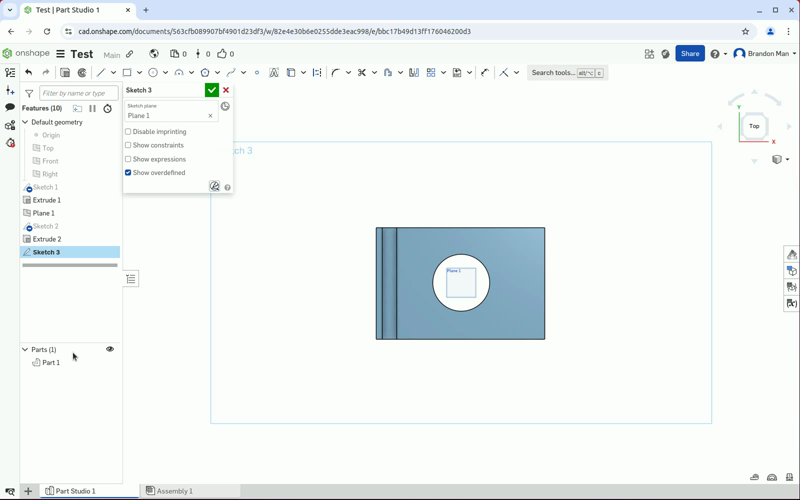
key(y)
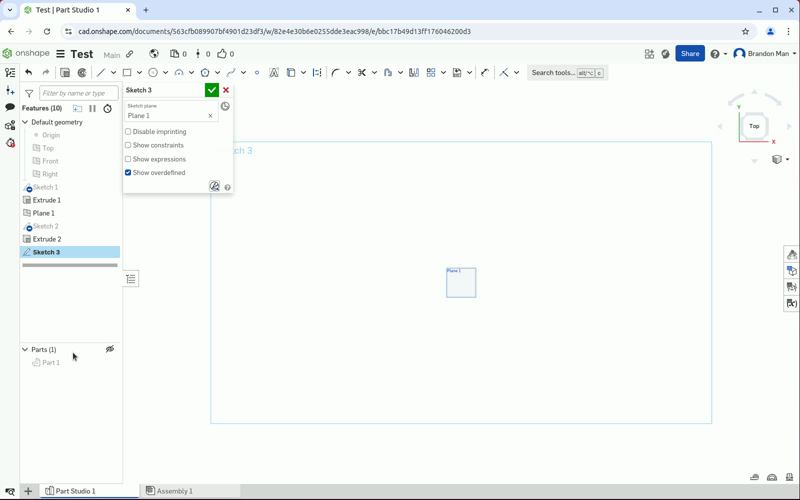
key(l)
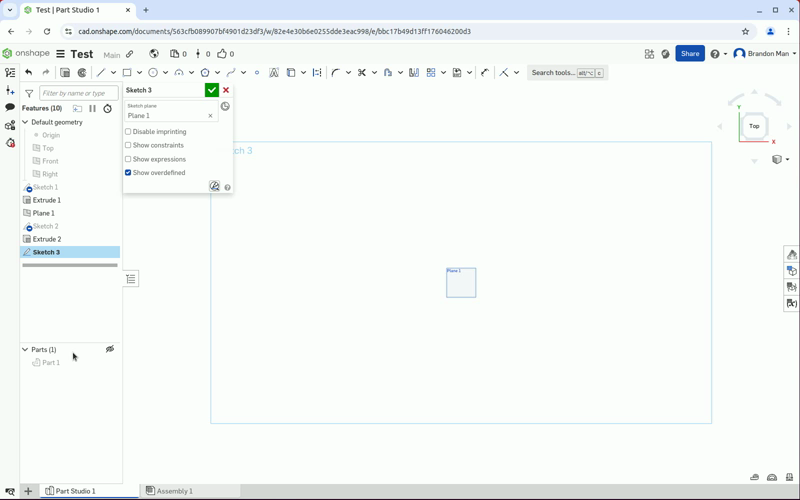
key_down(shift)
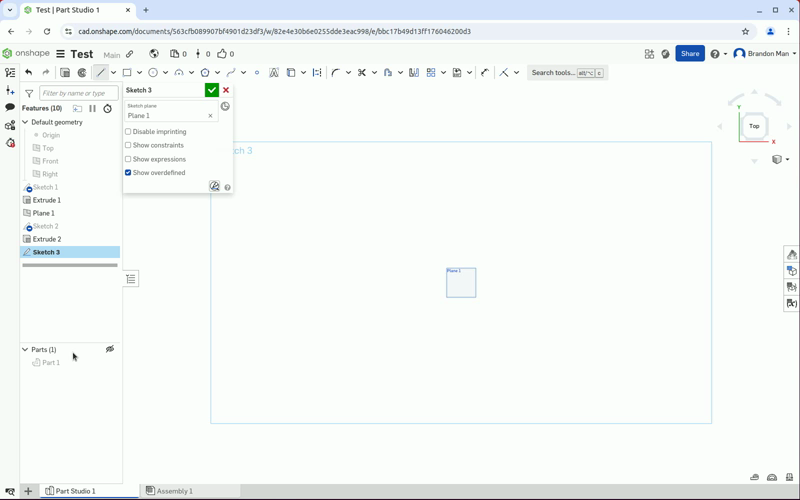
mouse_move(446, 339)
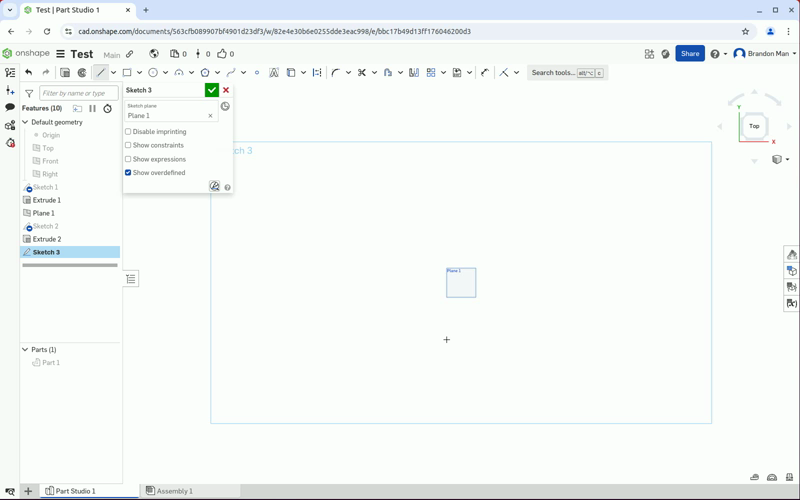
click(446, 339)
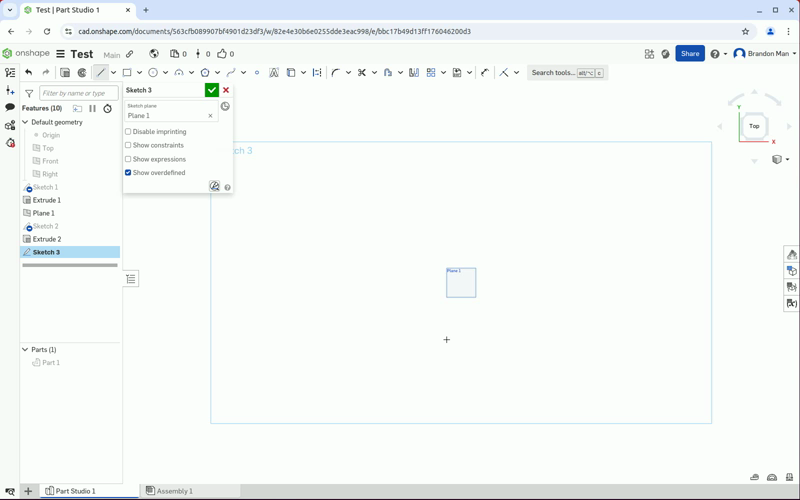
key_up(shift)
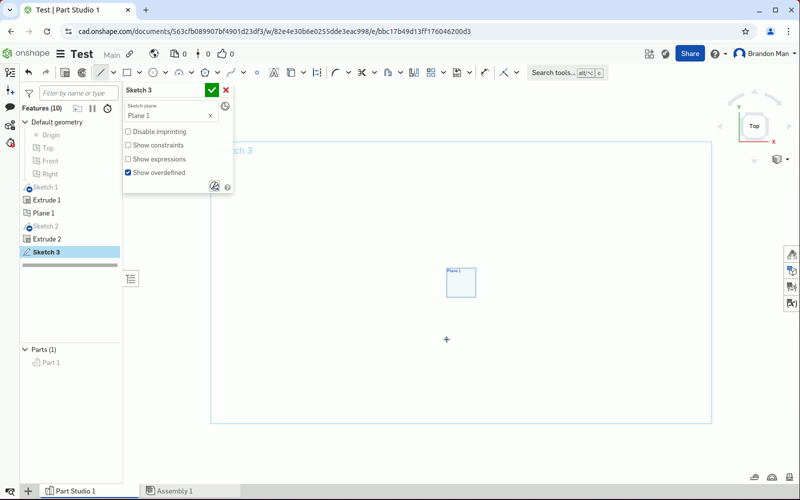
key_down(shift)
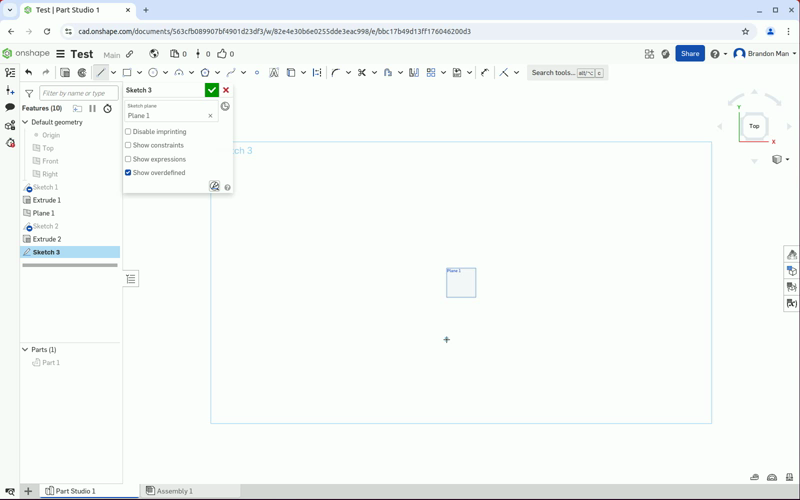
mouse_move(476, 339)
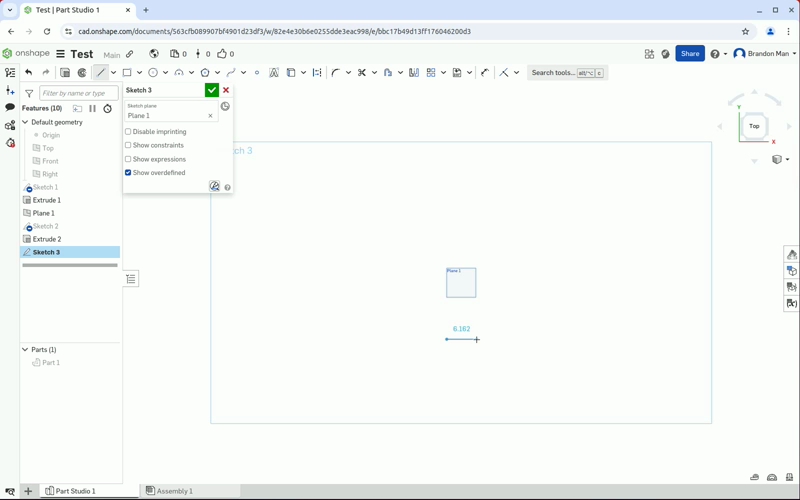
mouse_move(475, 339)
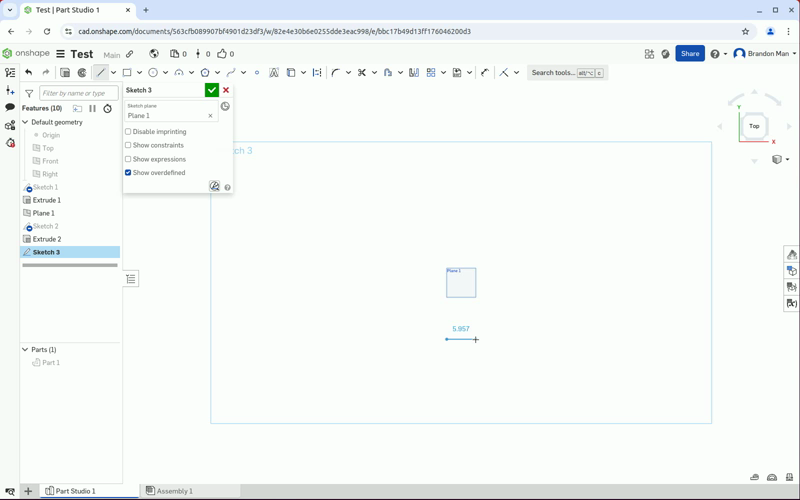
click(475, 339)
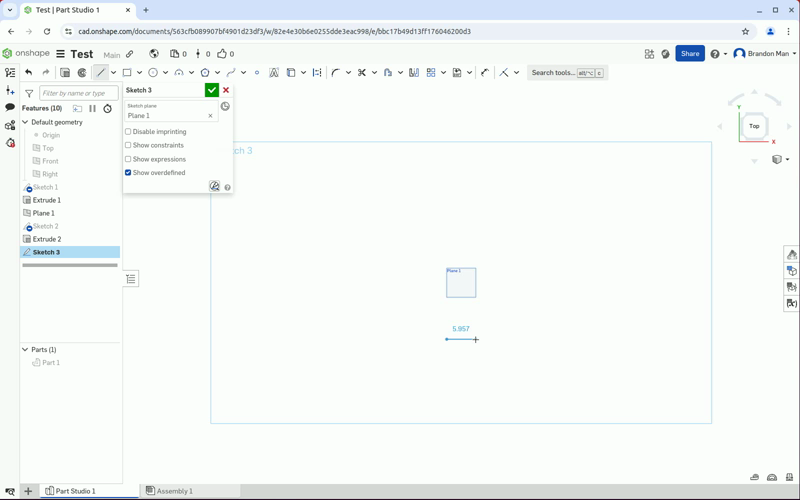
key_up(shift)
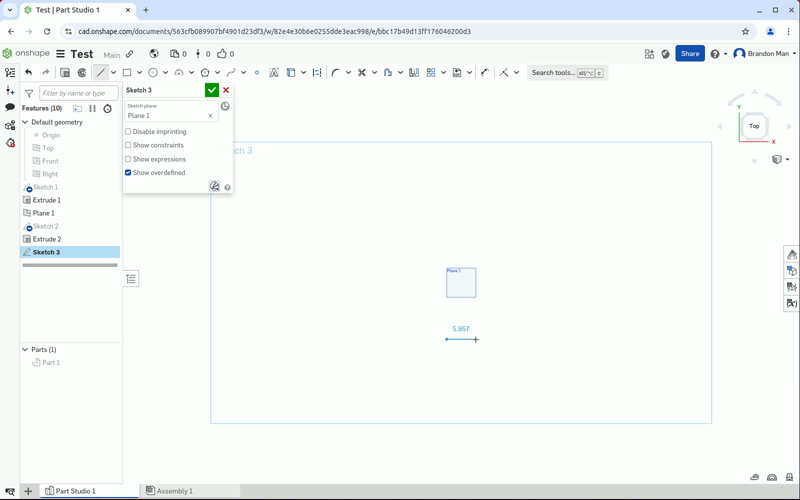
key_down(shift)
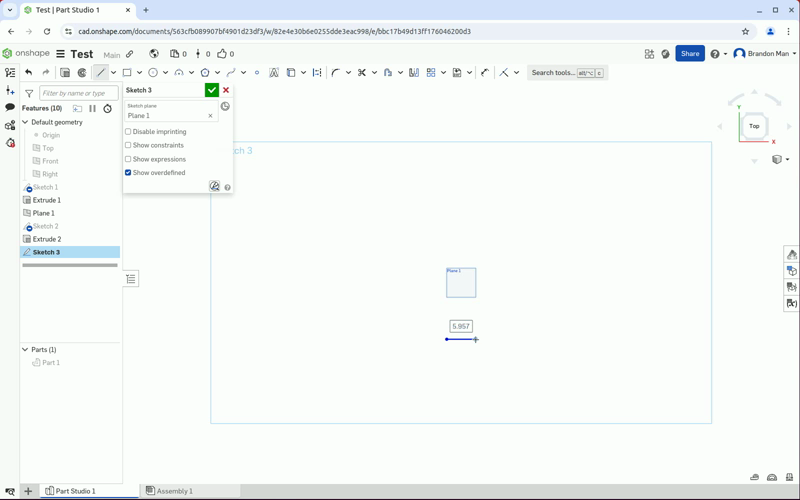
mouse_move(505, 339)
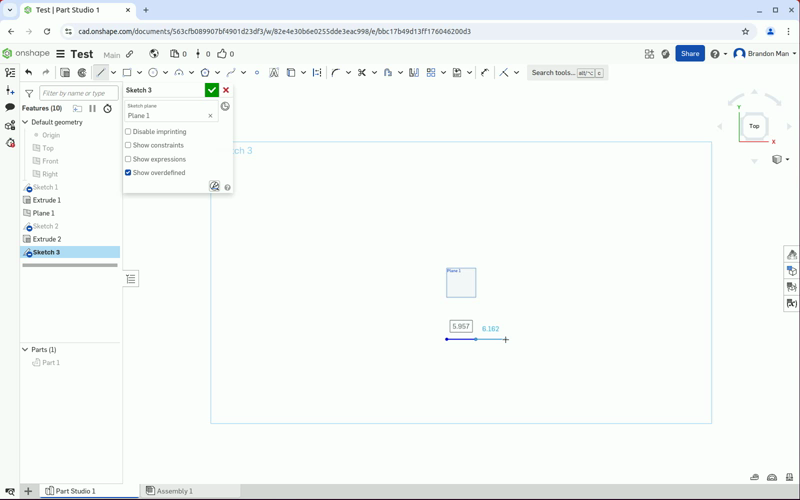
mouse_move(475, 306)
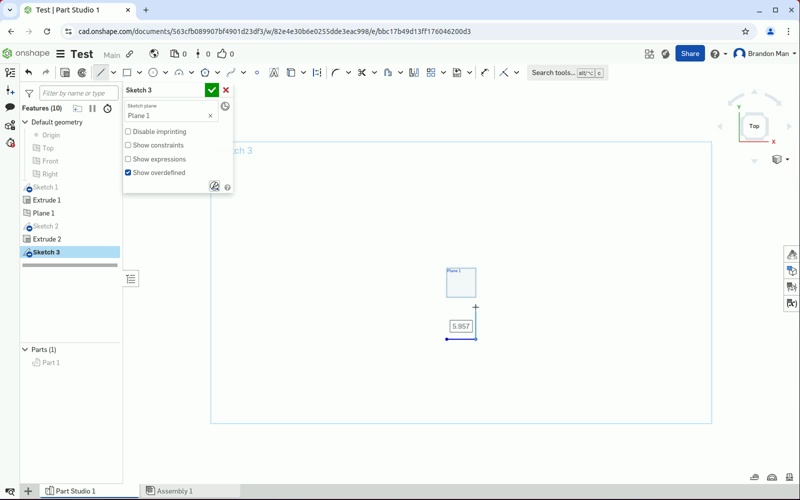
click(475, 306)
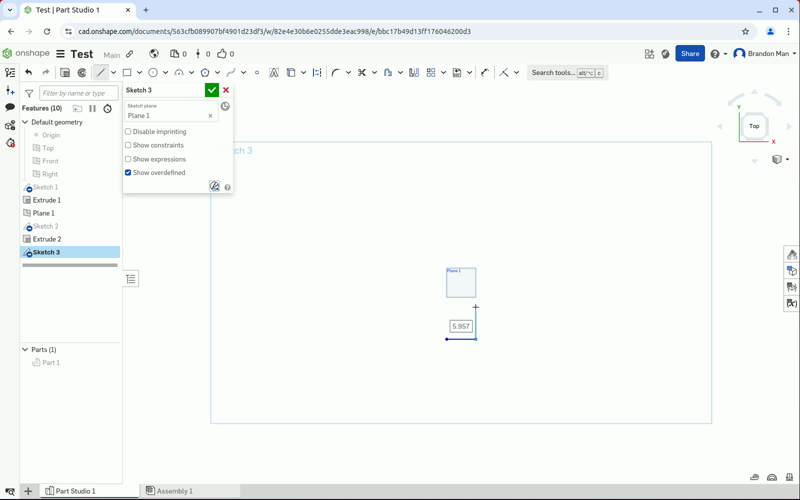
key_up(shift)
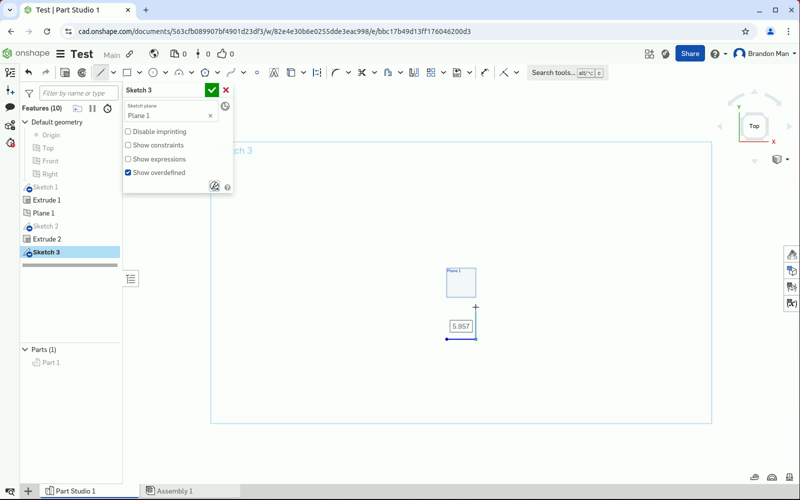
key(esc)
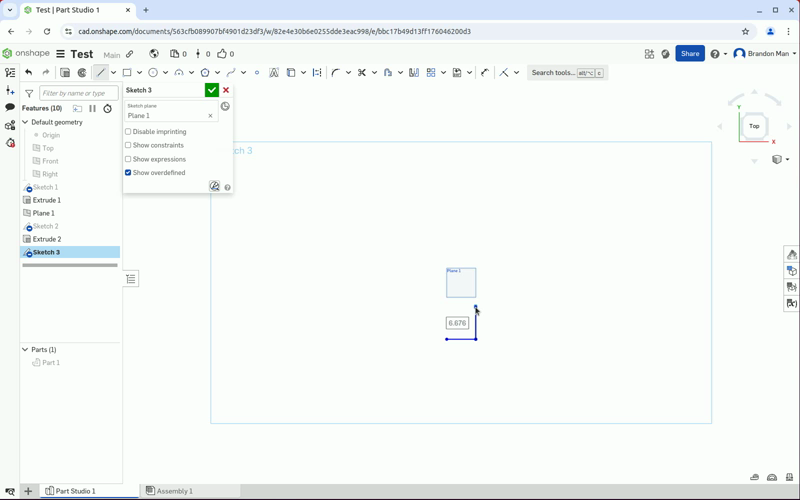
key(a)
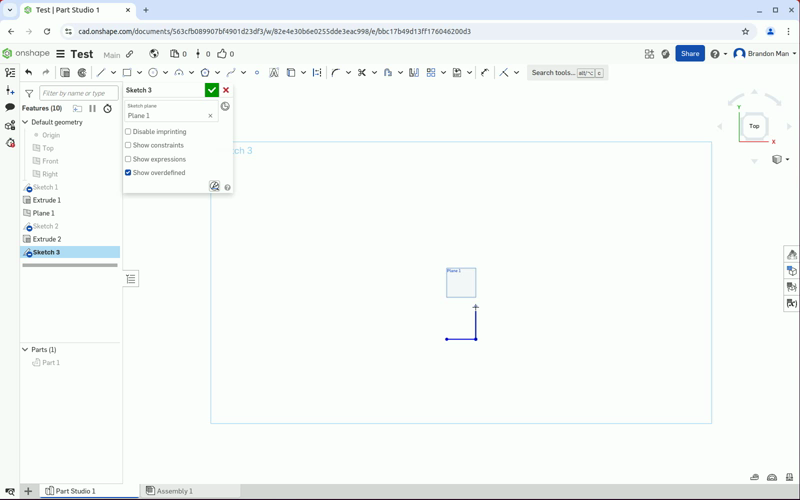
mouse_move(475, 306)
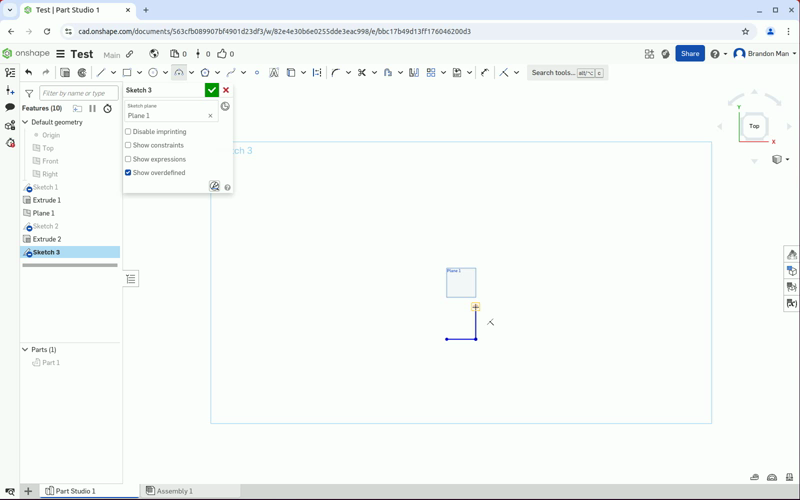
click(475, 306)
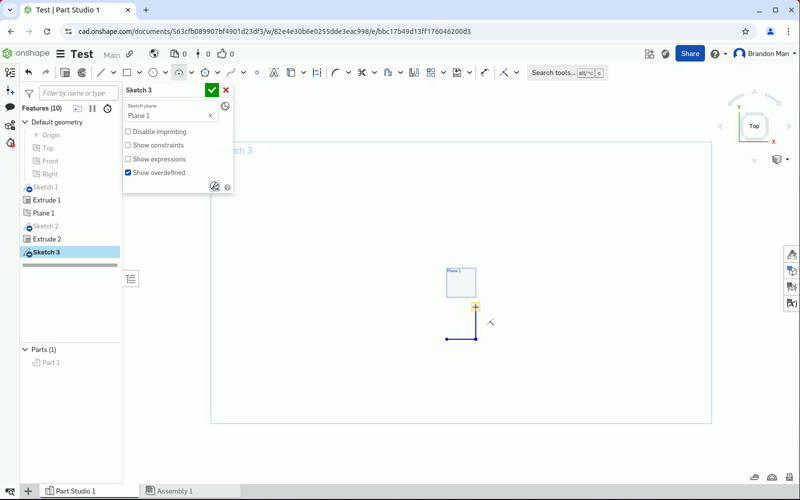
key_down(shift)
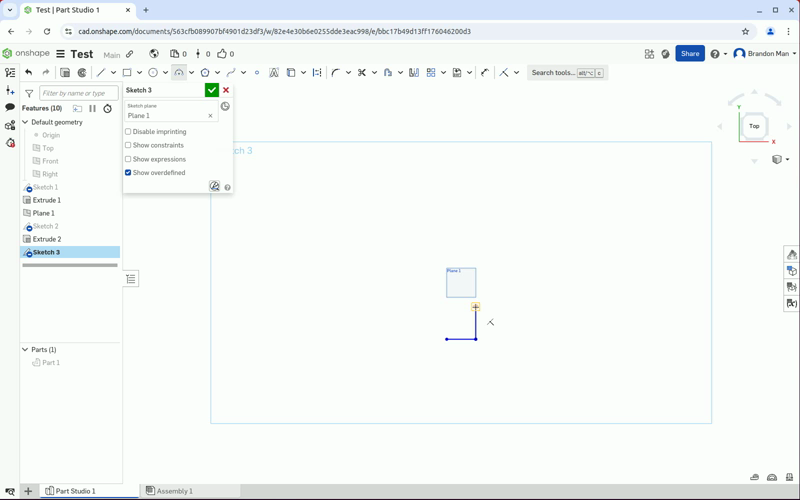
mouse_move(446, 306)
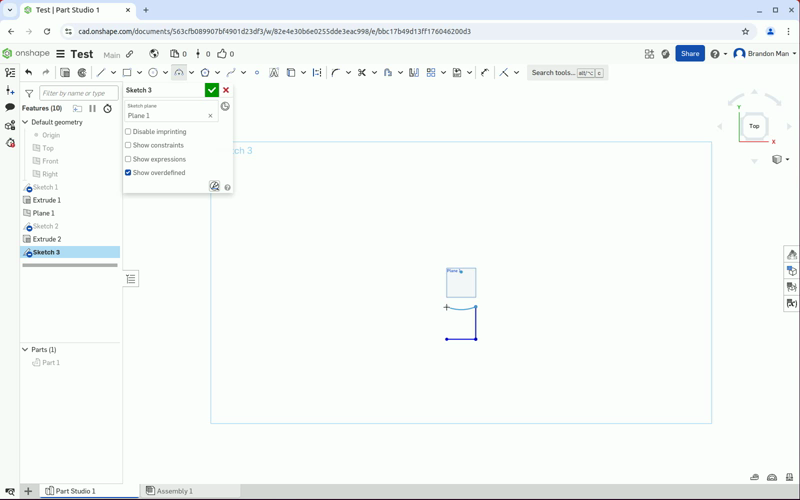
click(446, 306)
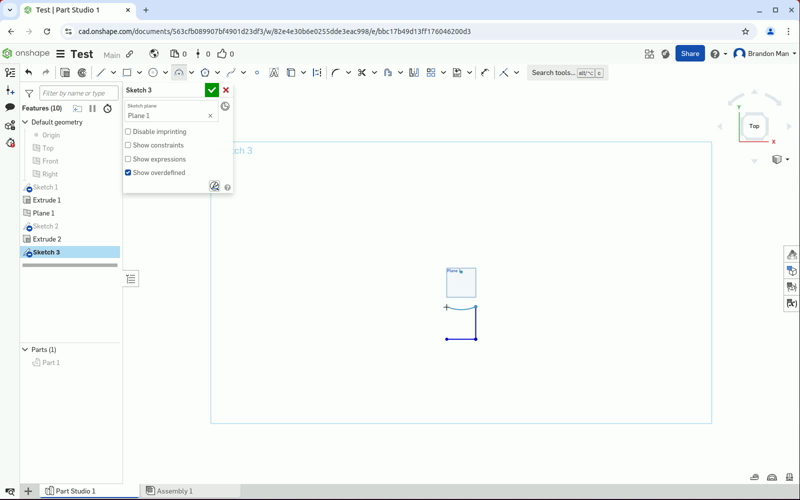
mouse_move(461, 310)
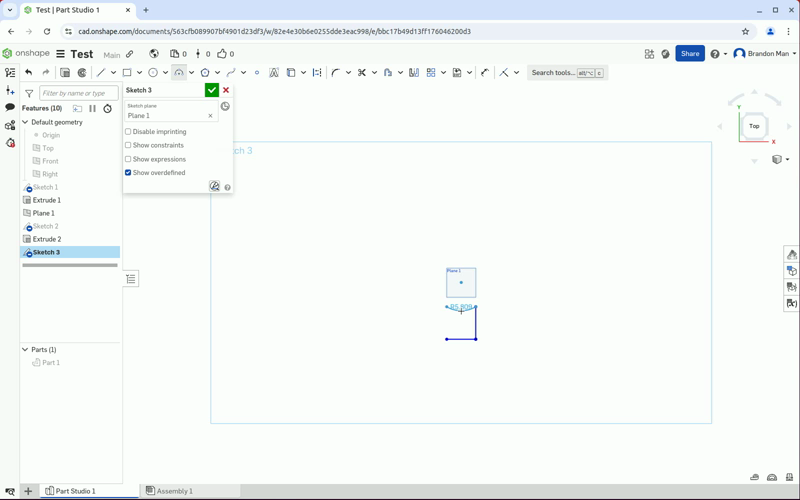
click(461, 310)
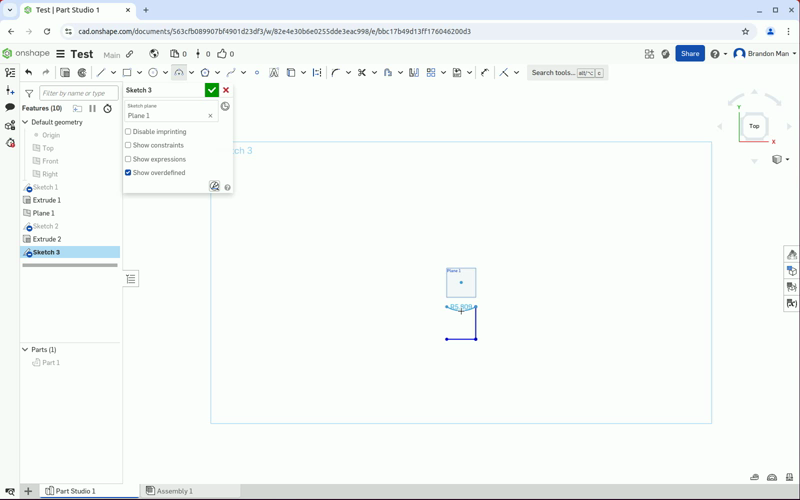
key_up(shift)
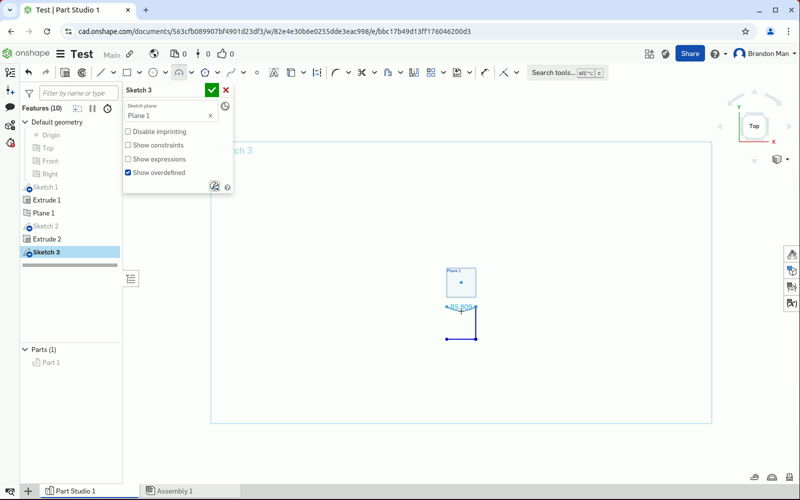
key(esc)
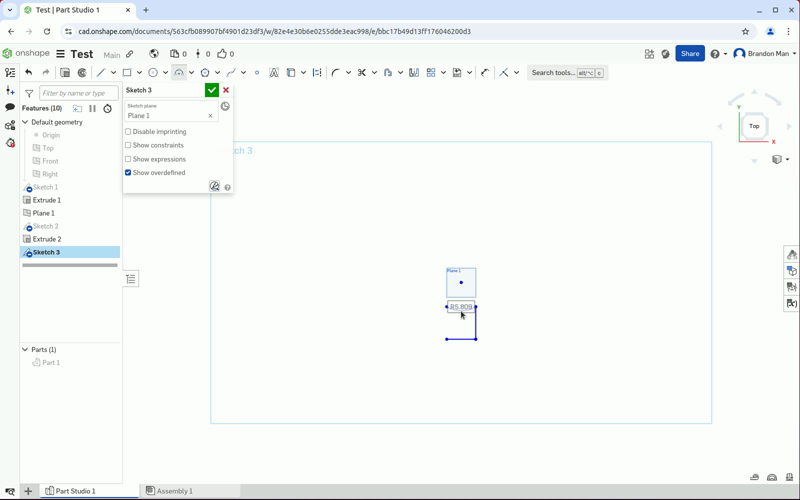
key(l)
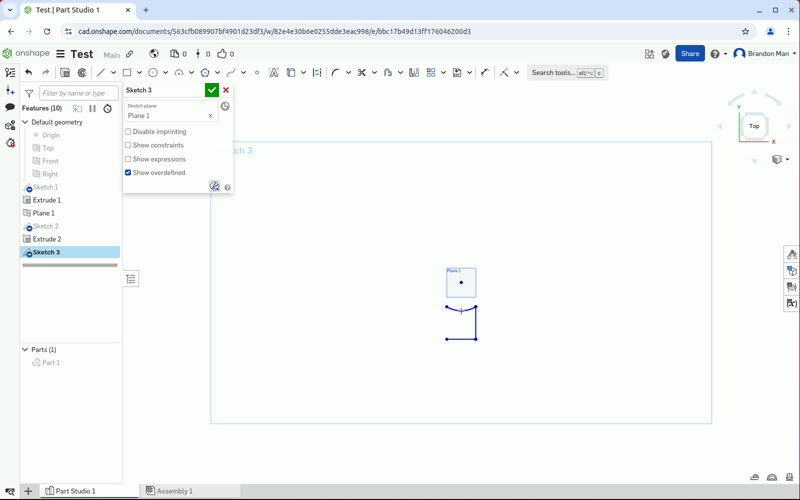
mouse_move(446, 306)
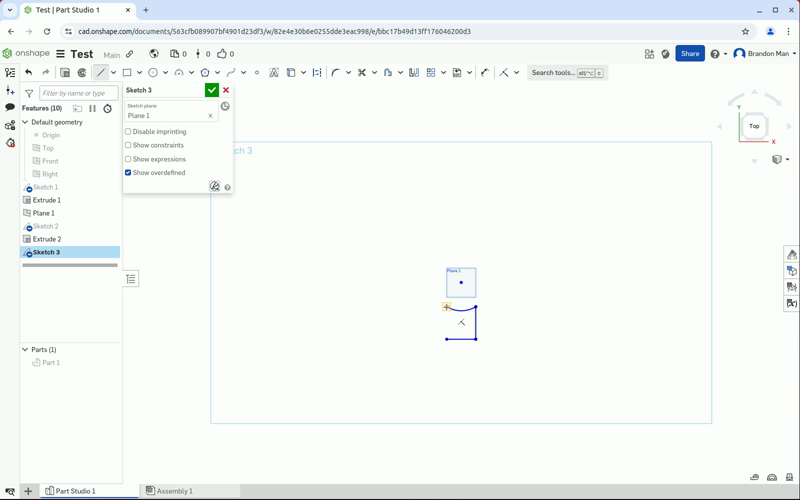
click(446, 306)
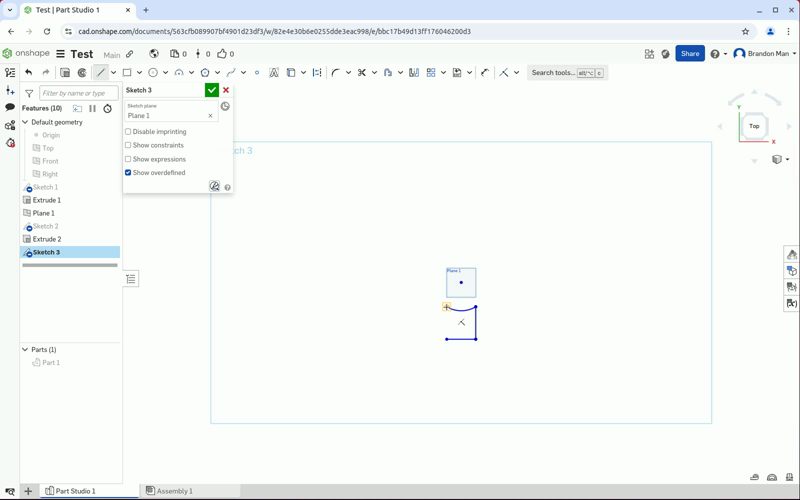
mouse_move(476, 306)
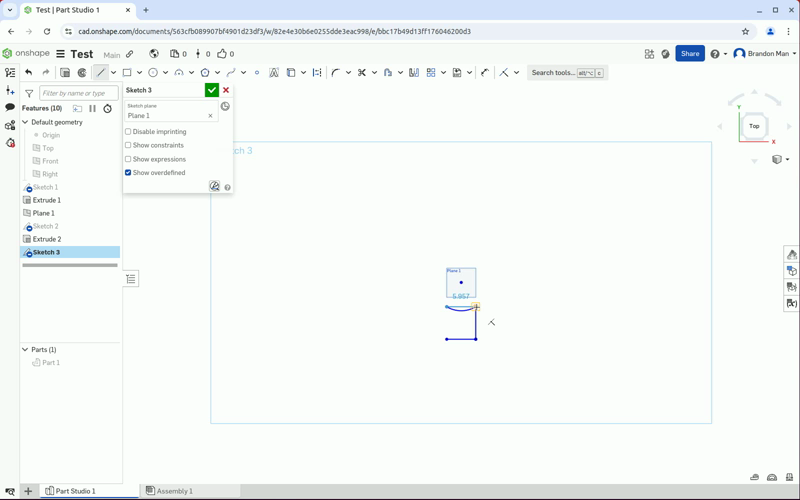
key_down(shift)
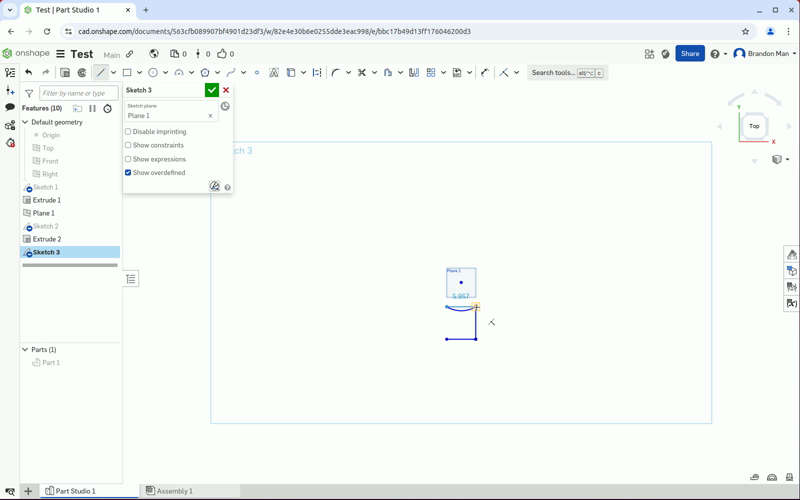
mouse_move(446, 339)
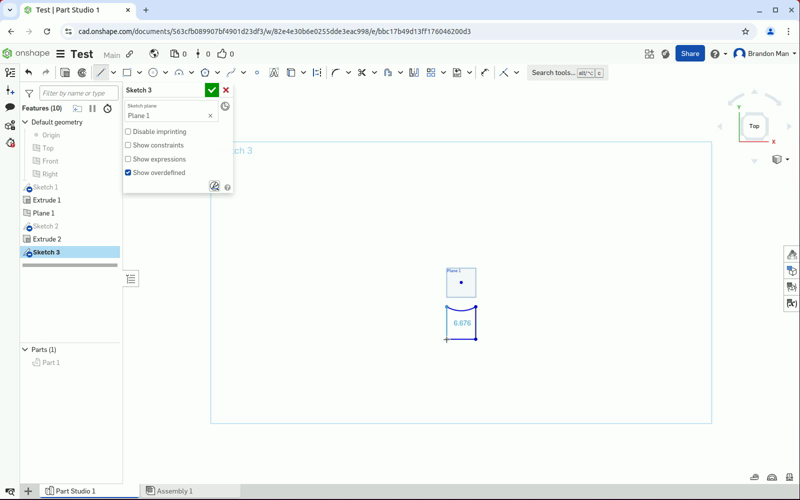
key_up(shift)
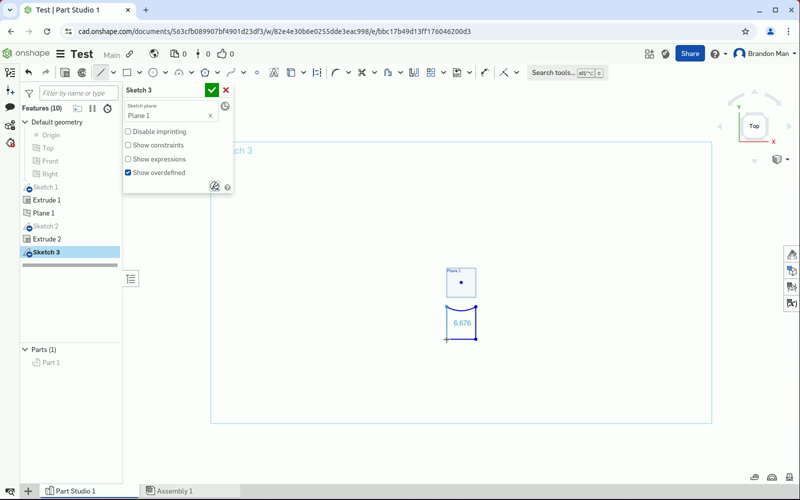
click(446, 339)
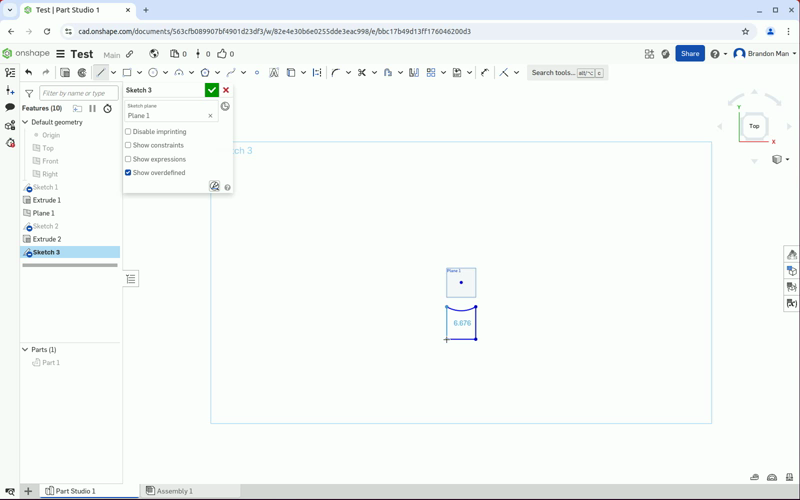
key(esc)
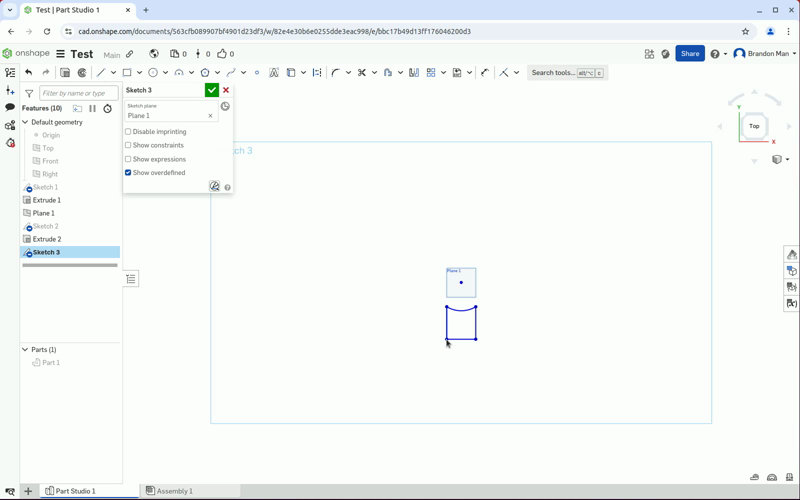
mouse_move(448, 324)
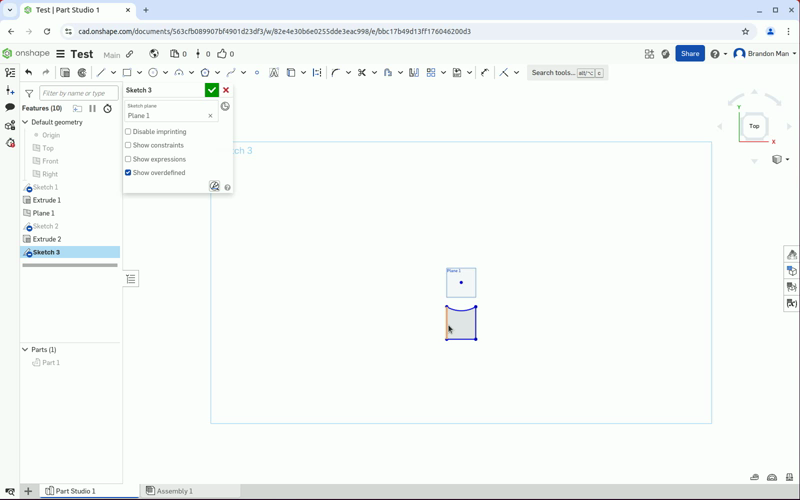
scroll(6)
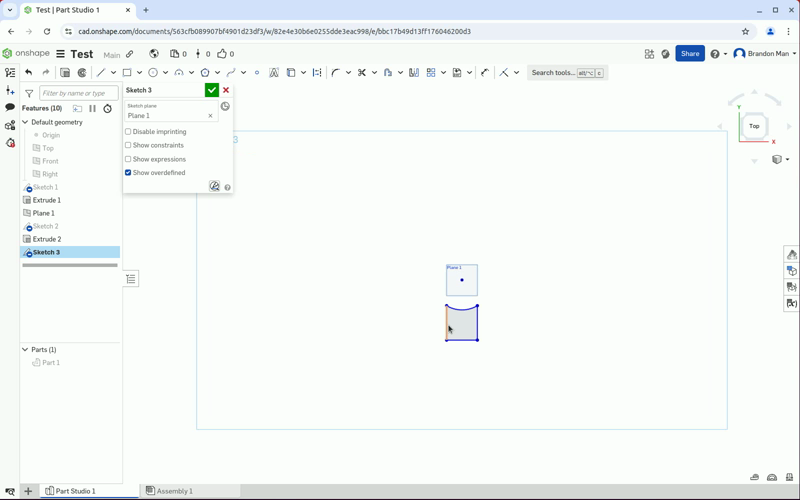
scroll(6)
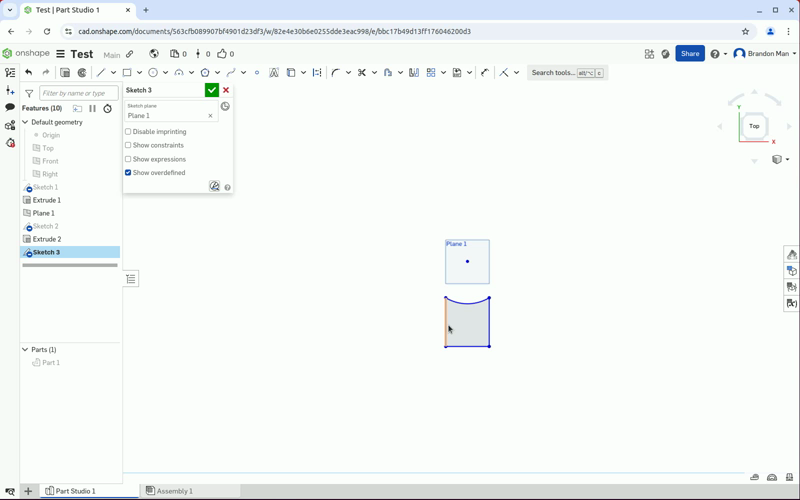
scroll(6)
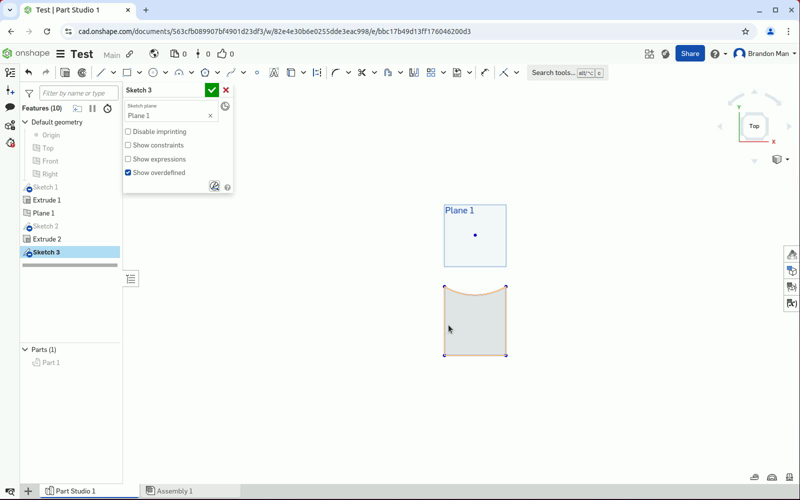
scroll(6)
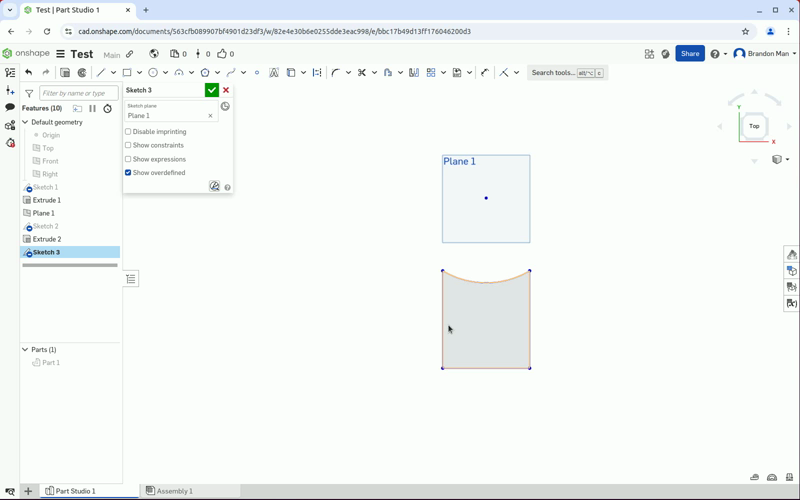
scroll(6)
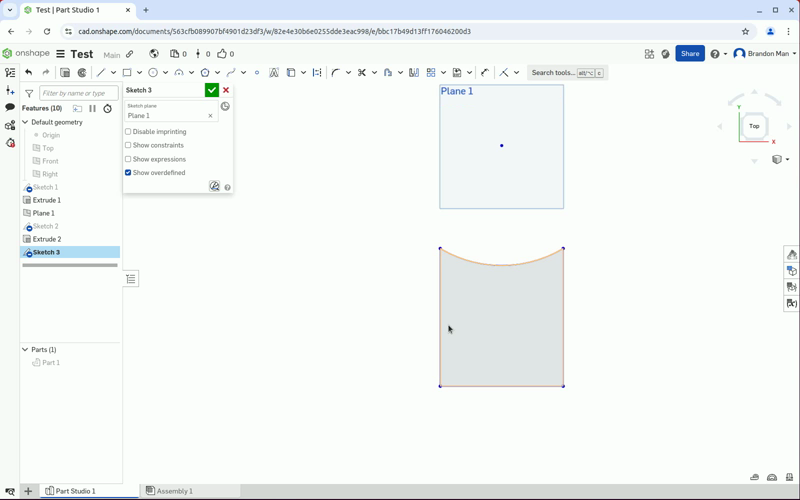
scroll(6)
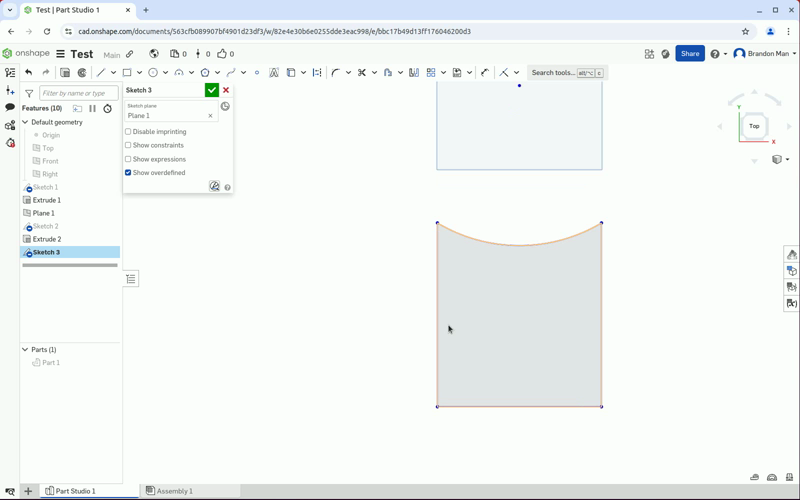
scroll(6)
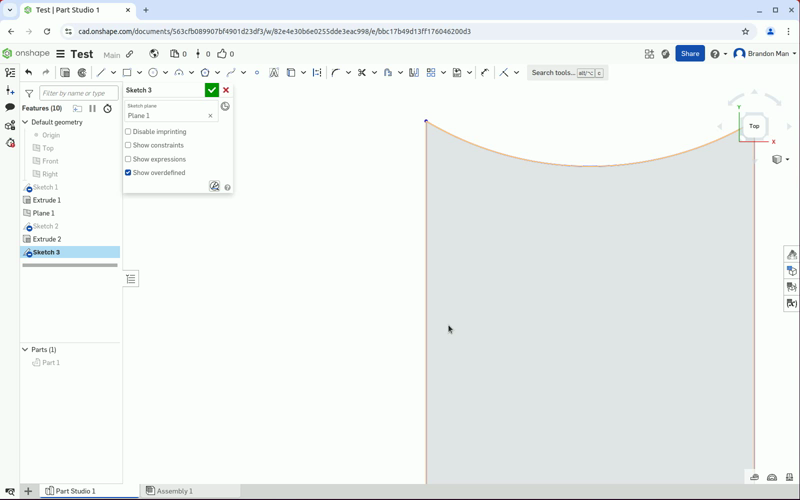
click(448, 324)
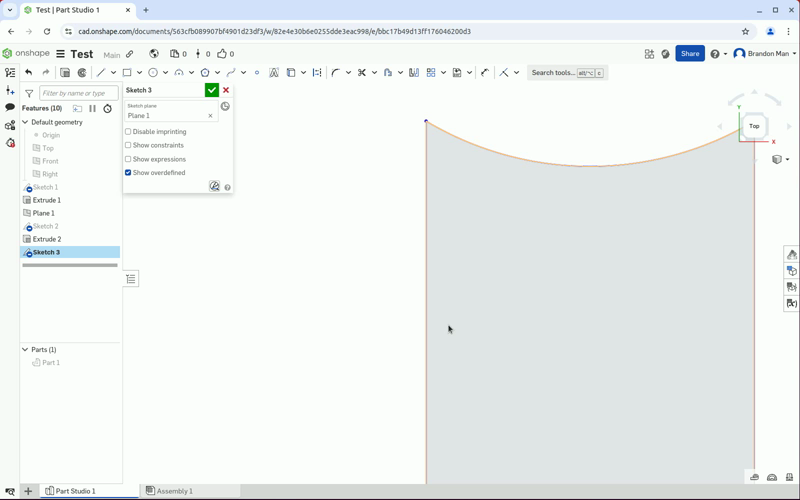
scroll(-6)
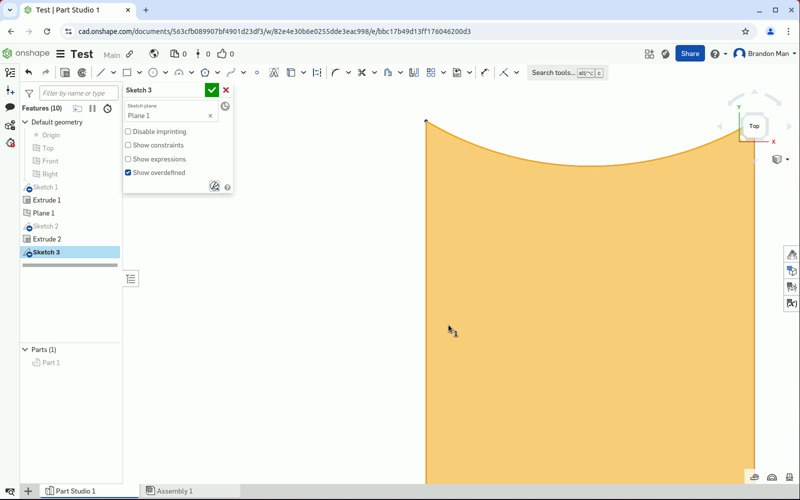
scroll(-6)
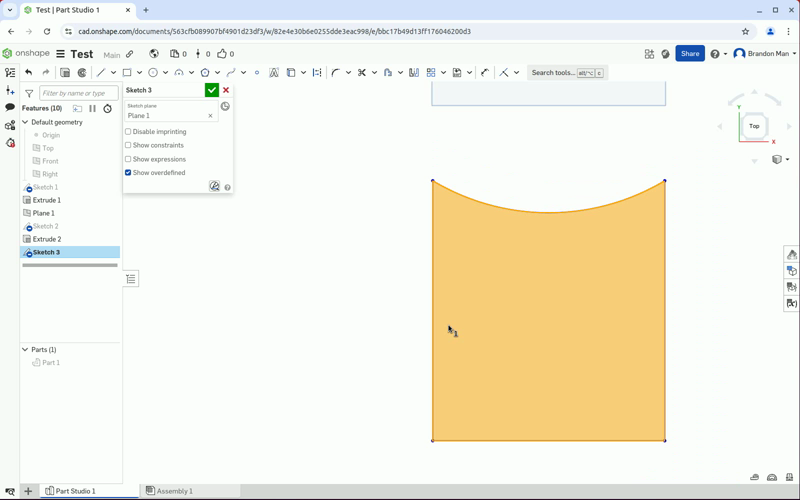
scroll(-6)
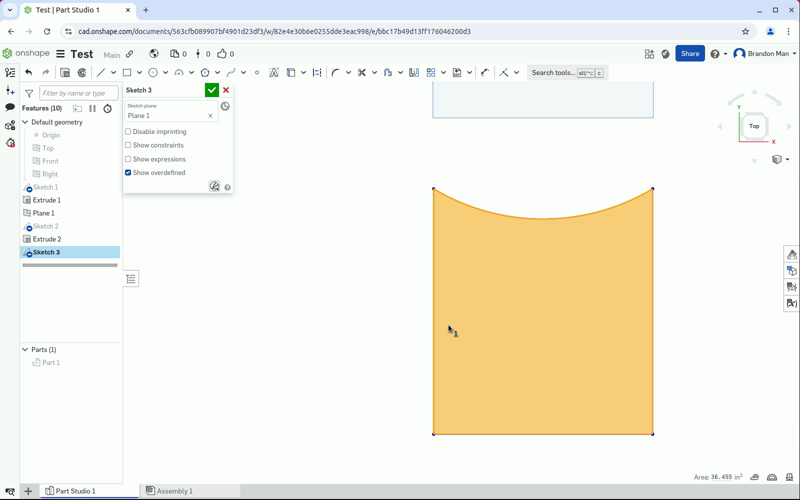
scroll(-6)
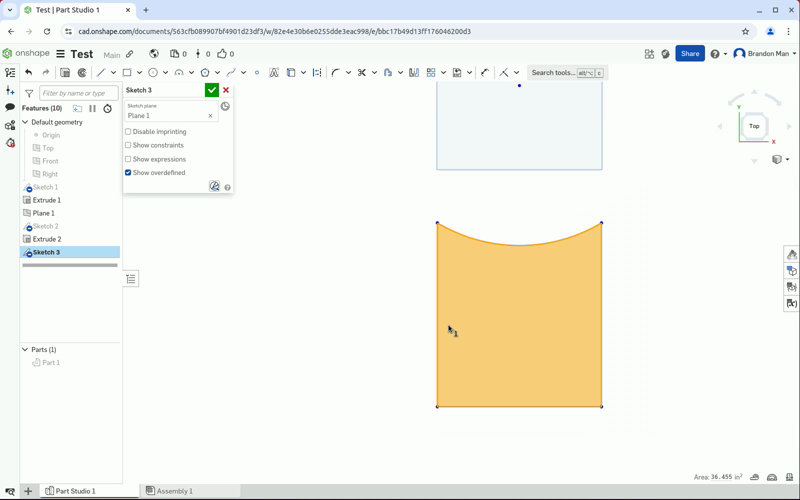
scroll(-6)
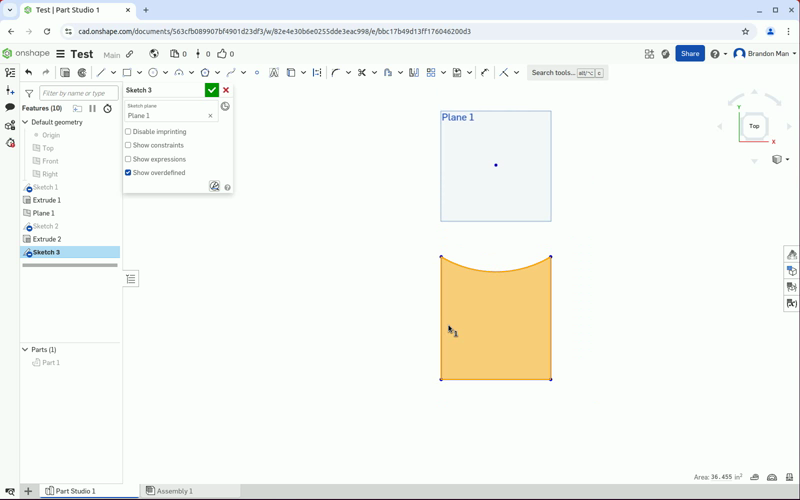
scroll(-6)
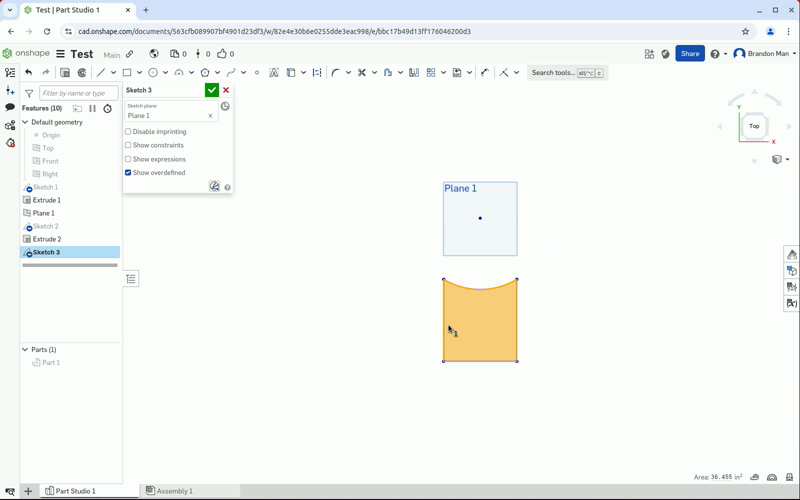
scroll(-6)
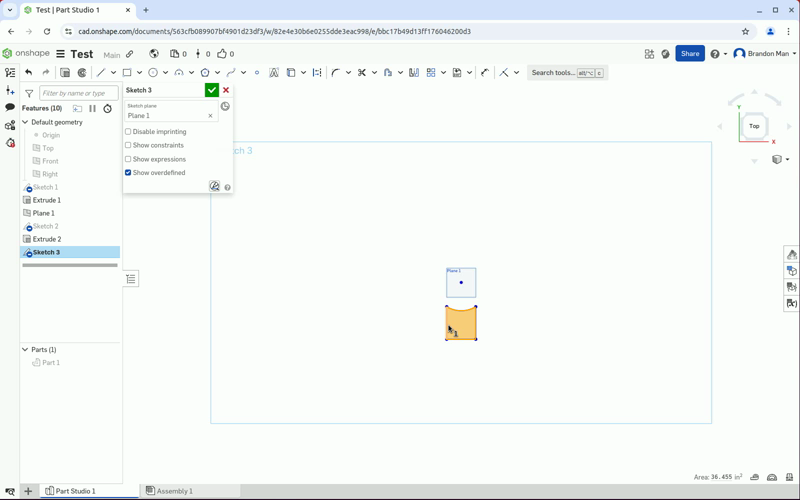
mouse_move(73, 352)
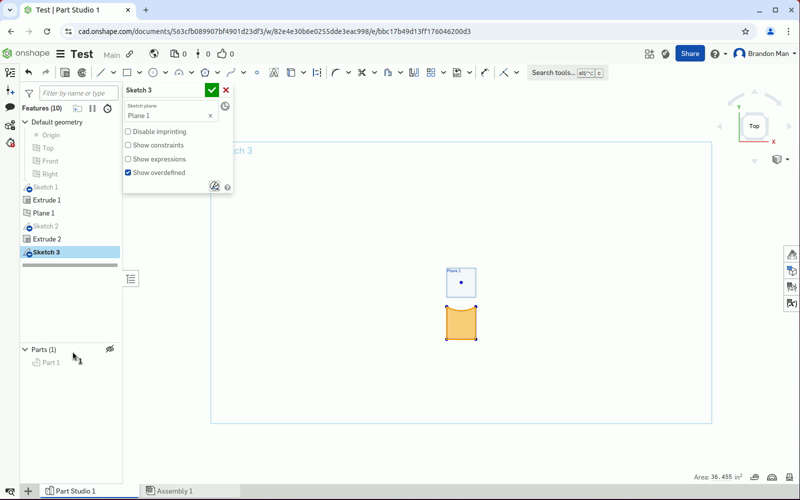
key(shift+y)
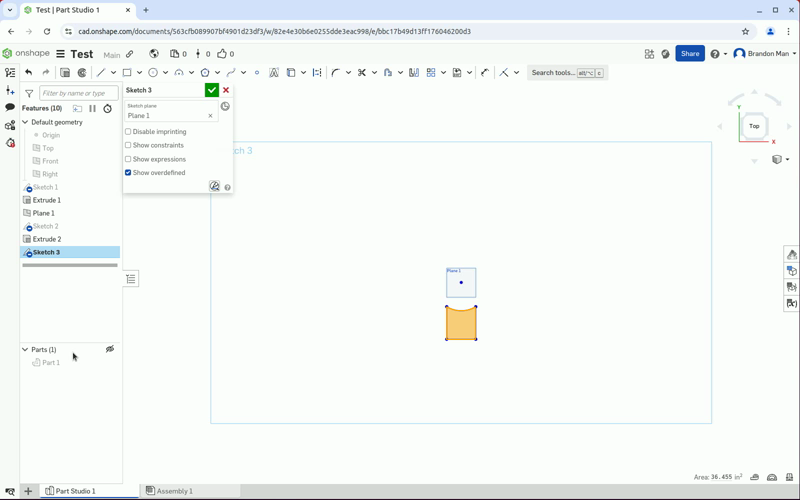
key(shift+e)
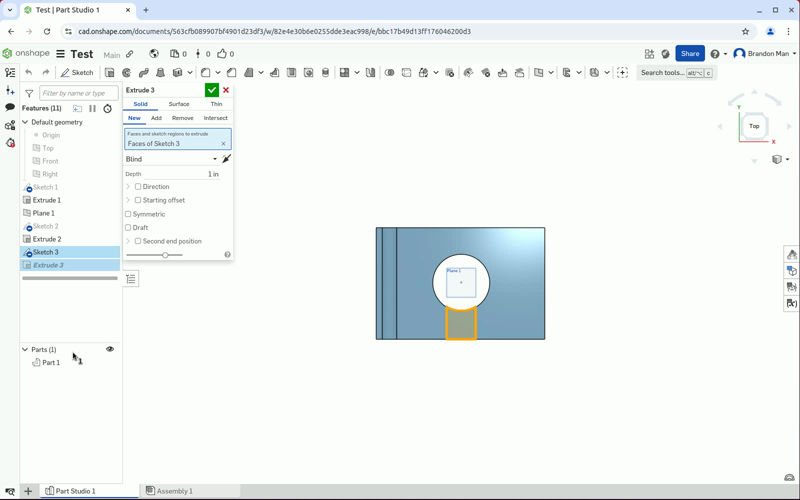
mouse_move(143, 106)
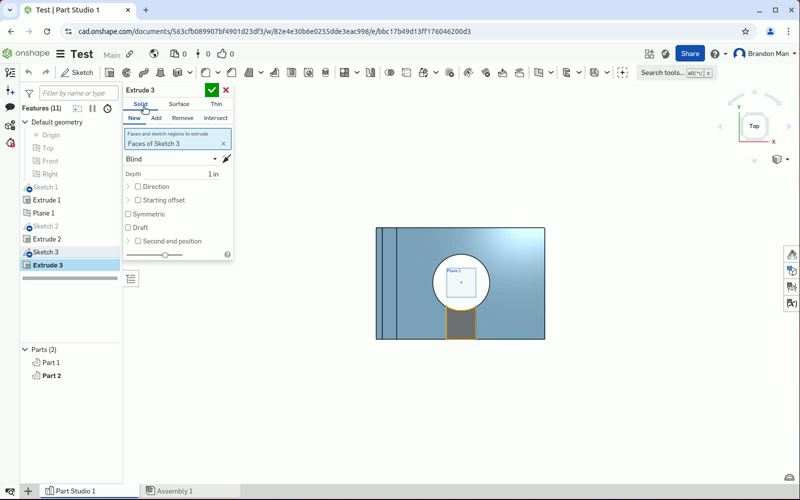
click(143, 106)
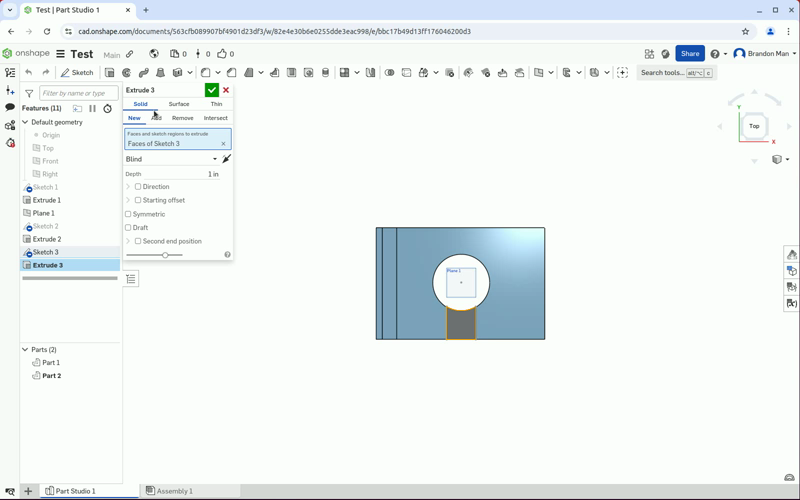
mouse_move(186, 120)
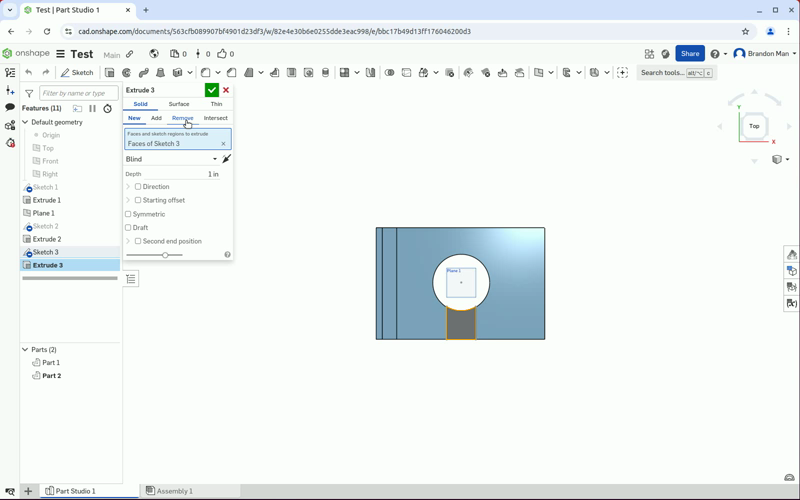
click(186, 120)
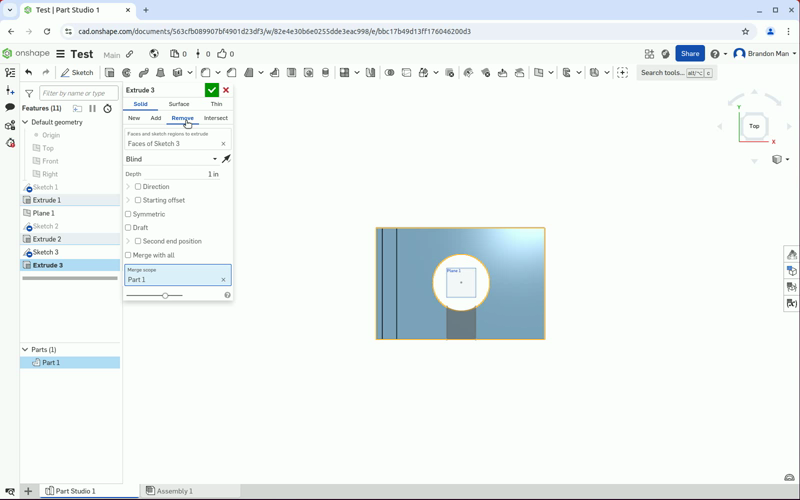
key(tab, 4)
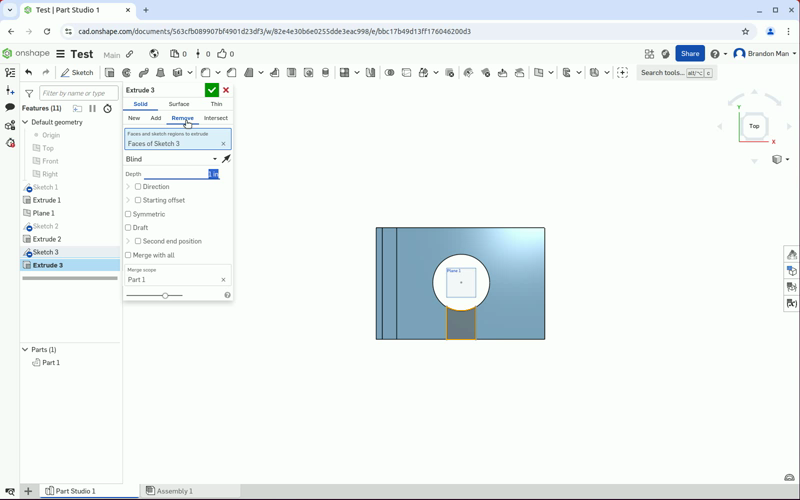
text(1.204)
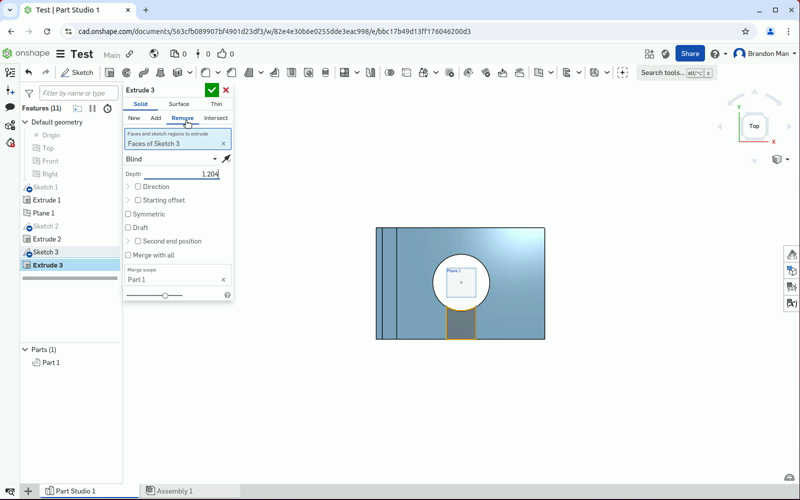
key(tab, 6)
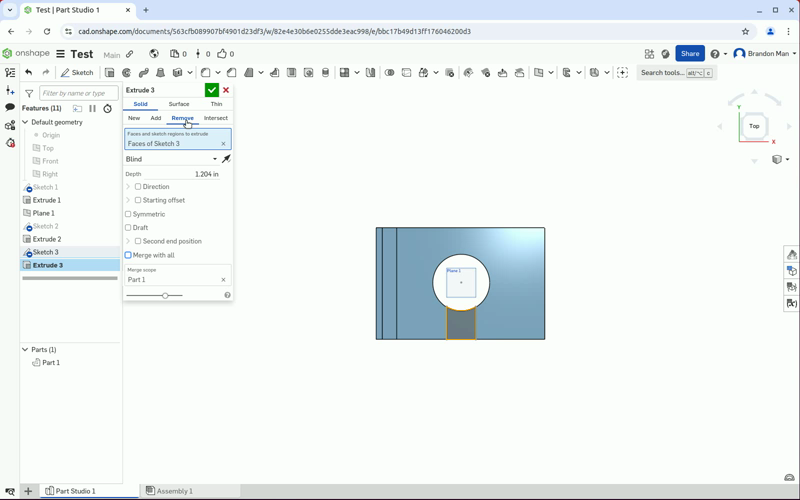
key(space)
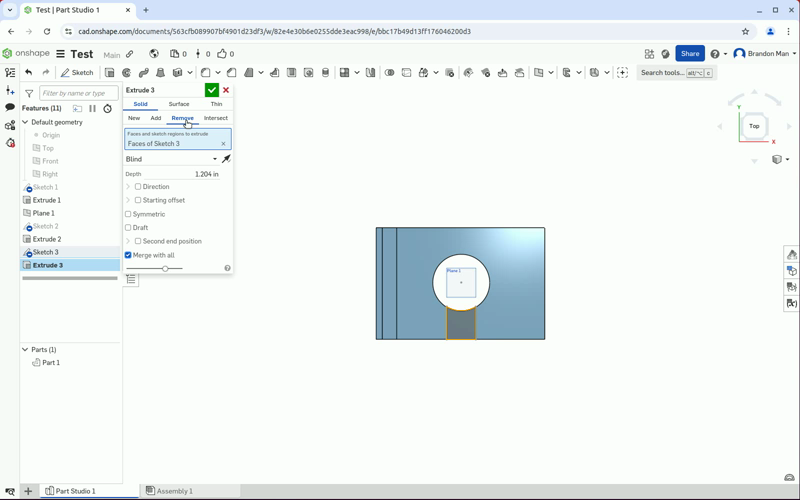
key(enter)
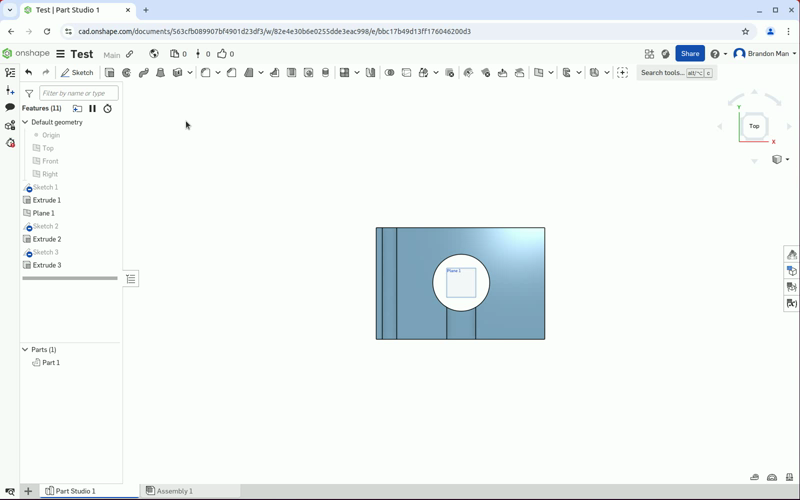
key(shift+h)
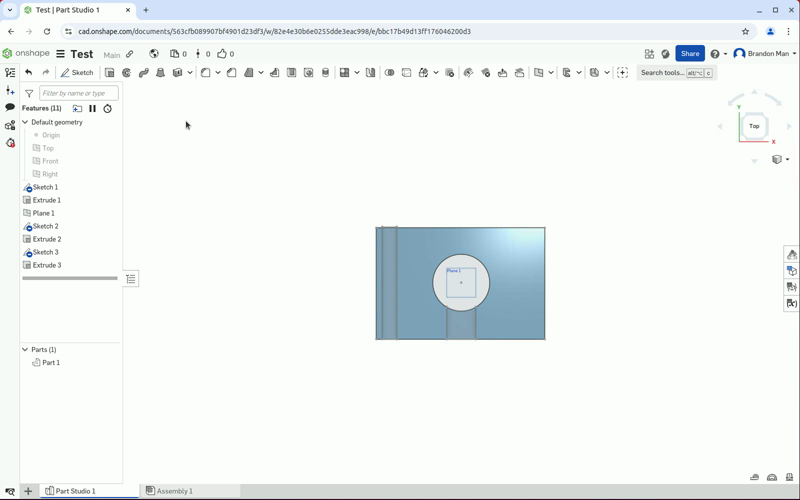
key(shift+h)
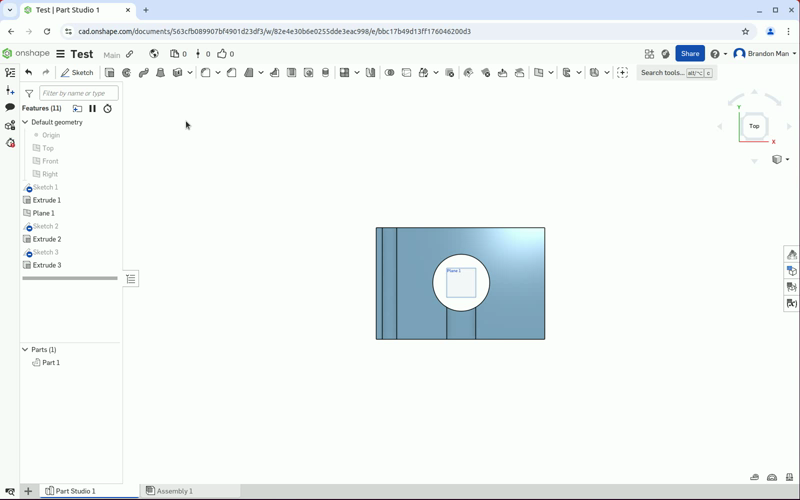
mouse_move(73, 189)
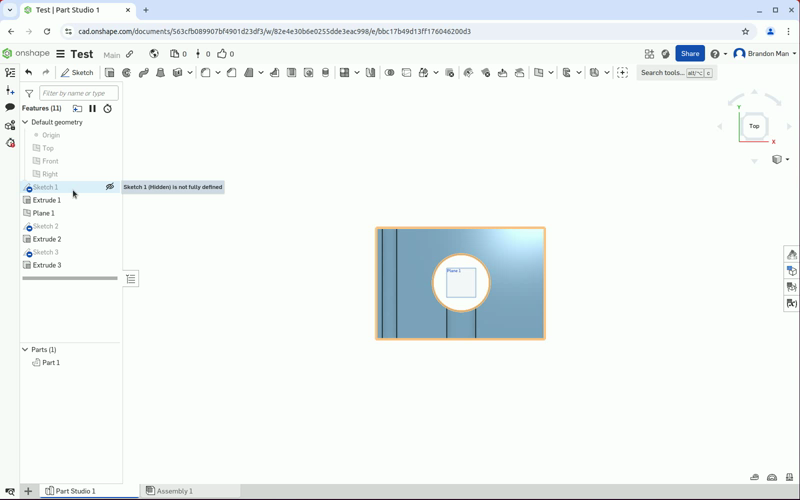
click(73, 189)
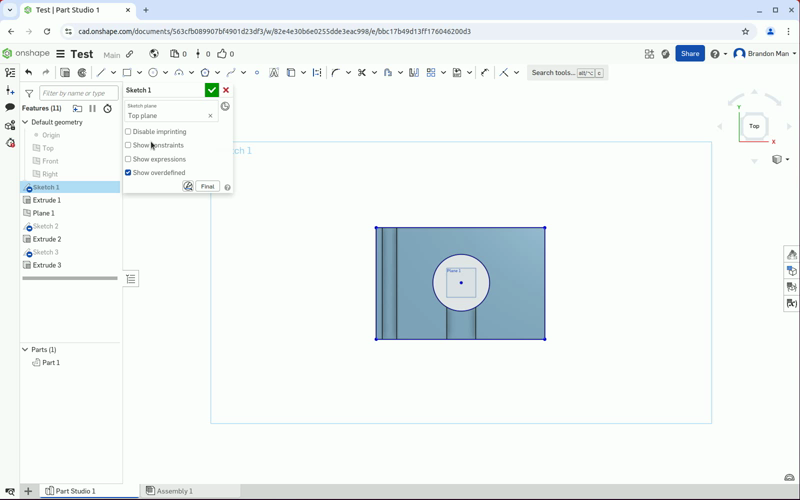
mouse_move(229, 92)
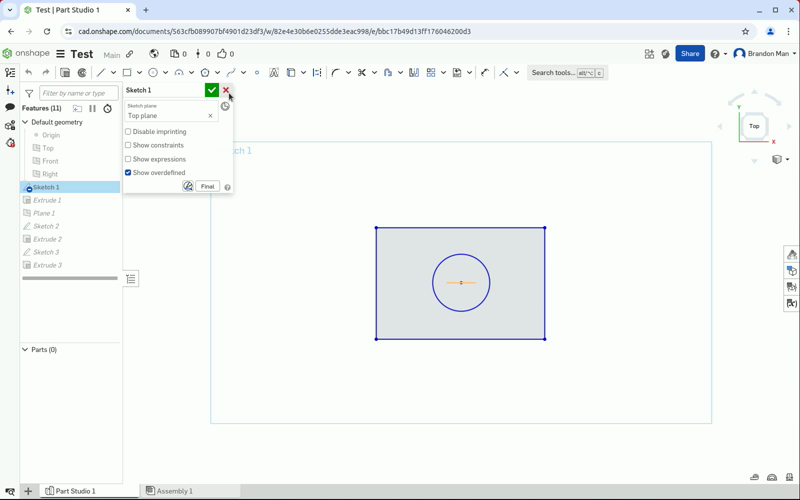
click(229, 92)
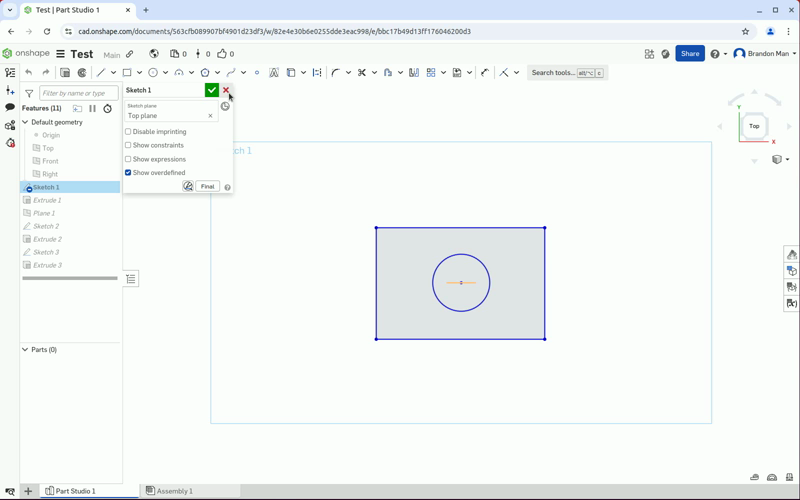
key(shift+s)
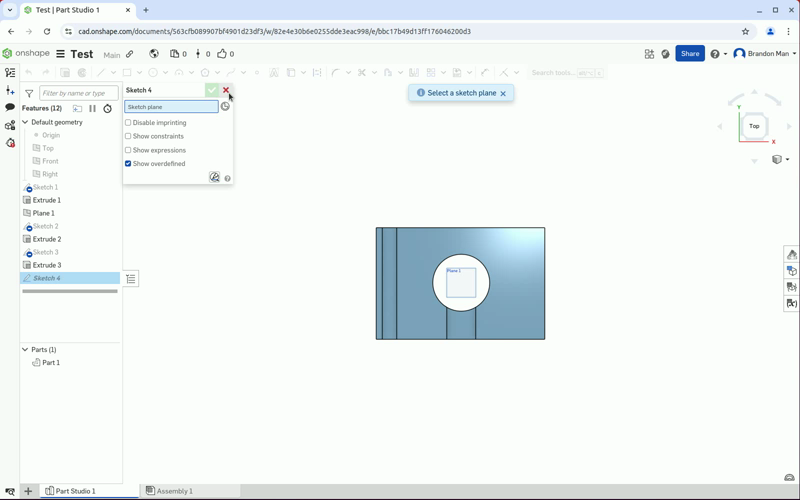
mouse_move(73, 215)
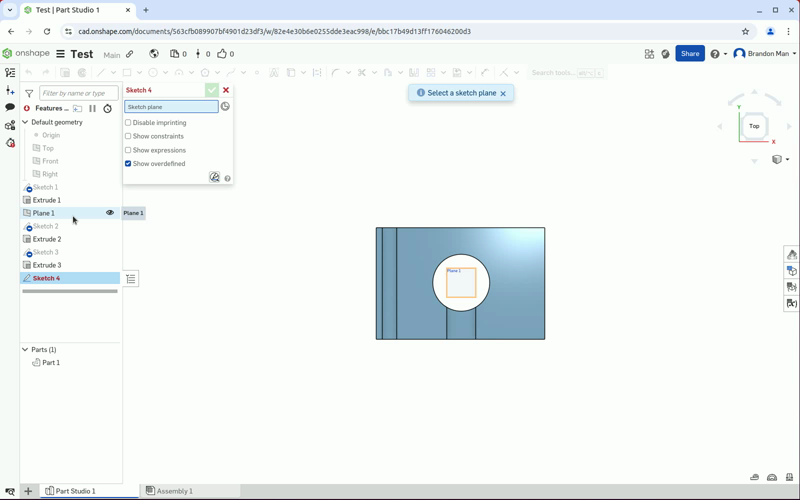
click(73, 215)
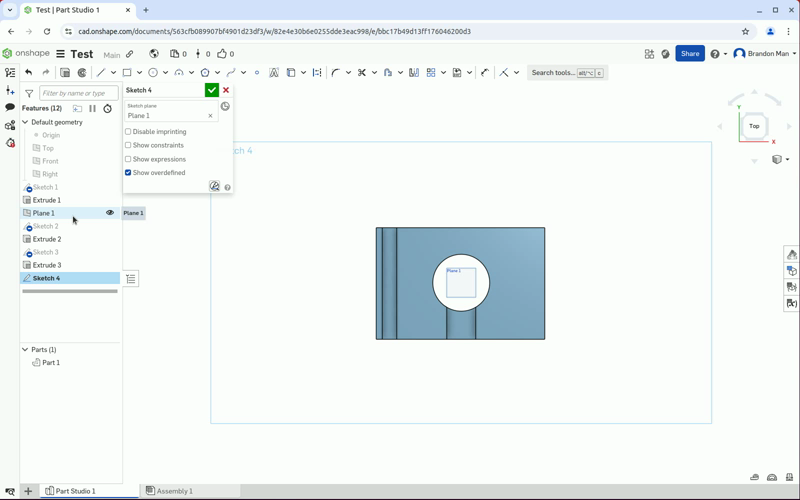
mouse_move(73, 352)
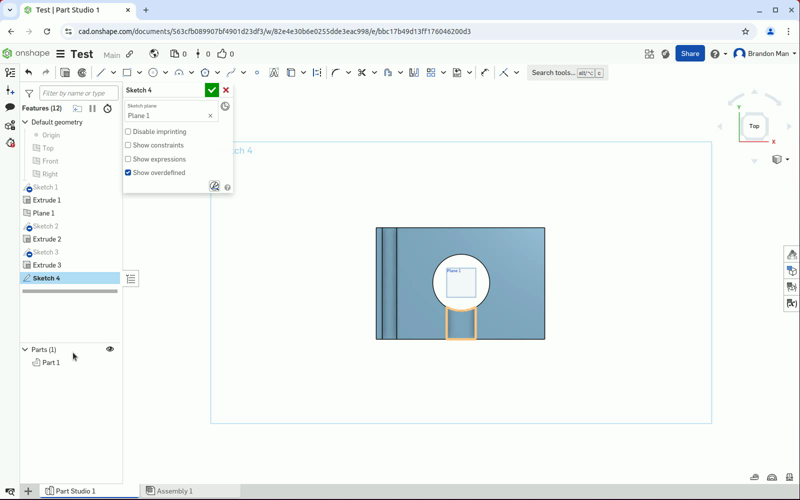
key(y)
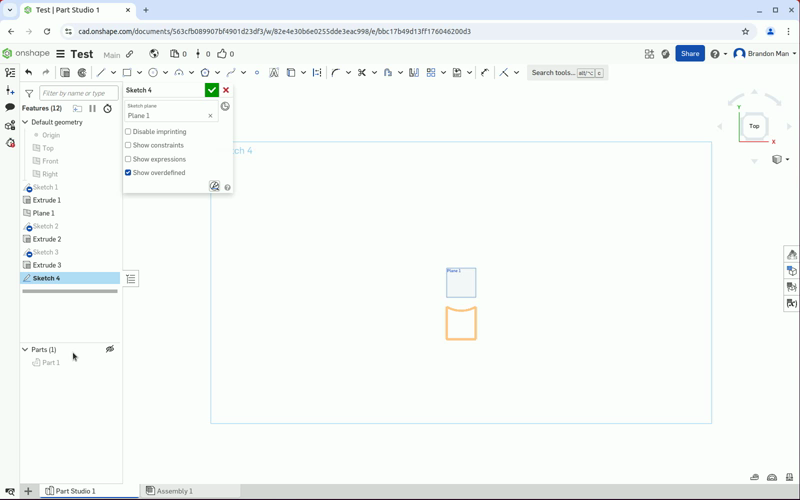
key(a)
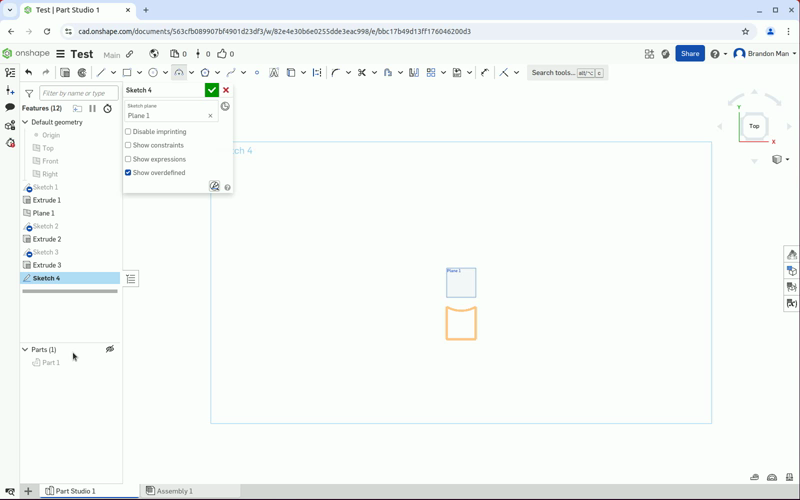
key_down(shift)
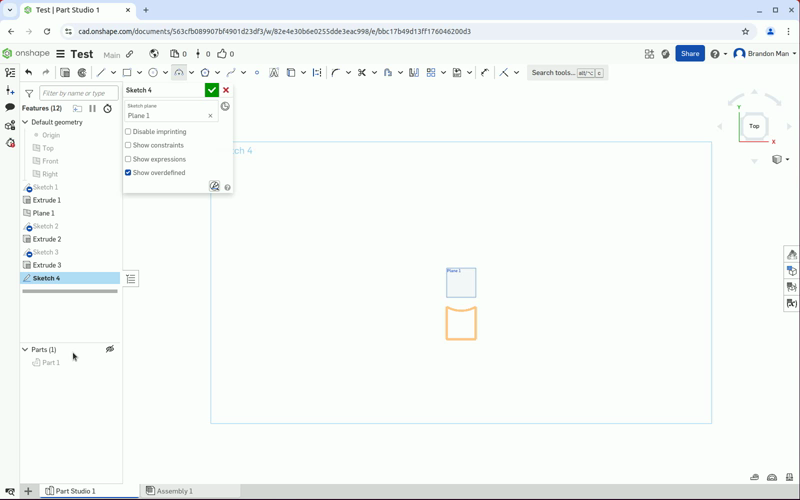
mouse_move(446, 258)
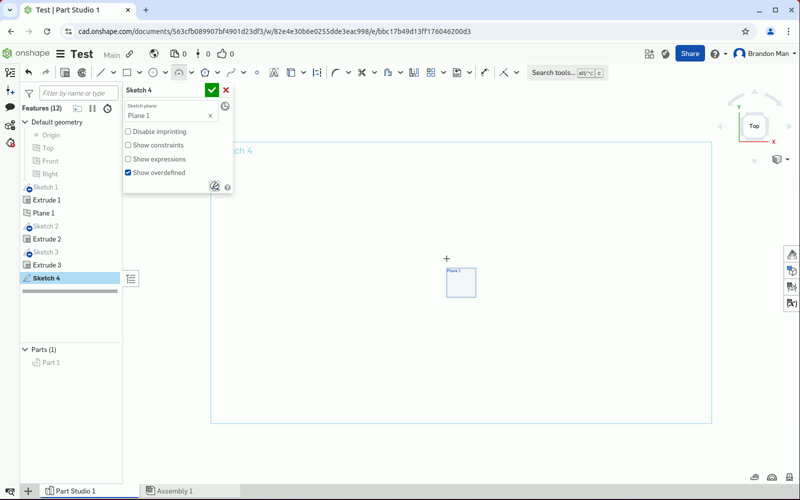
click(446, 258)
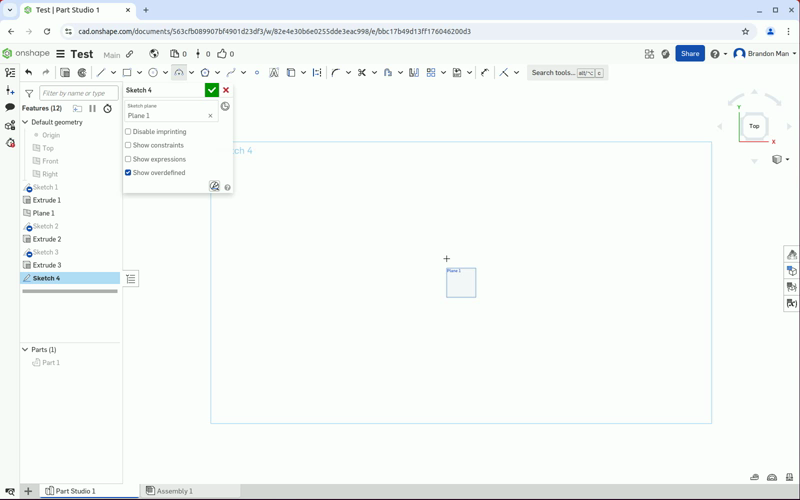
key_up(shift)
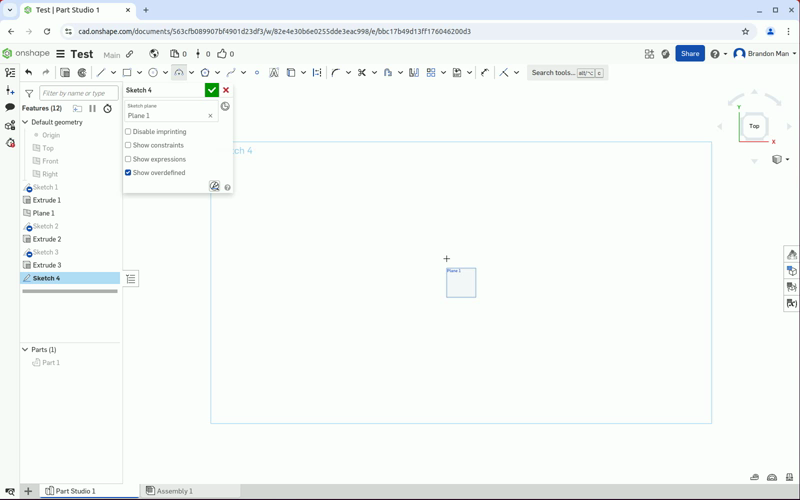
key_down(shift)
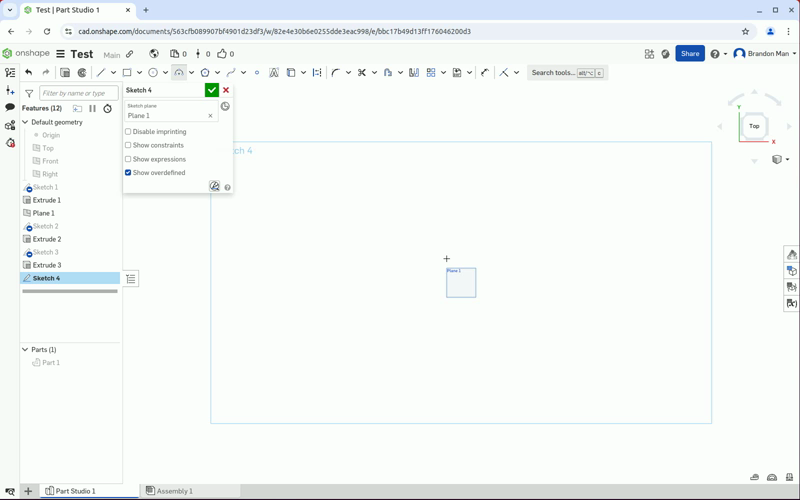
mouse_move(475, 258)
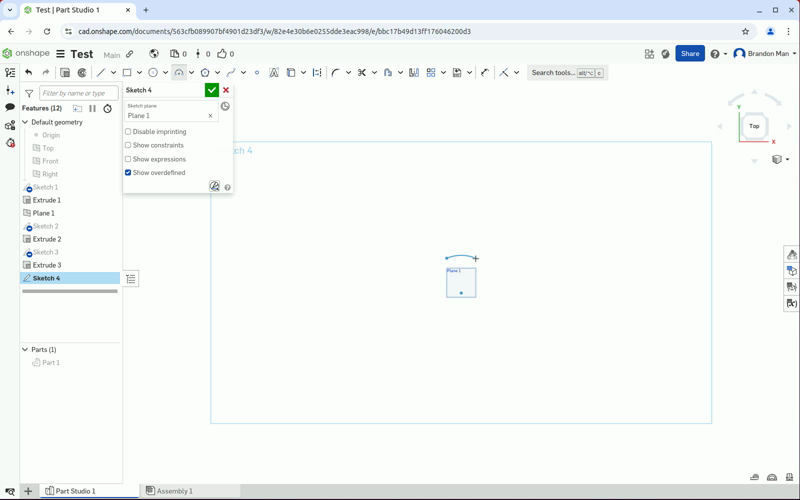
click(475, 258)
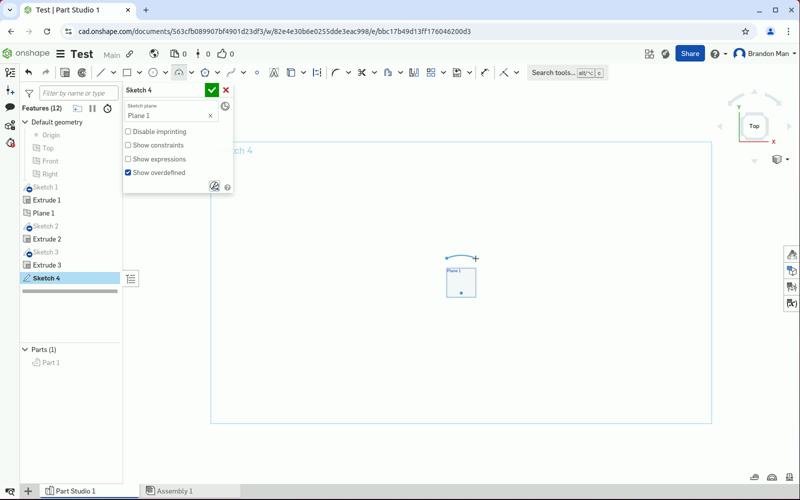
mouse_move(461, 254)
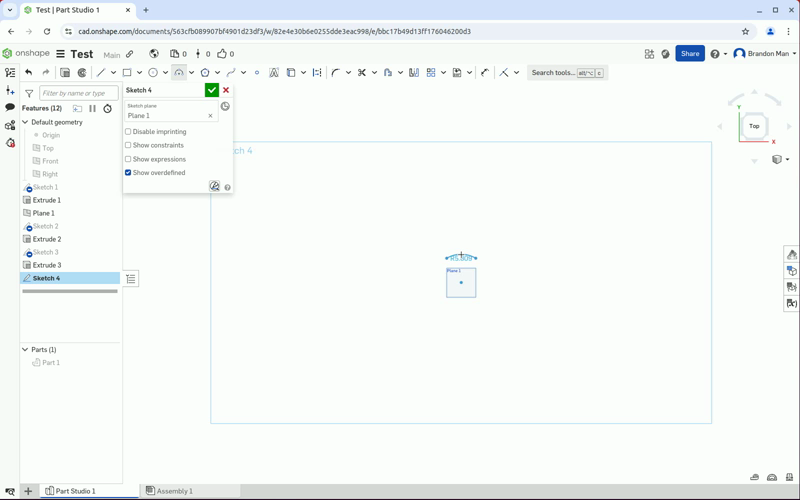
click(461, 254)
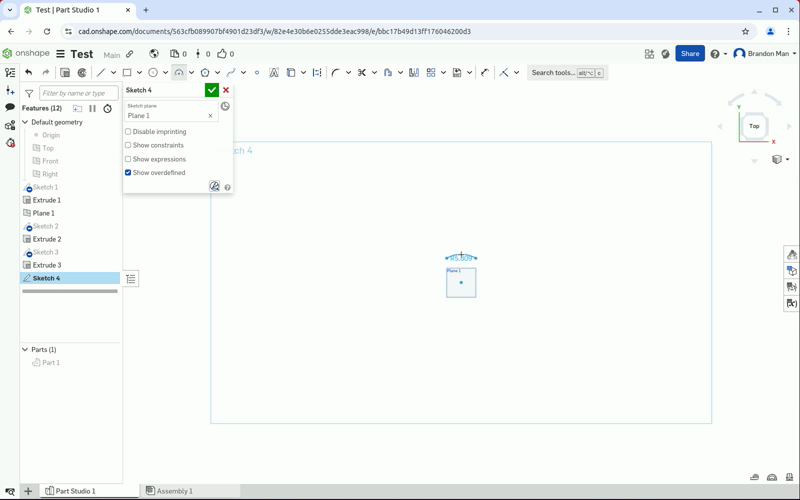
key_up(shift)
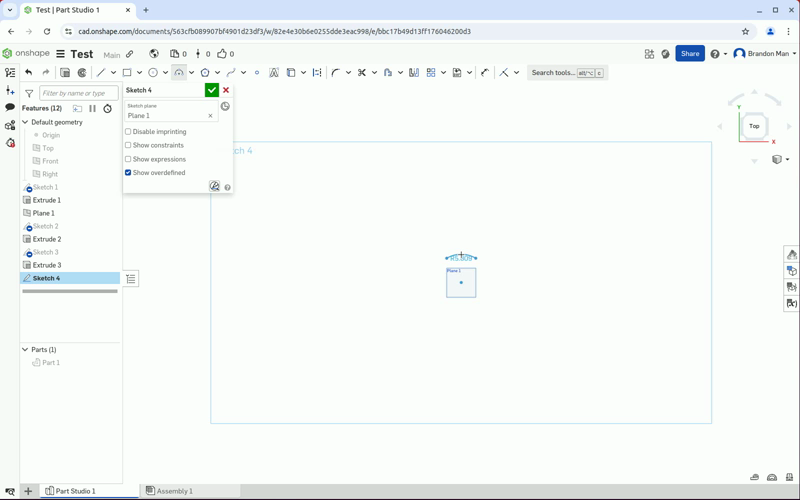
key(esc)
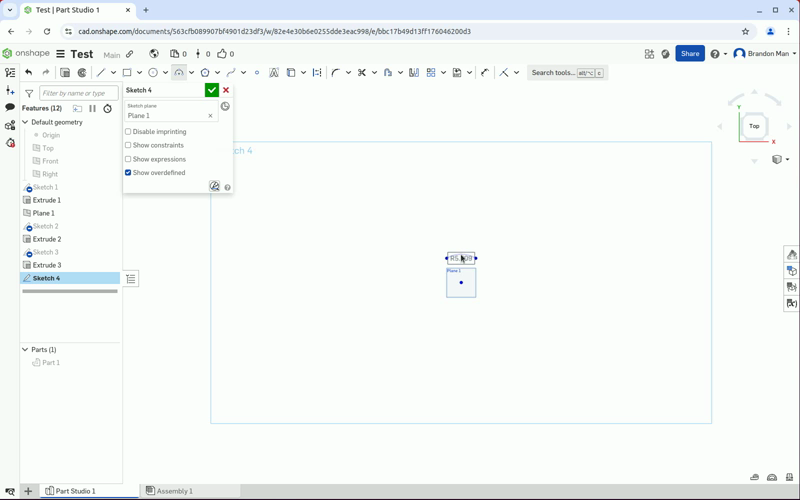
key(l)
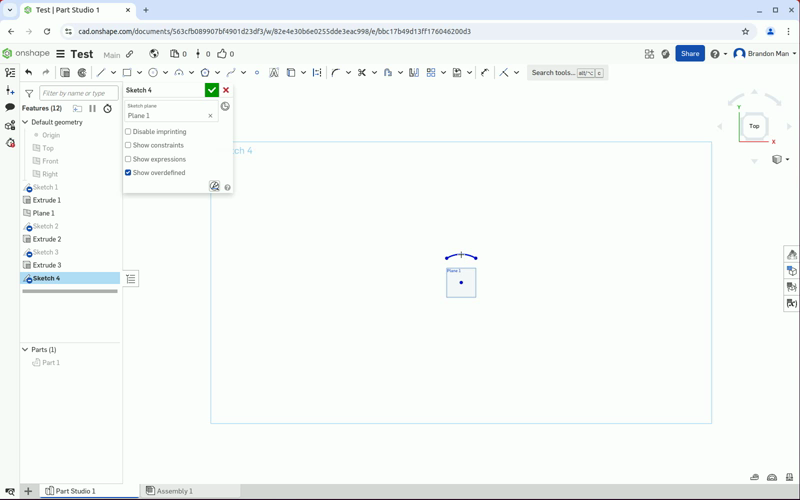
mouse_move(475, 258)
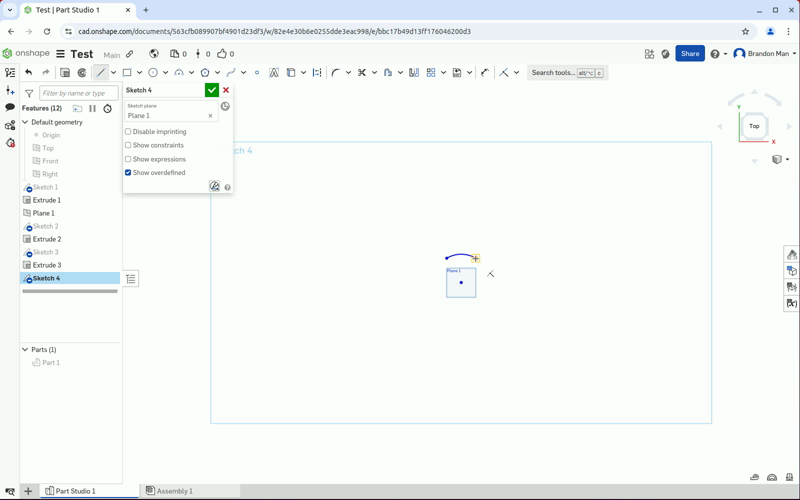
click(475, 258)
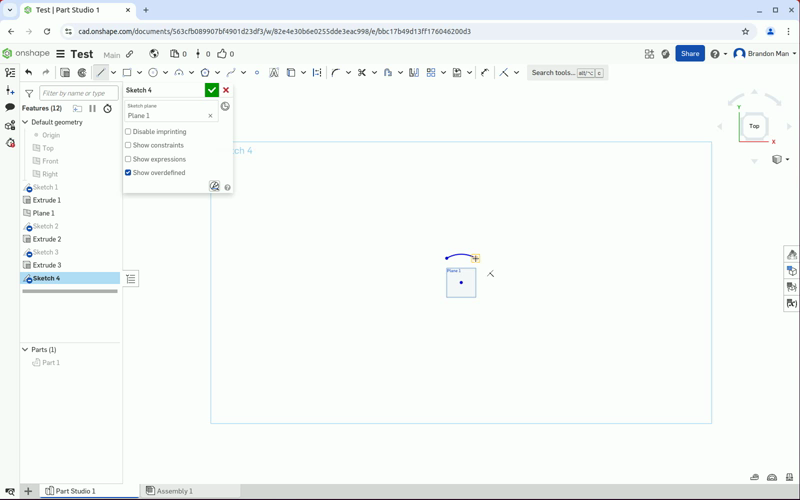
key_down(shift)
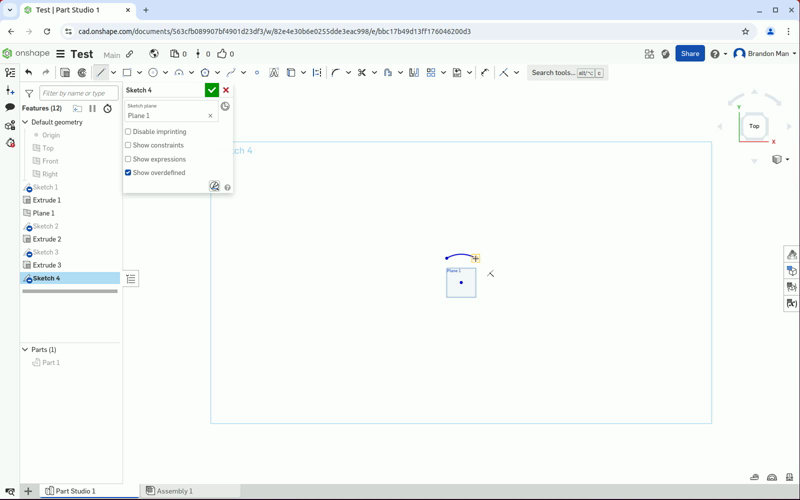
mouse_move(505, 258)
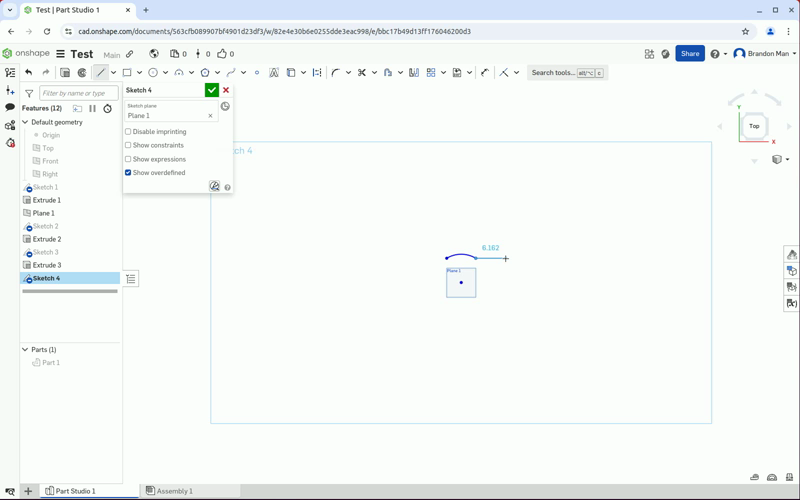
mouse_move(475, 225)
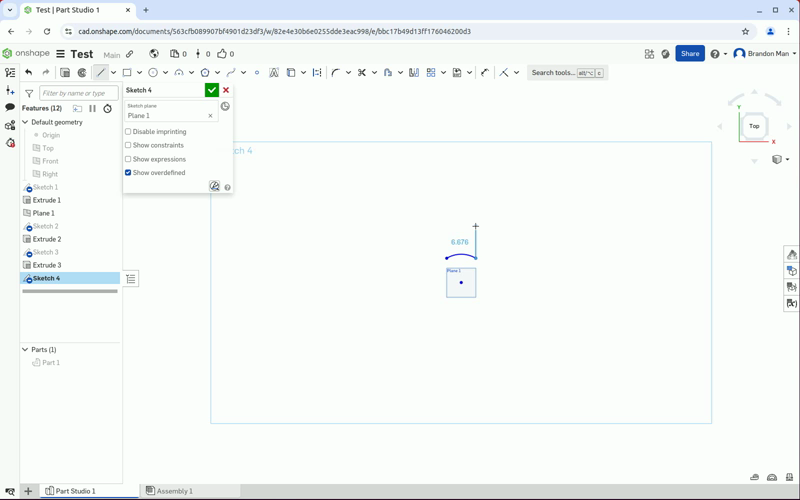
click(475, 225)
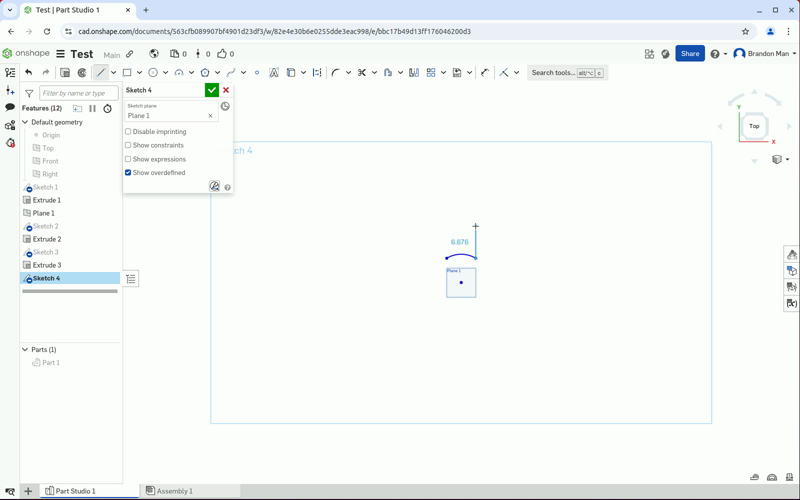
key_up(shift)
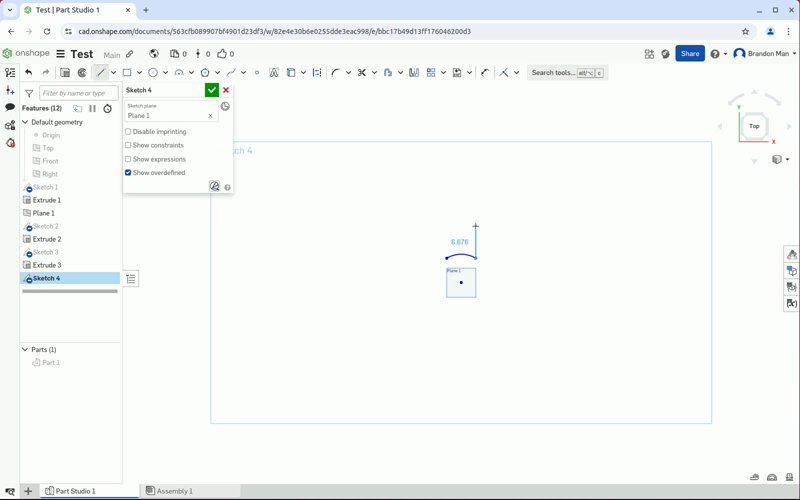
key_down(shift)
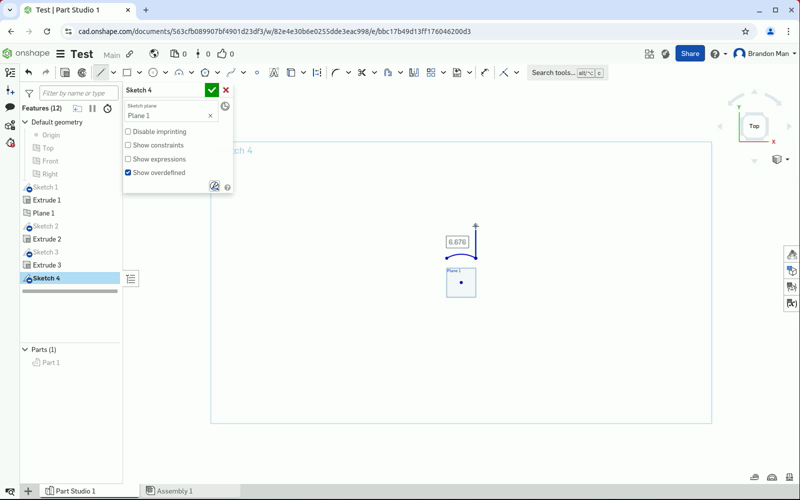
mouse_move(505, 225)
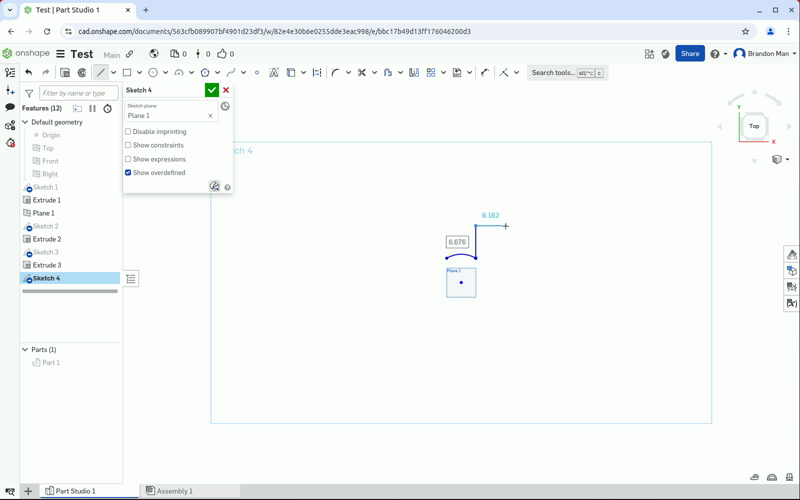
mouse_move(446, 225)
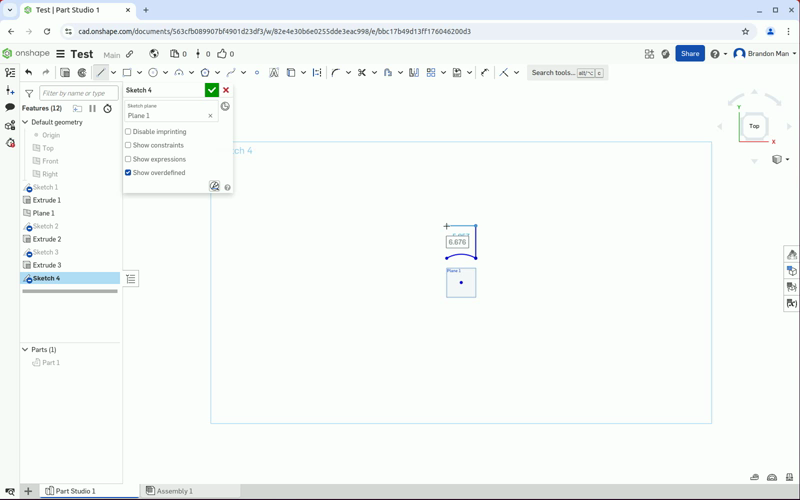
click(446, 225)
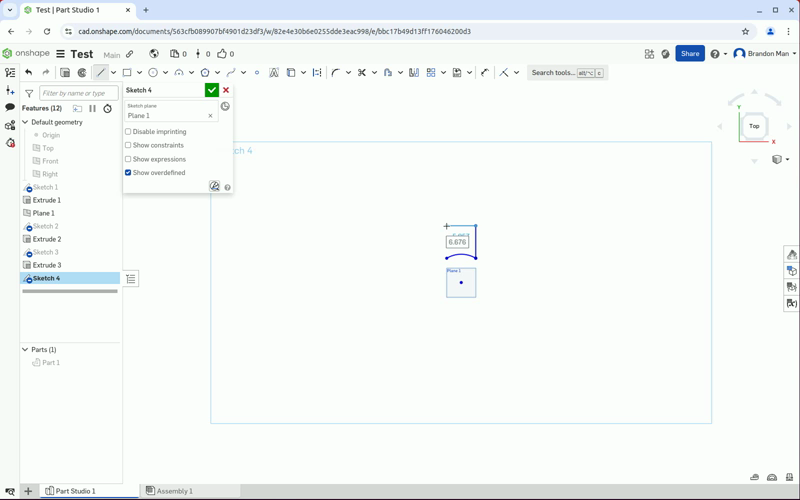
key_up(shift)
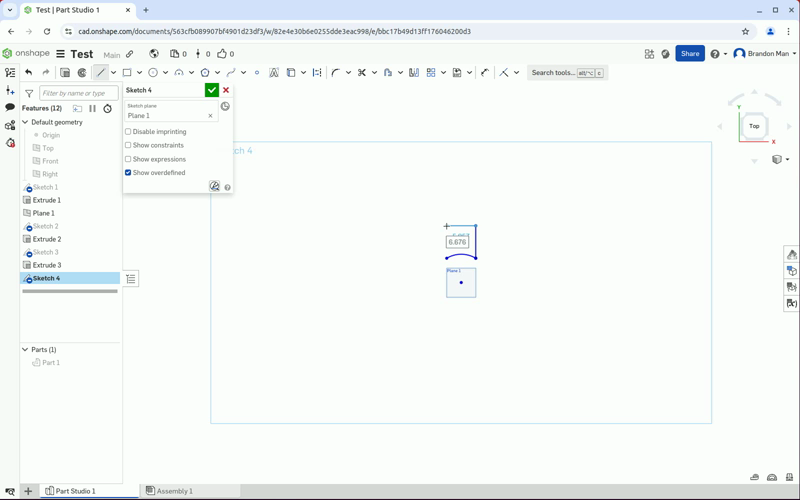
mouse_move(476, 225)
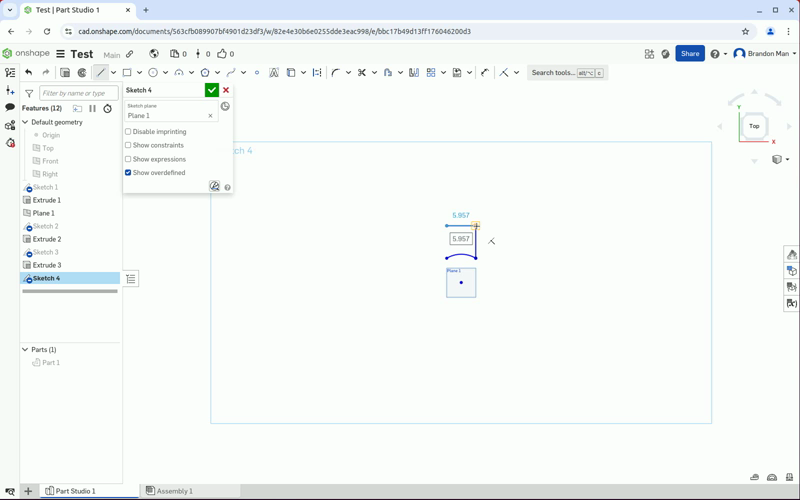
key_down(shift)
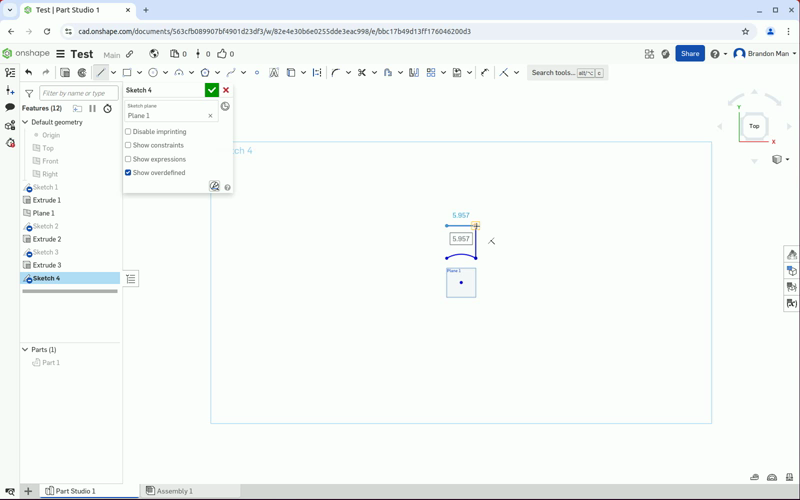
mouse_move(446, 258)
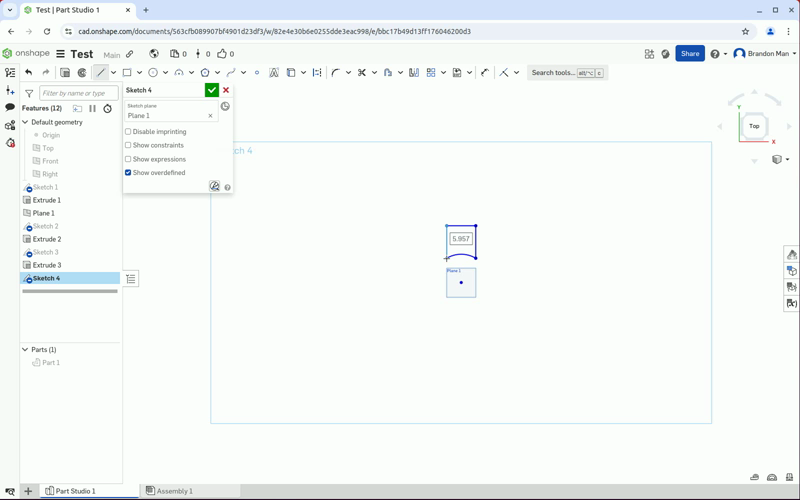
key_up(shift)
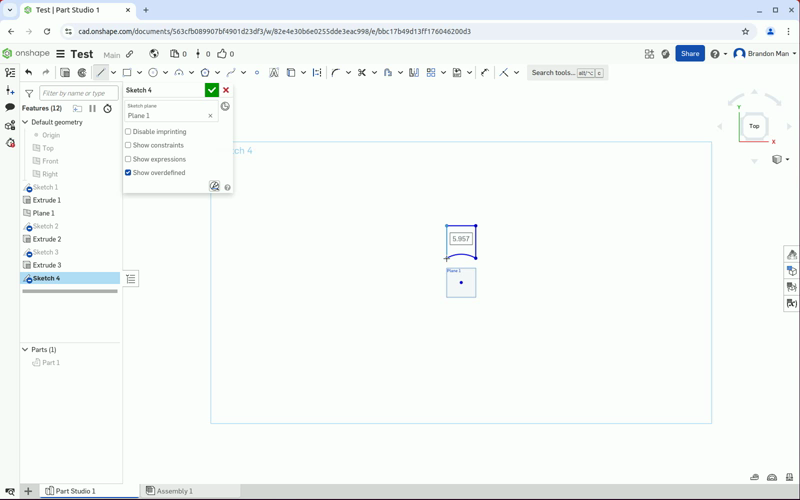
click(446, 258)
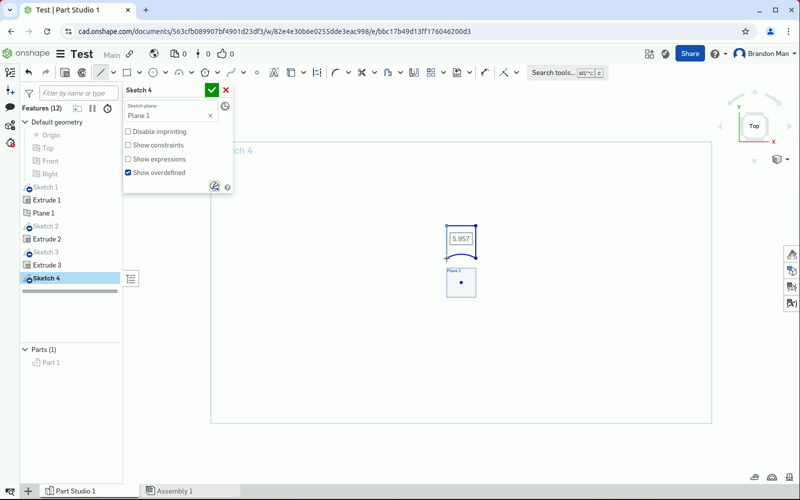
key(esc)
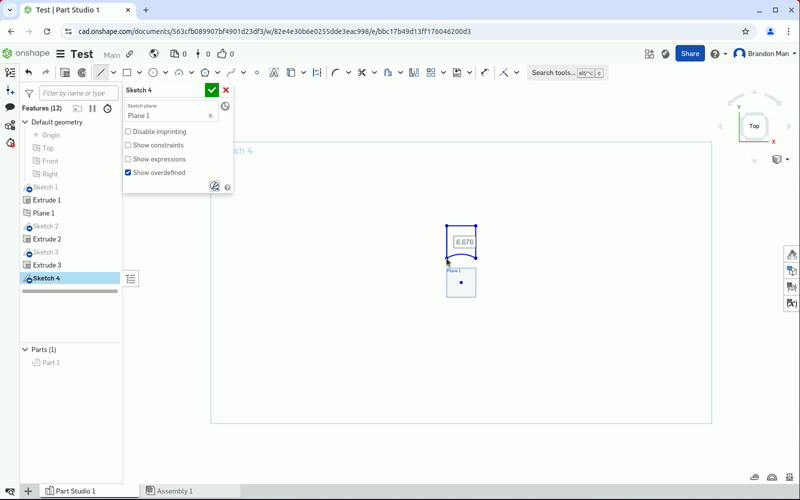
mouse_move(447, 246)
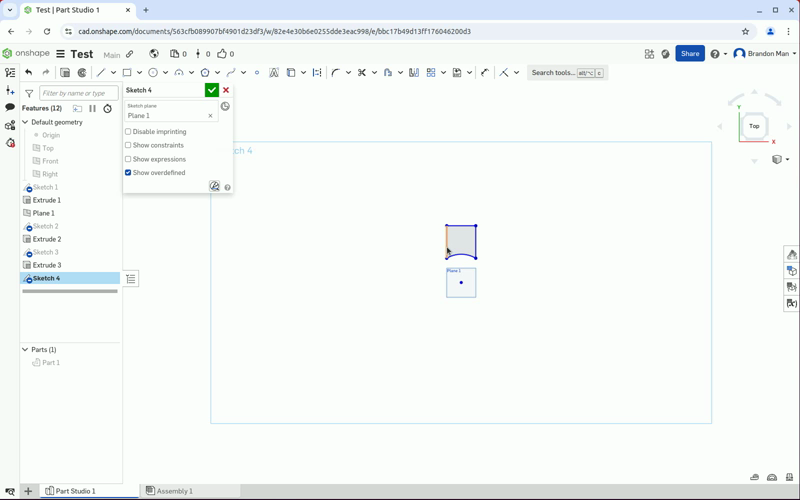
scroll(6)
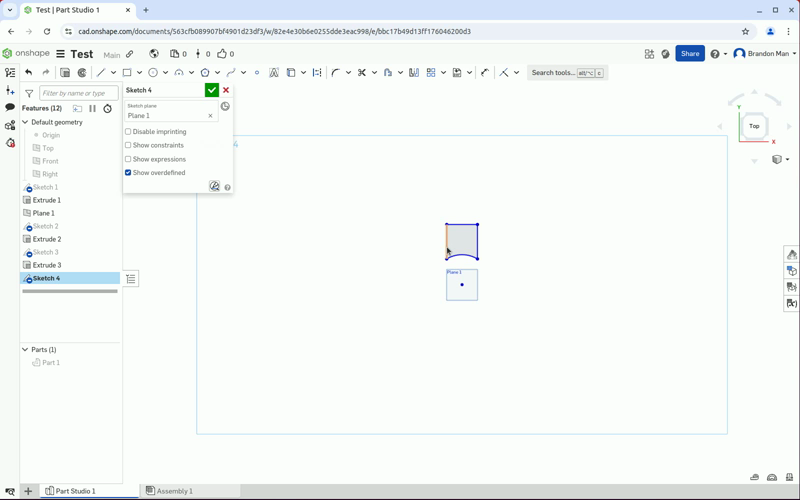
scroll(6)
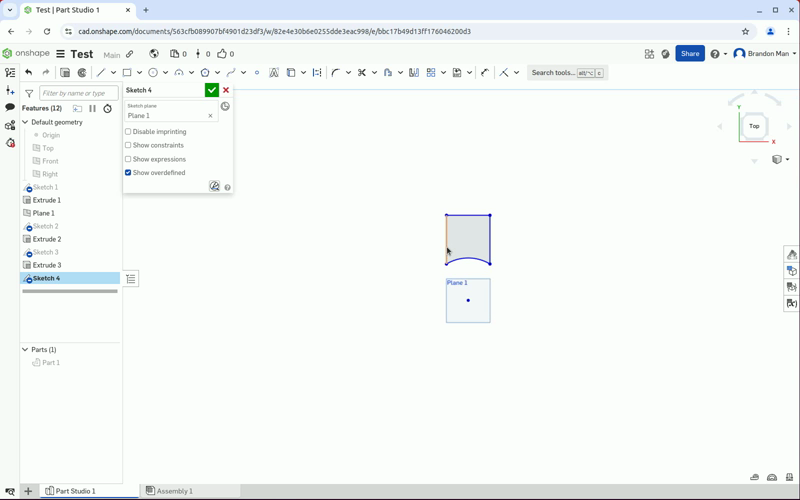
scroll(6)
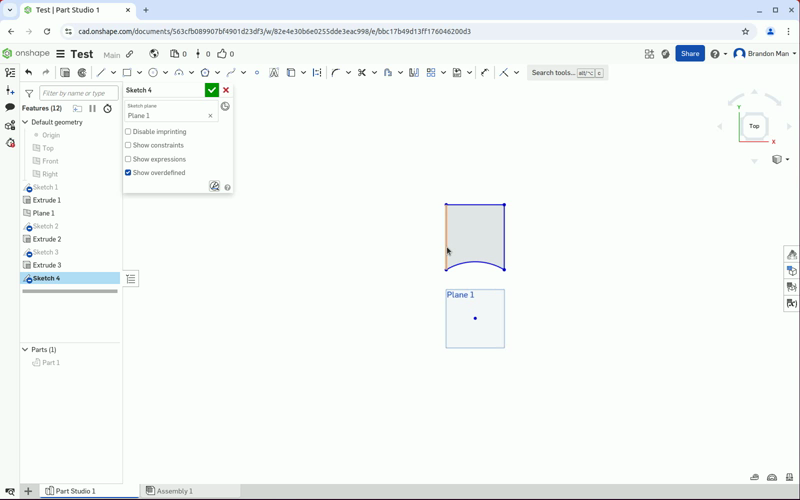
scroll(6)
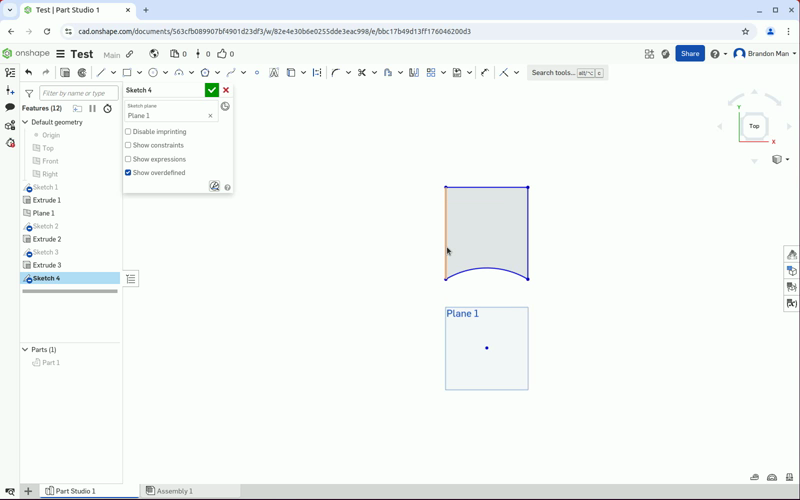
scroll(6)
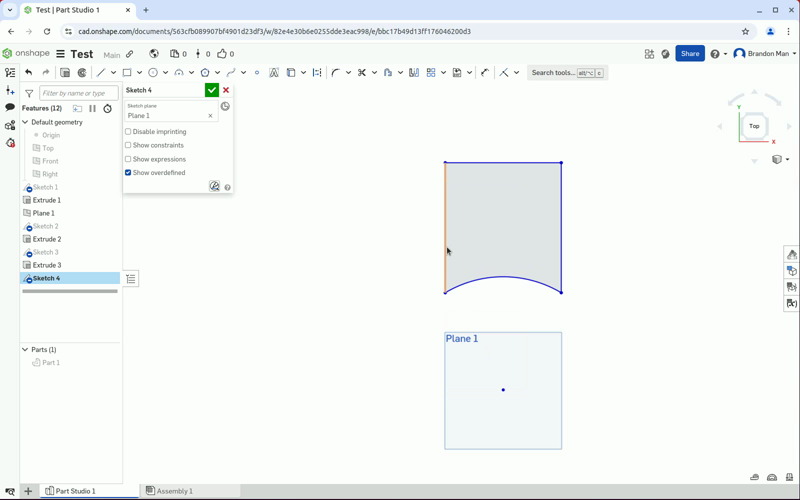
scroll(6)
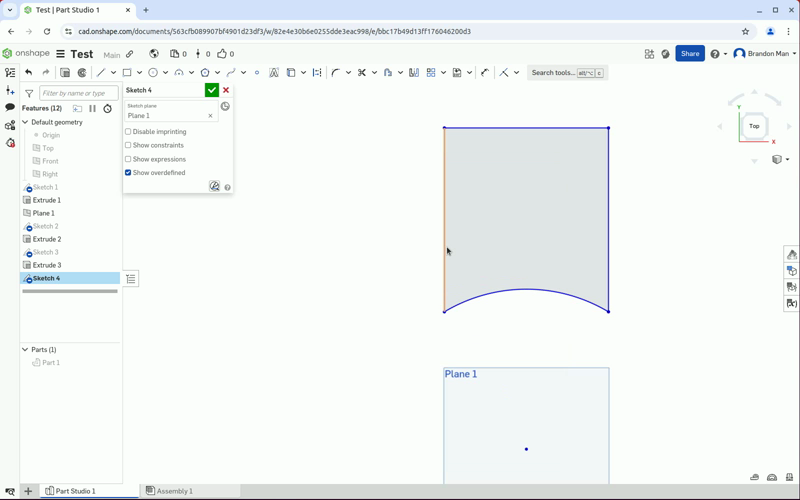
scroll(6)
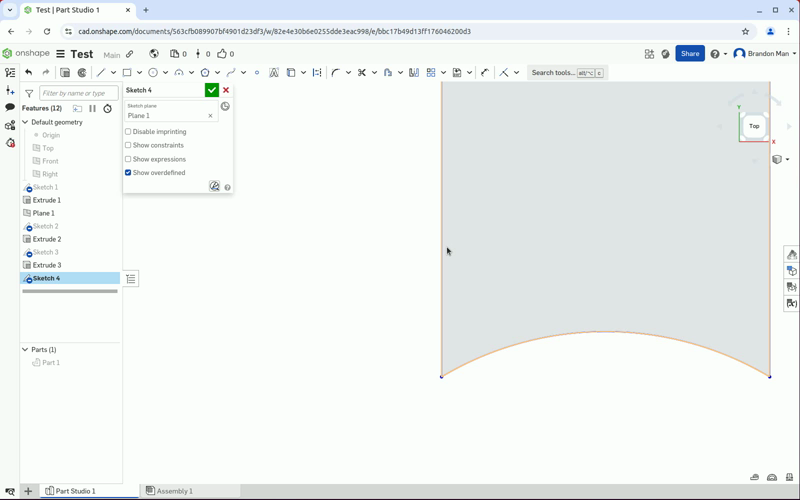
click(447, 246)
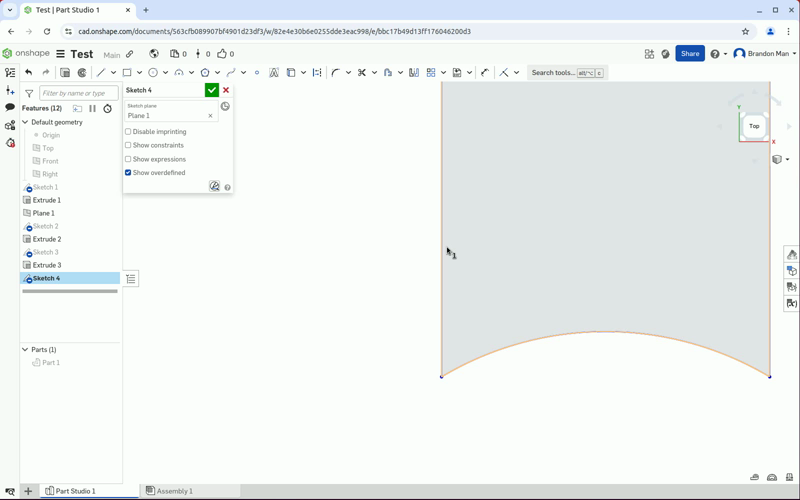
scroll(-6)
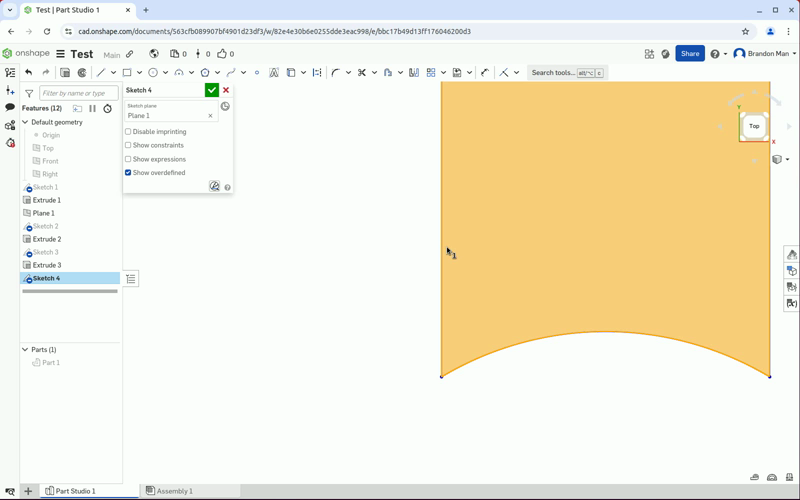
scroll(-6)
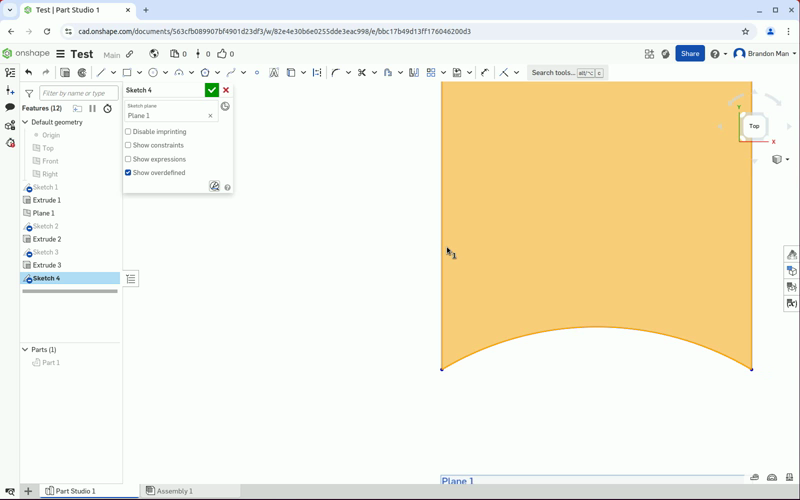
scroll(-6)
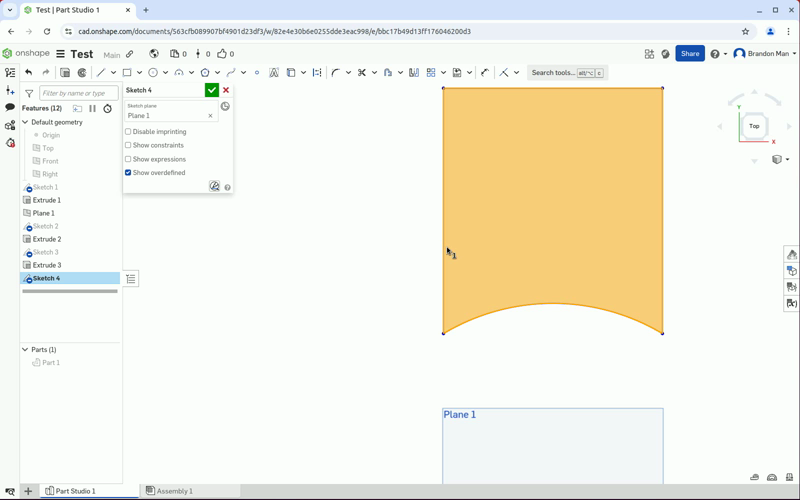
scroll(-6)
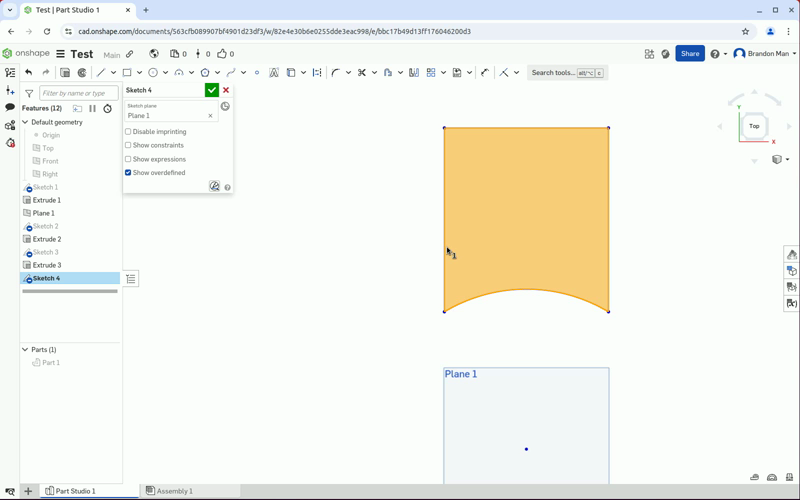
scroll(-6)
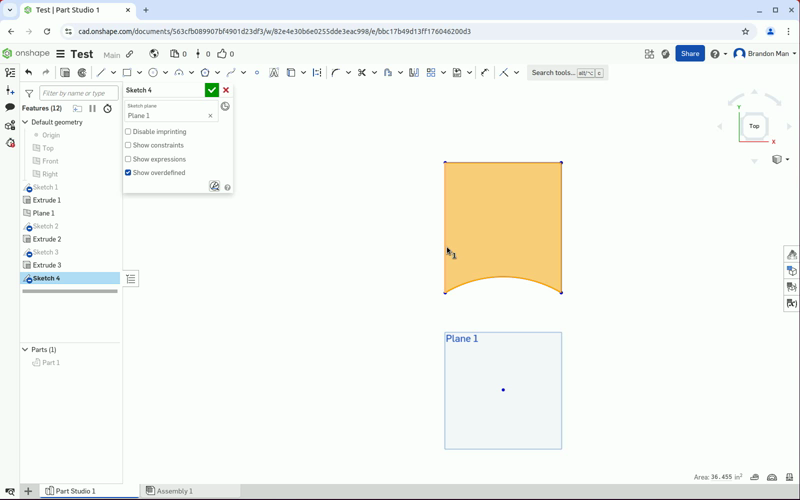
scroll(-6)
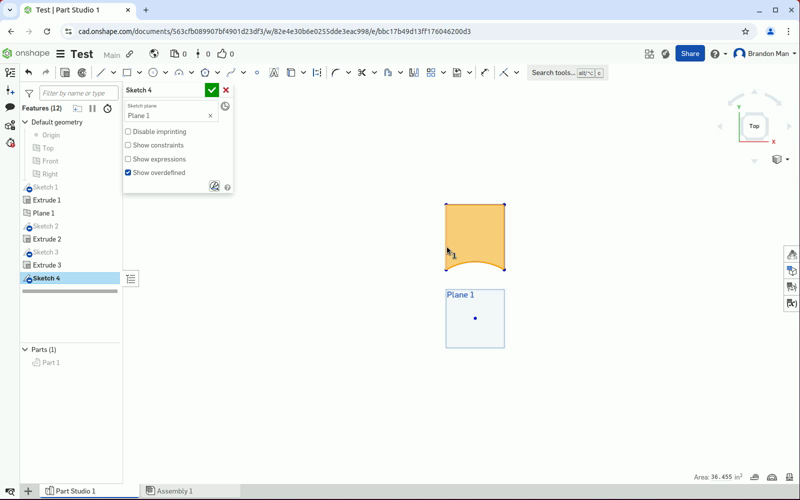
scroll(-6)
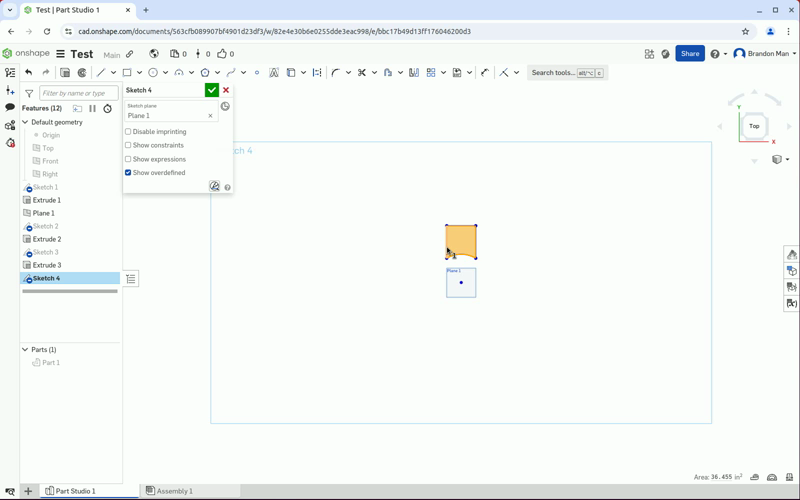
mouse_move(73, 352)
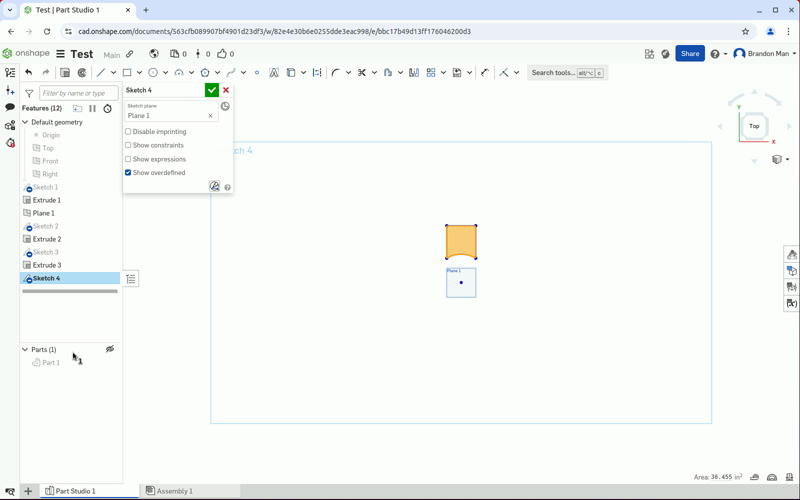
key(shift+y)
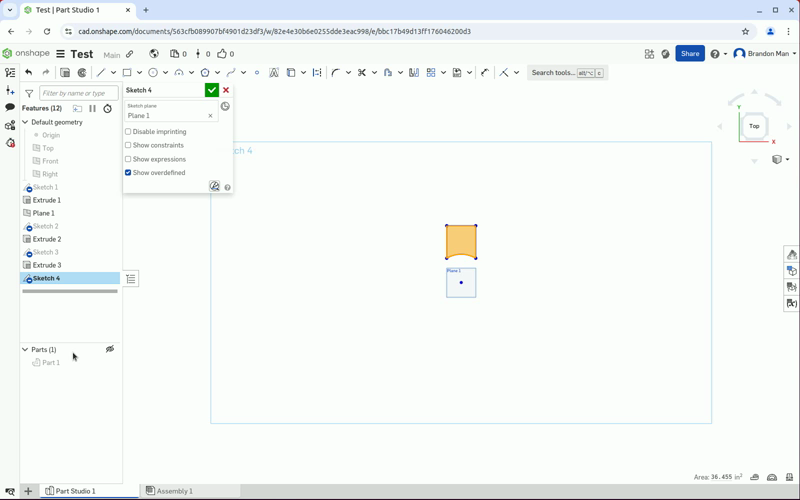
key(shift+e)
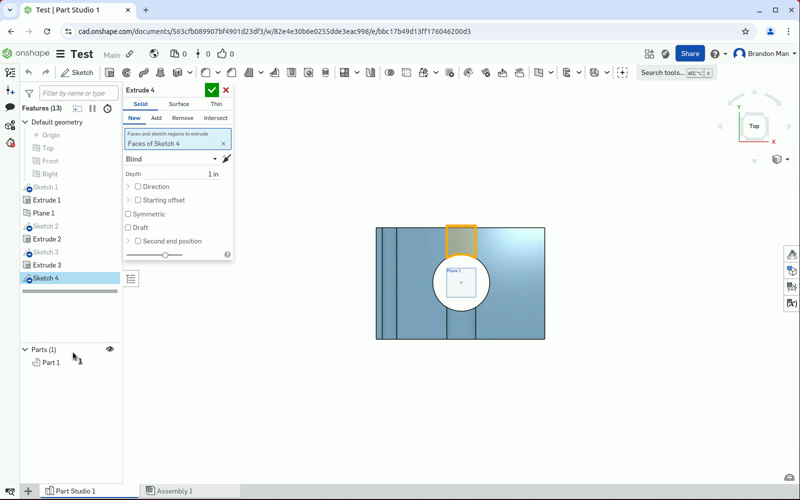
mouse_move(143, 106)
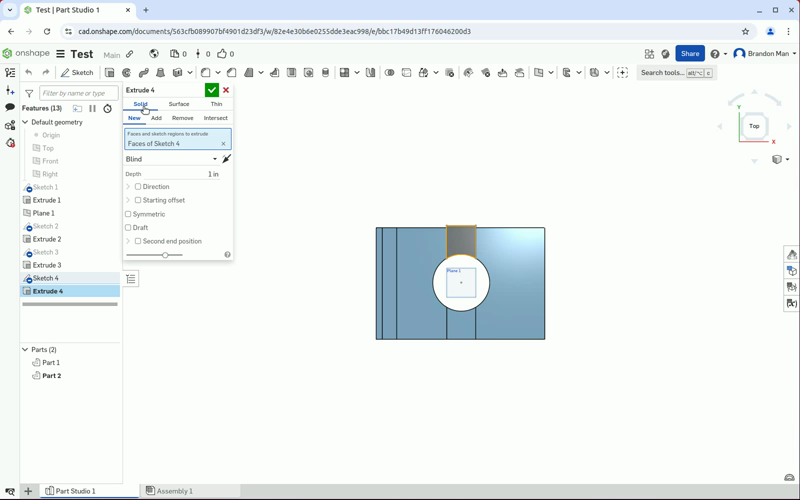
click(143, 106)
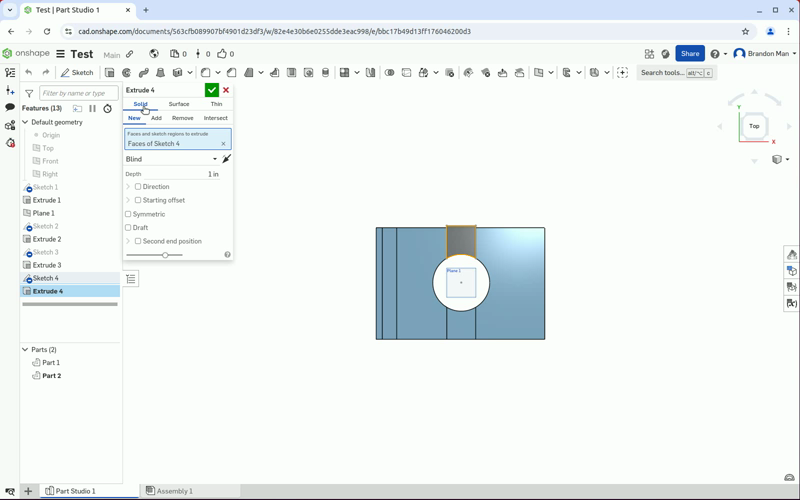
mouse_move(186, 120)
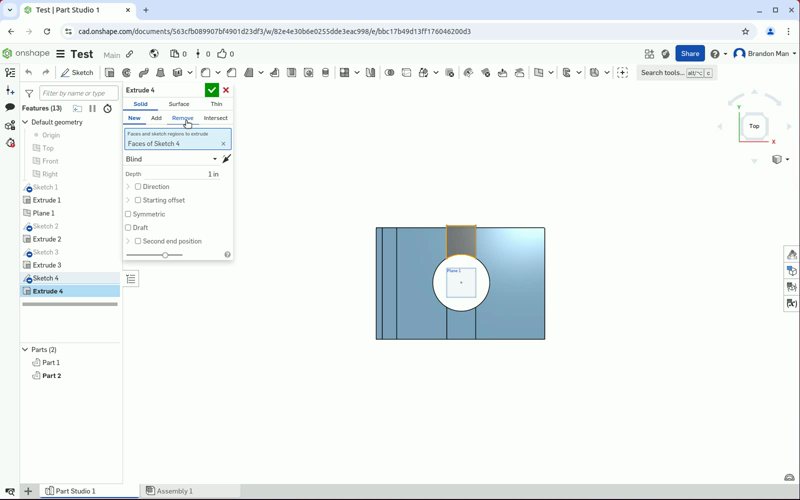
click(186, 120)
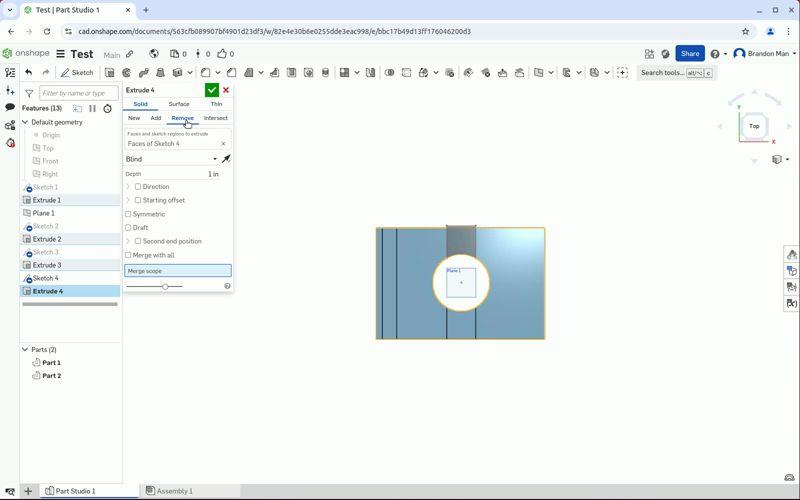
key(tab, 4)
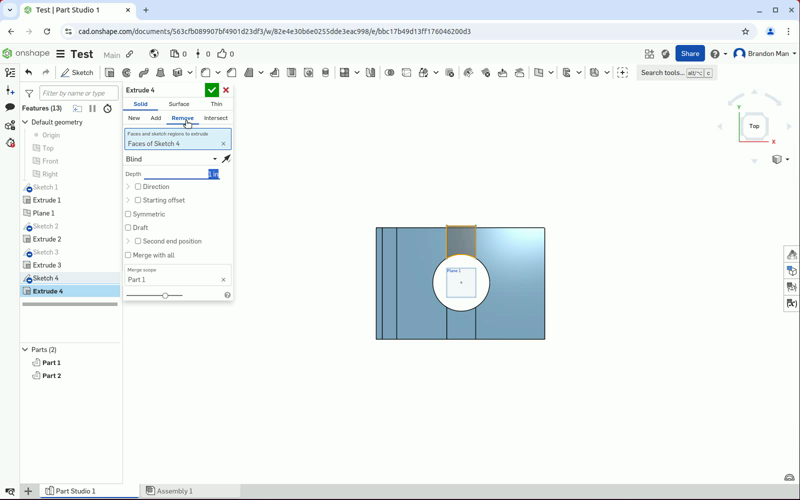
text(1.204)
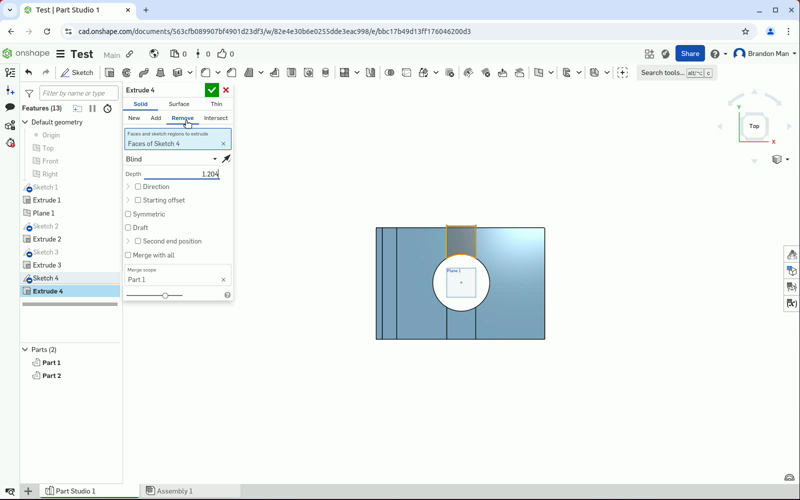
key(tab, 6)
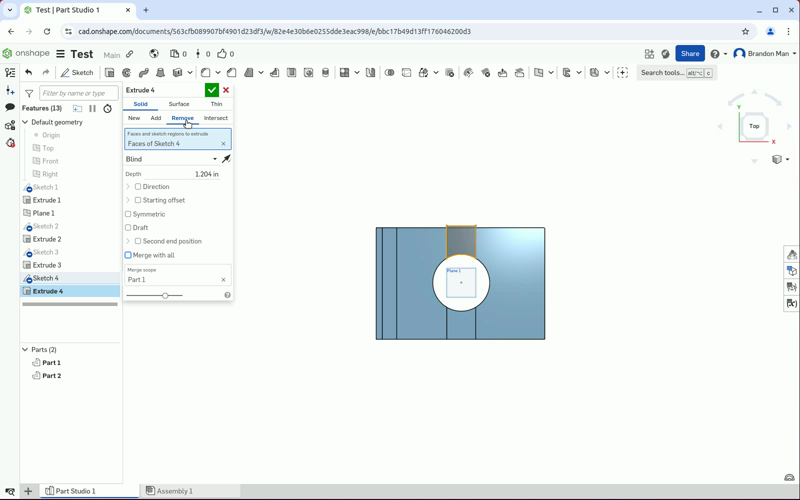
key(space)
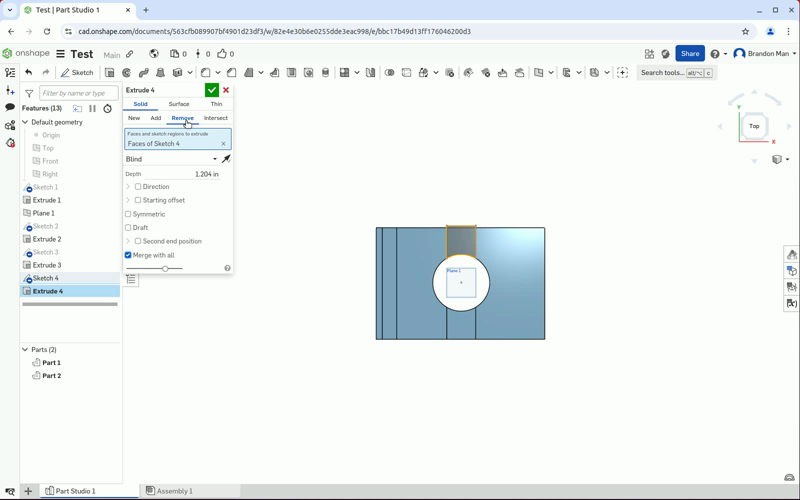
key(enter)
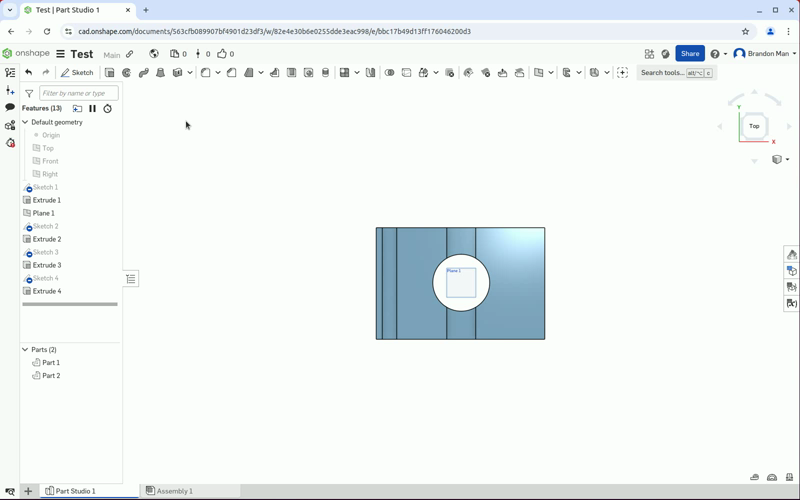
key(shift+h)
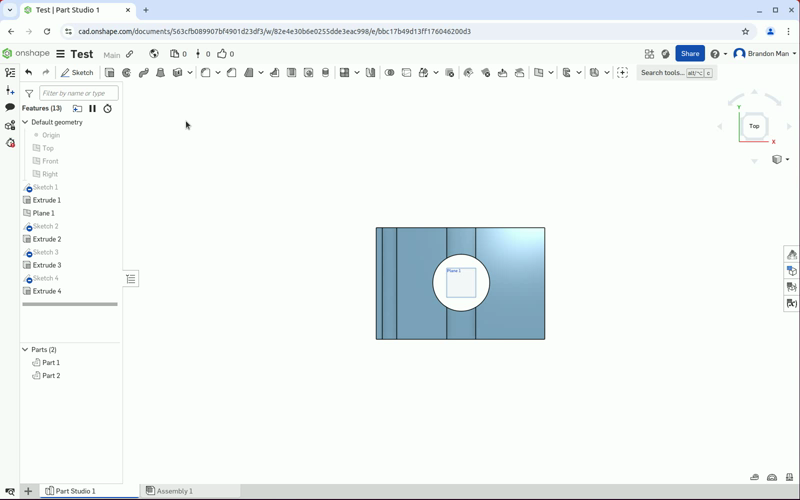
key(shift+h)
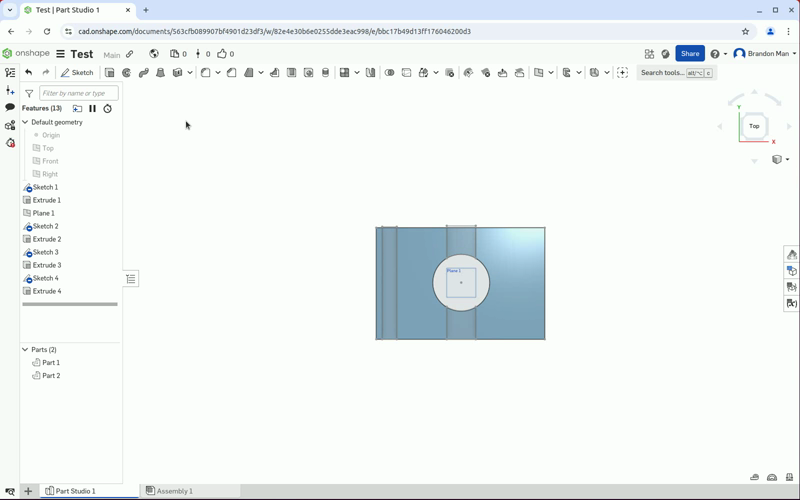
key(shift+7)
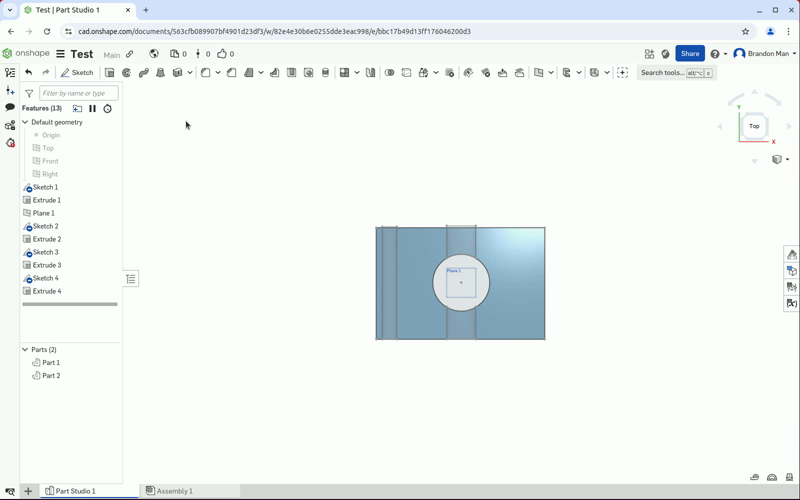
key(up, 3)
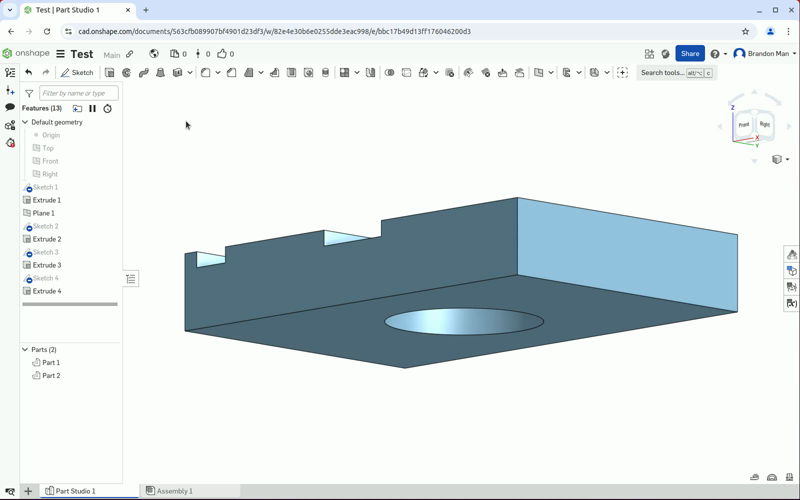
key(left, 3)
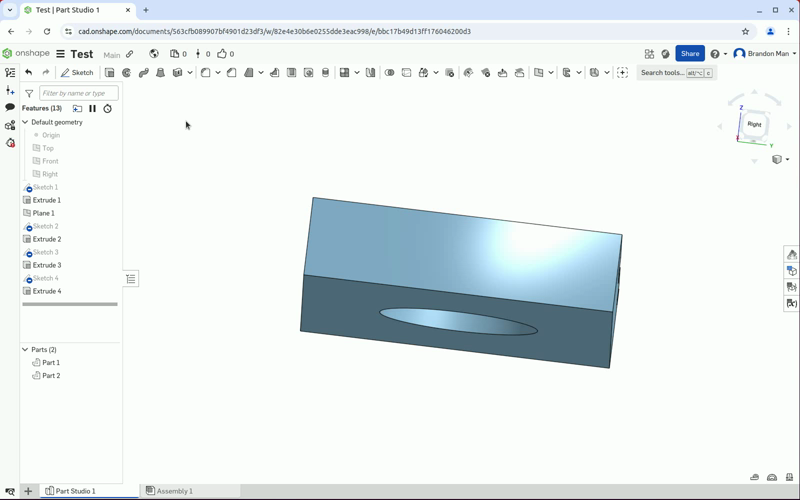
key(right, 3)
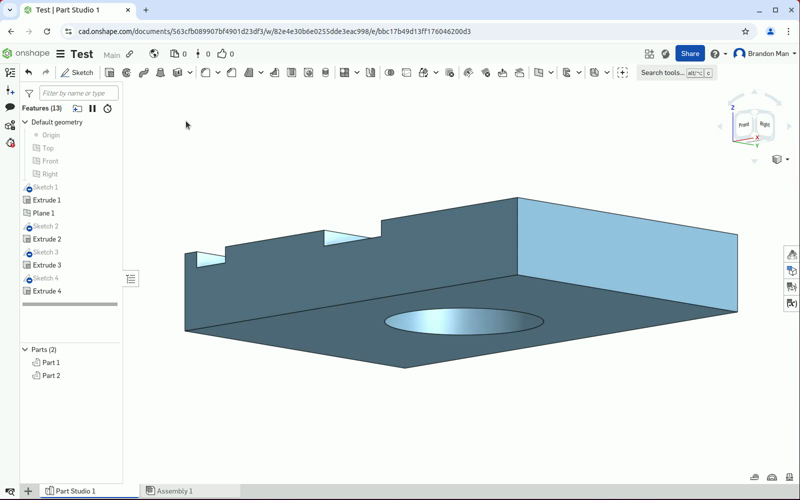
key(down, 3)
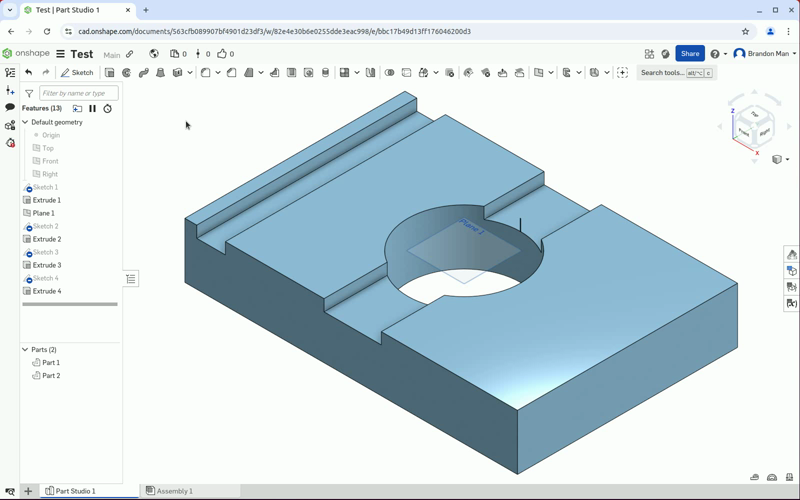
mouse_move(73, 189)
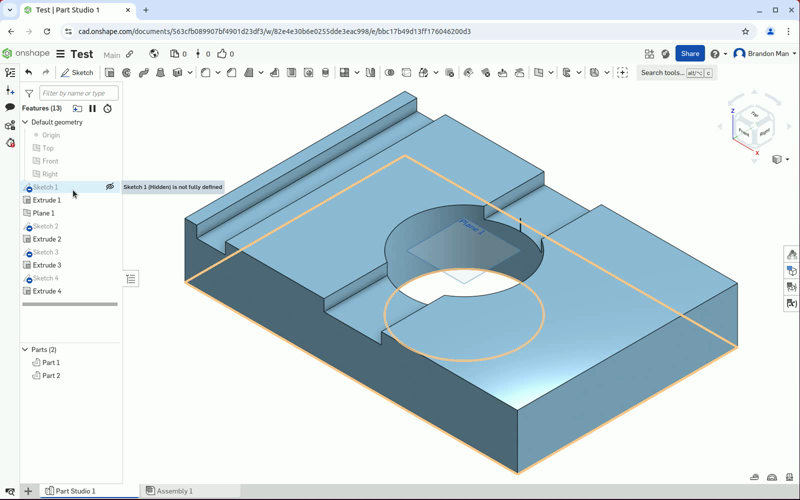
click(73, 189)